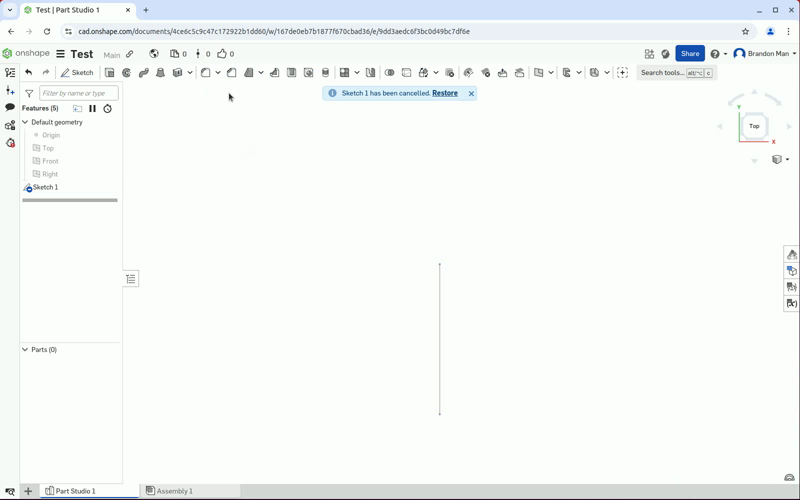
key(shift+h)
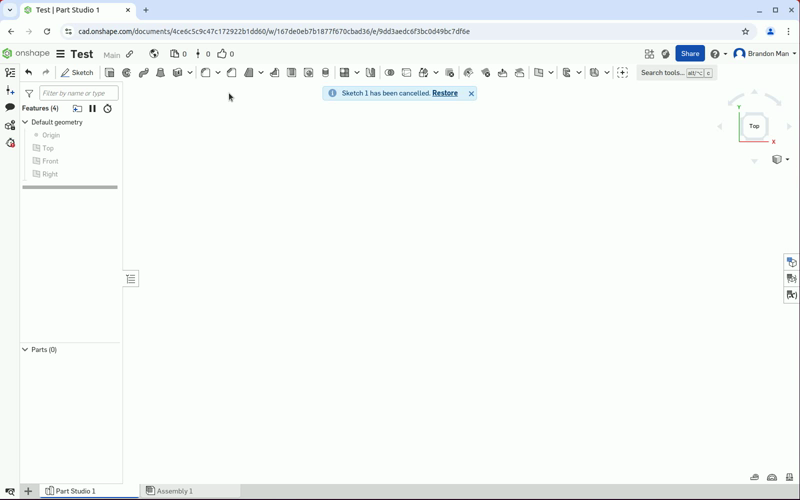
mouse_move(73, 352)
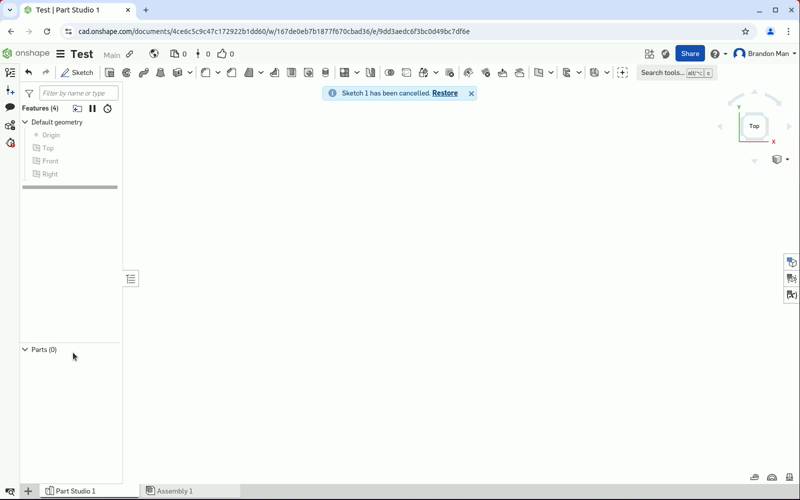
key(y)
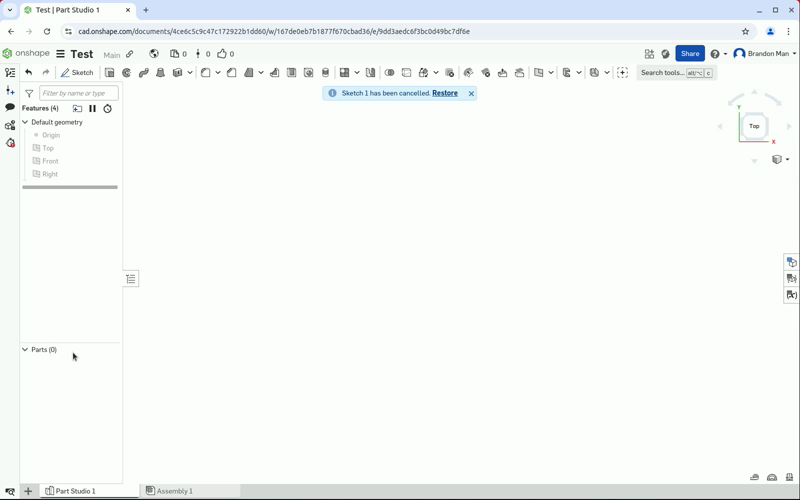
key(shift+p)
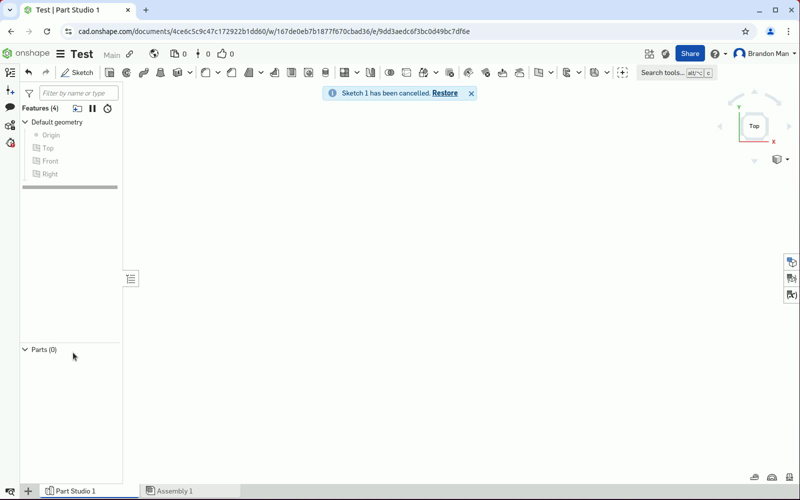
key(space)
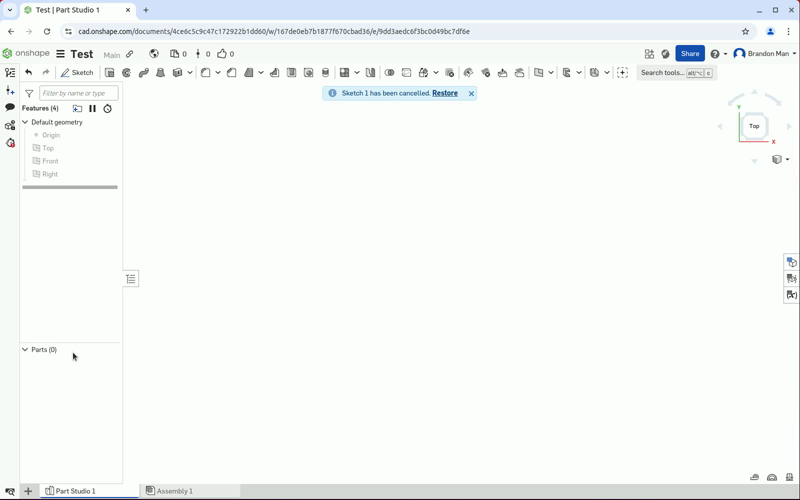
key_down(shift)
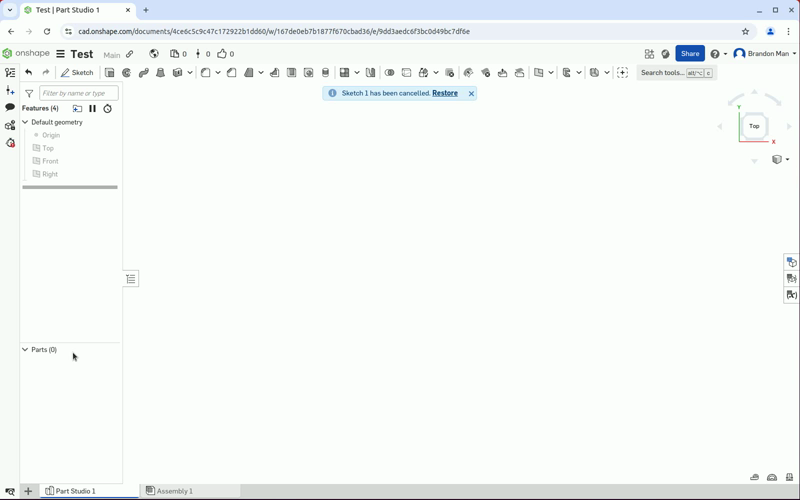
key(up)
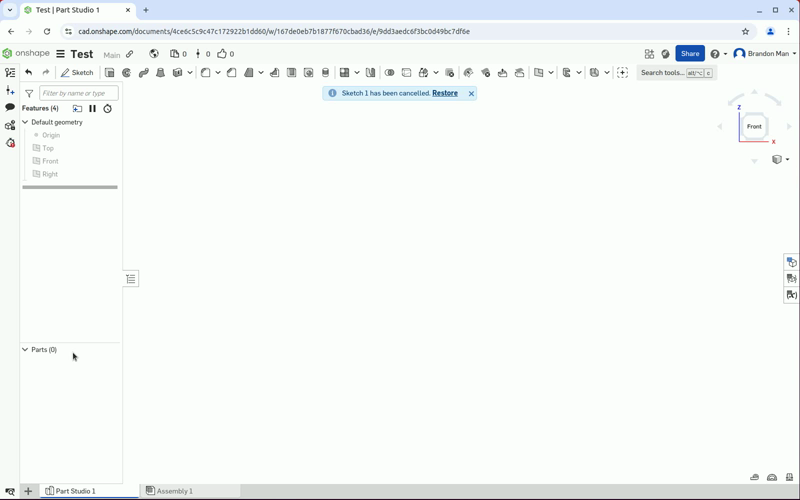
key_up(shift)
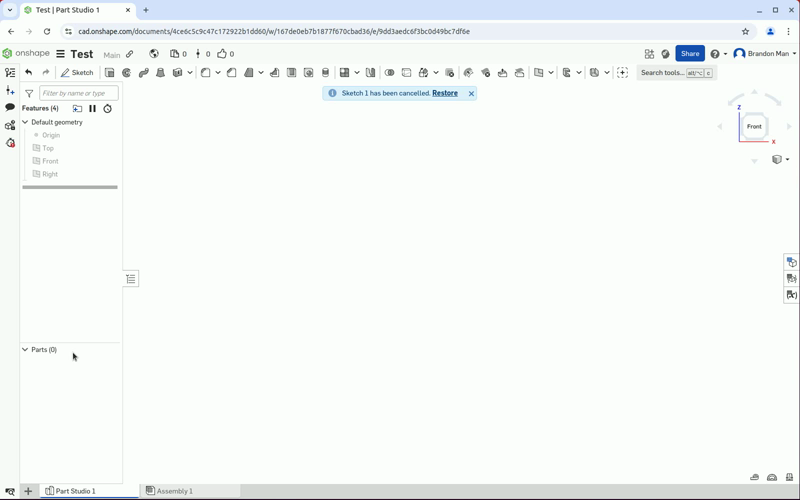
key(space)
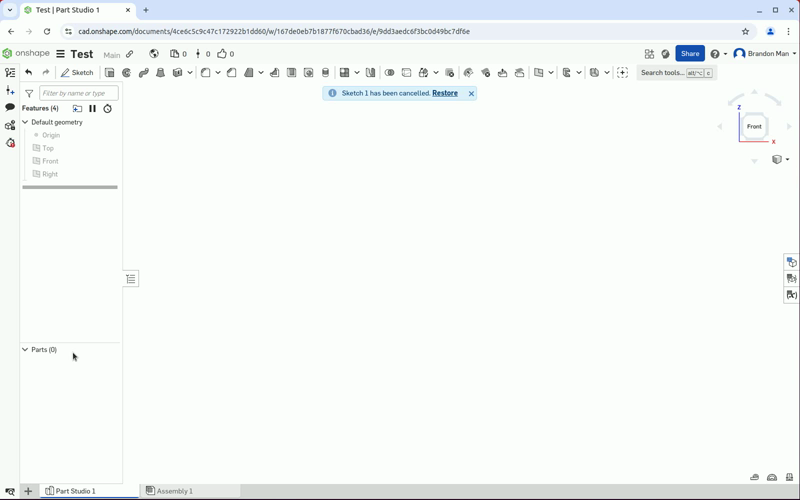
key_down(shift)
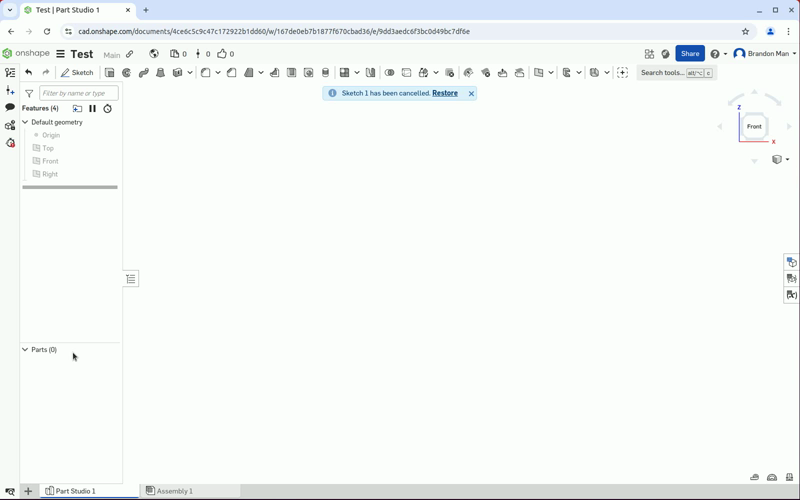
key(left)
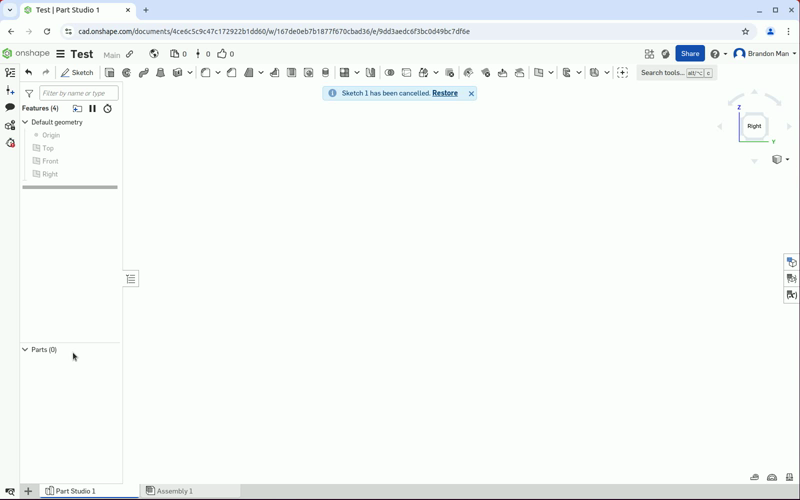
key_up(shift)
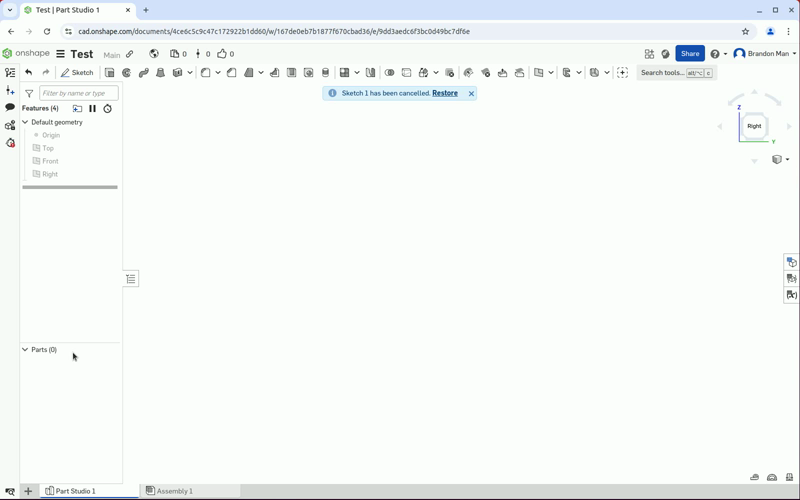
mouse_move(73, 352)
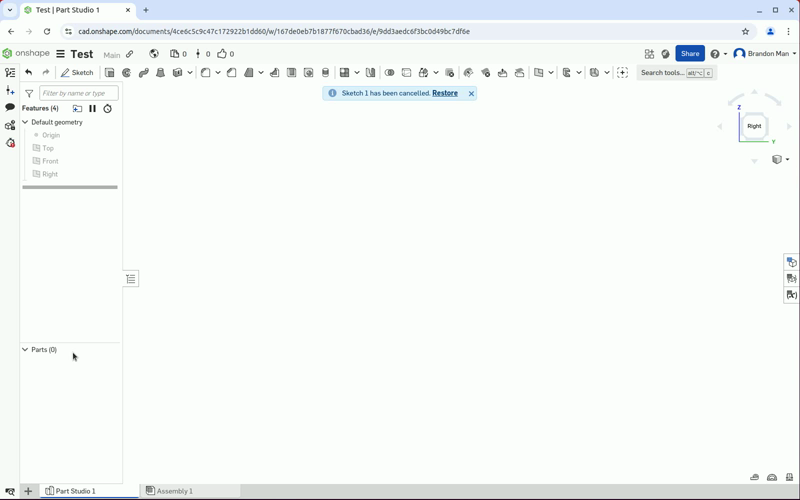
key(shift+y)
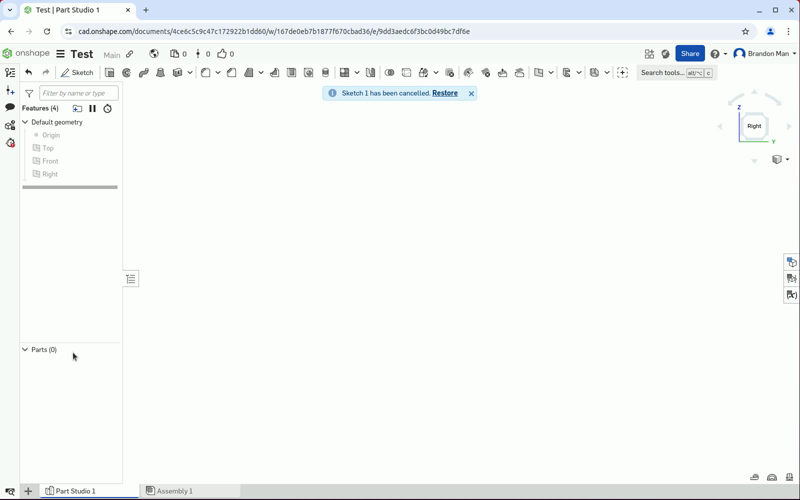
key(shift+s)
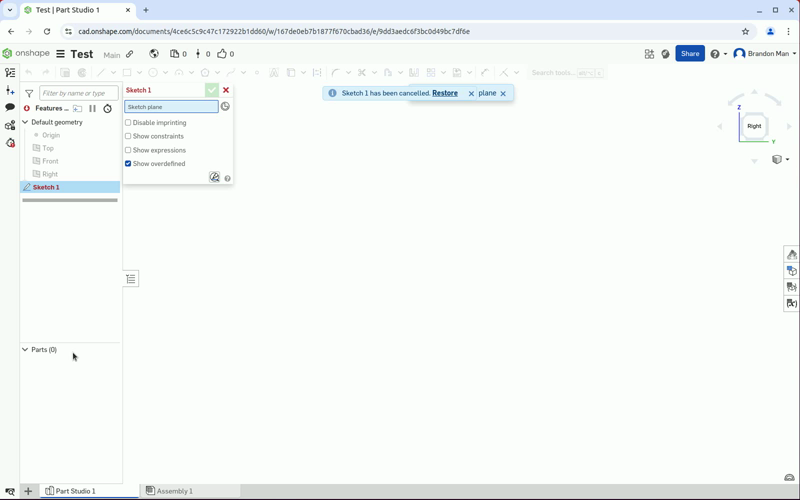
mouse_move(73, 176)
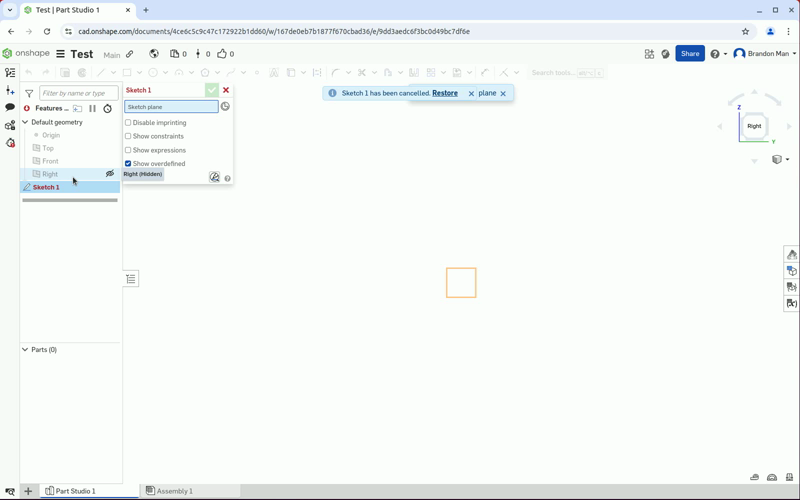
click(73, 176)
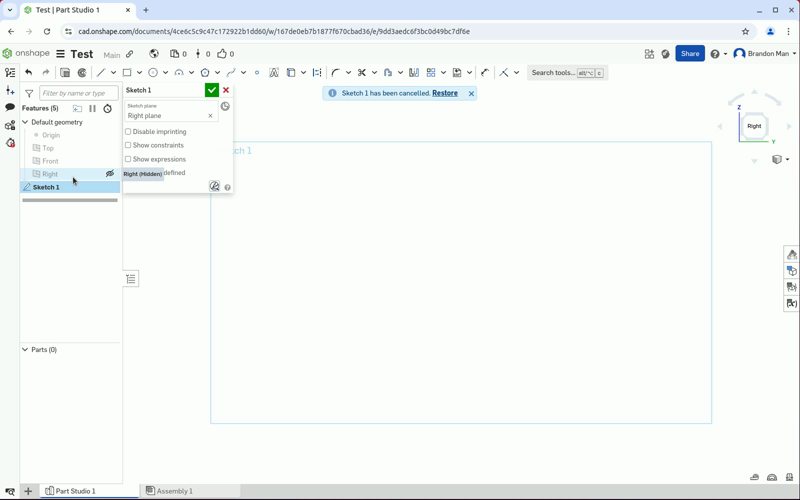
mouse_move(73, 352)
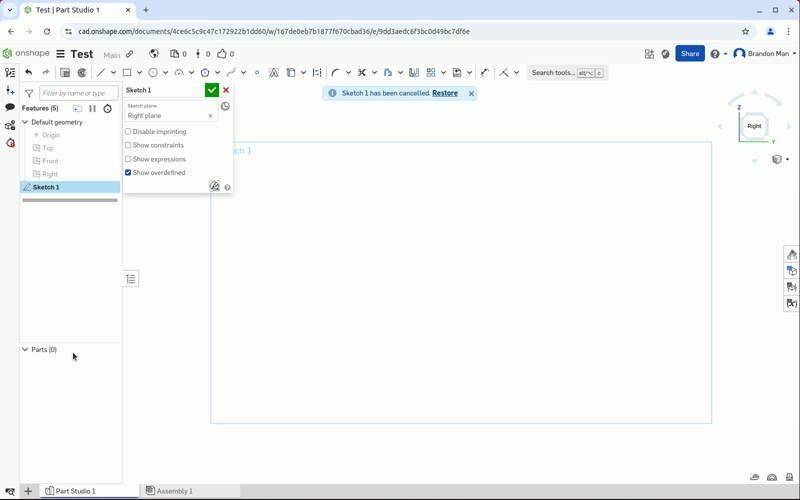
key(y)
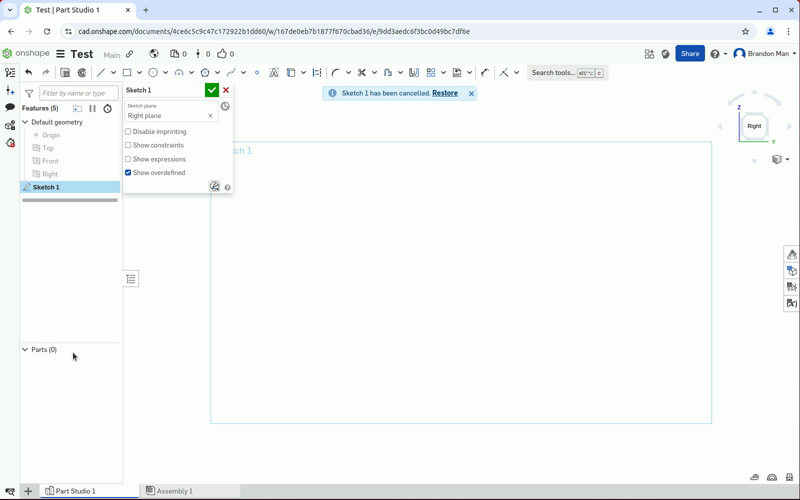
key(c)
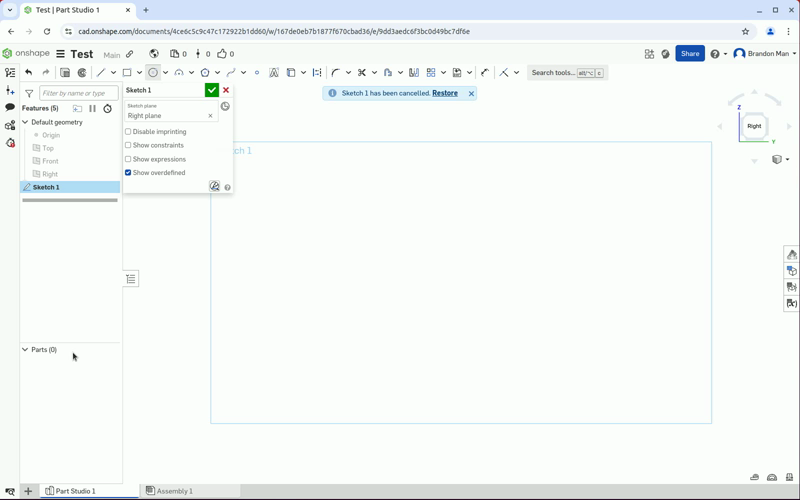
key_down(shift)
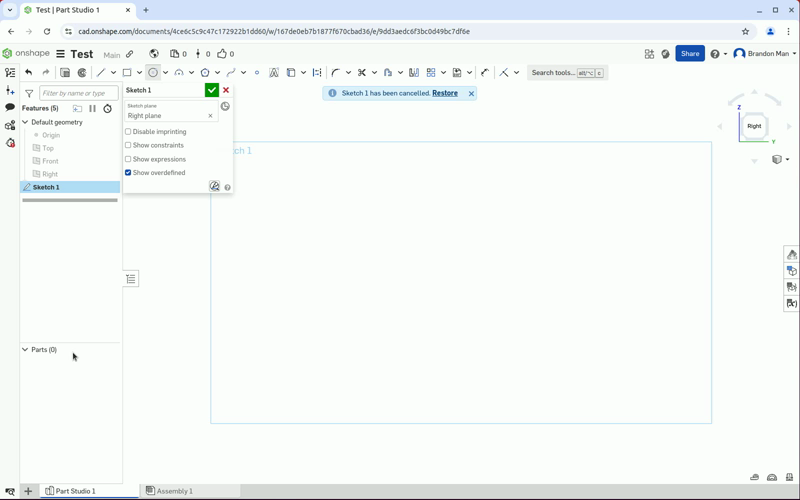
mouse_move(461, 282)
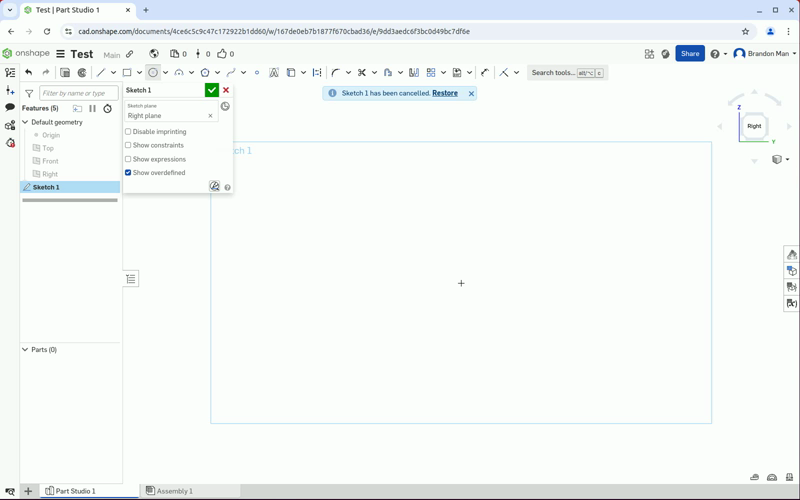
click(461, 282)
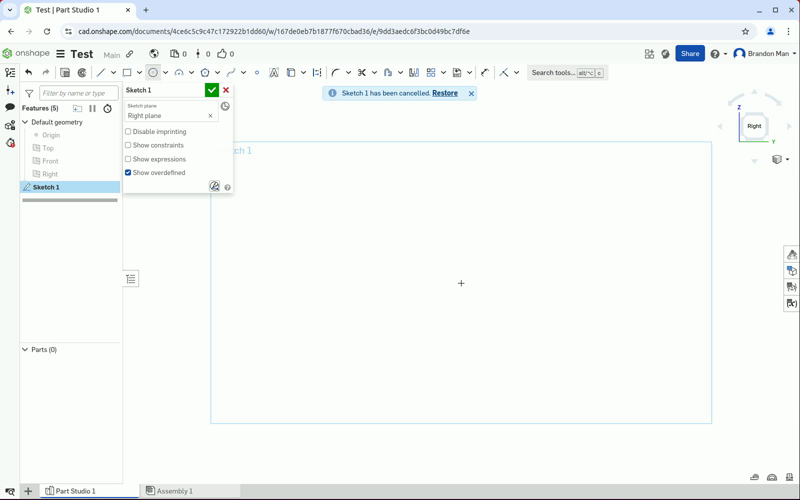
key_up(shift)
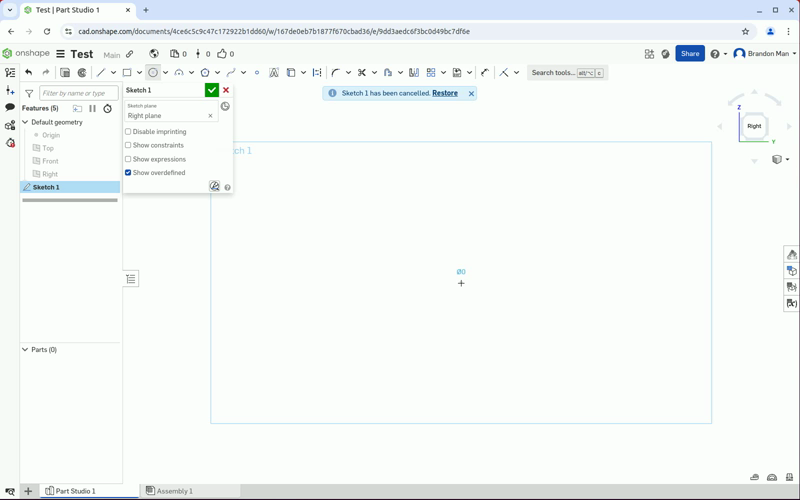
mouse_move(490, 282)
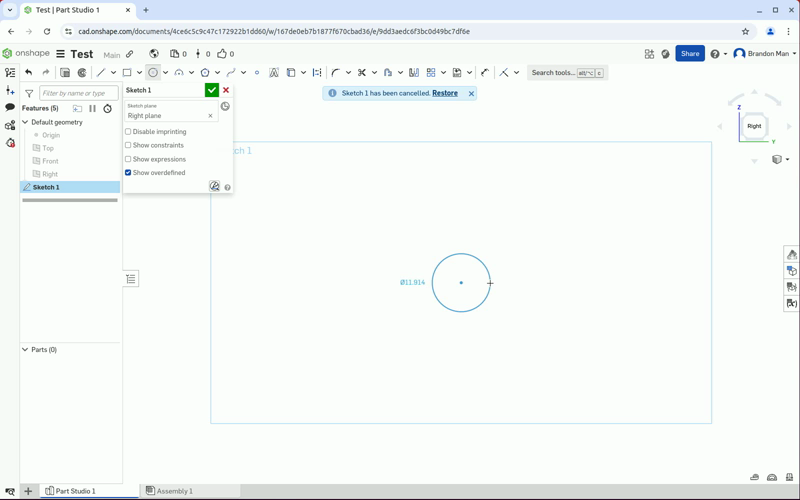
click(490, 282)
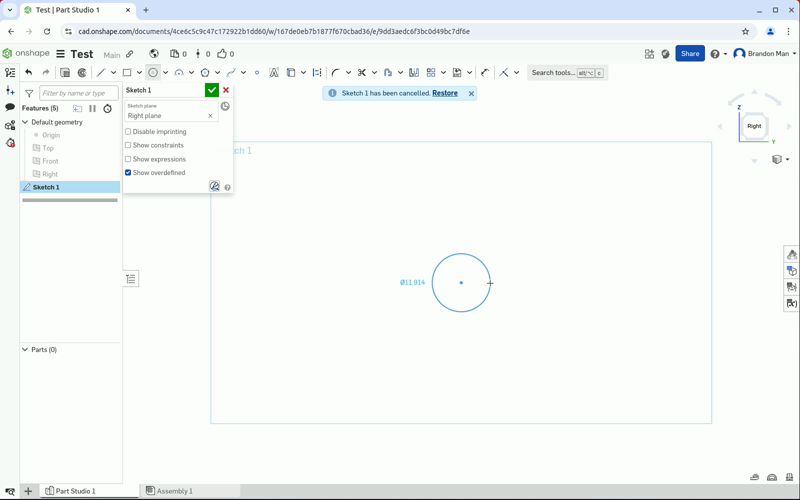
key(esc)
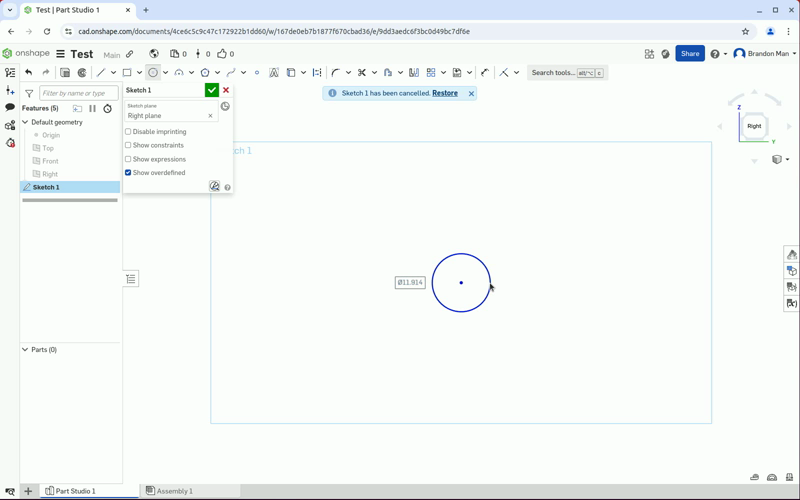
mouse_move(464, 286)
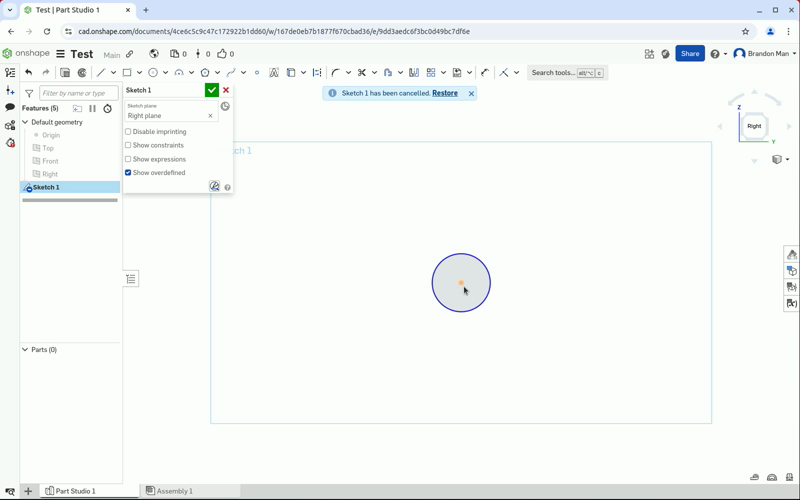
click(464, 286)
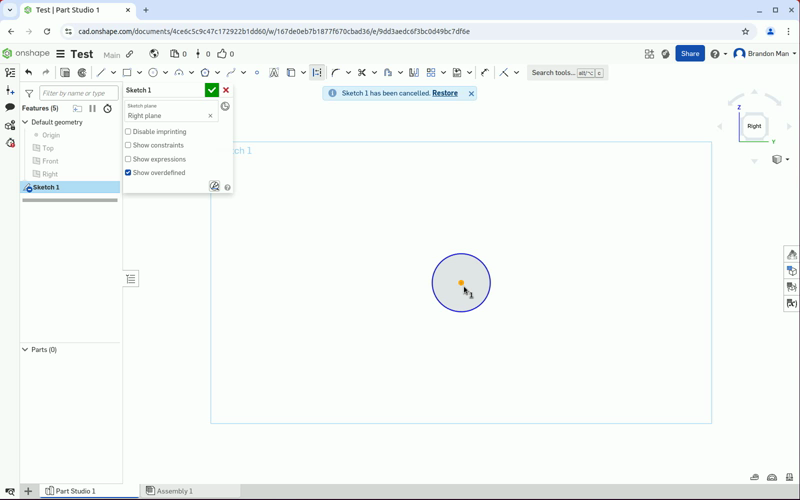
mouse_move(73, 352)
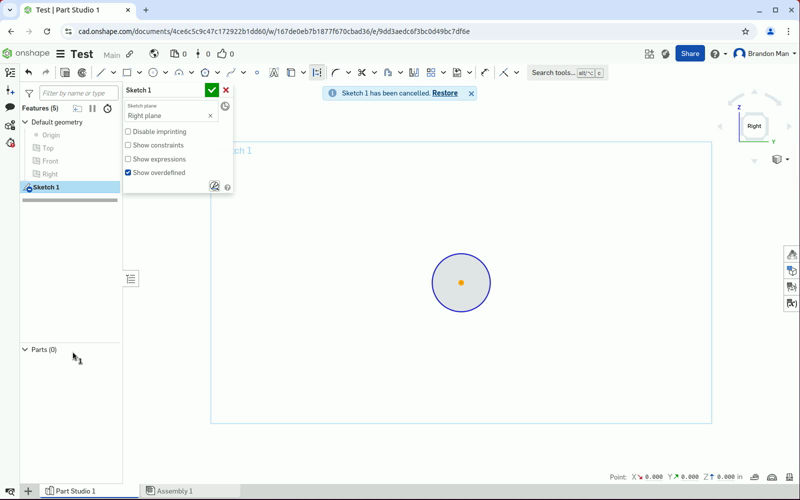
key(shift+y)
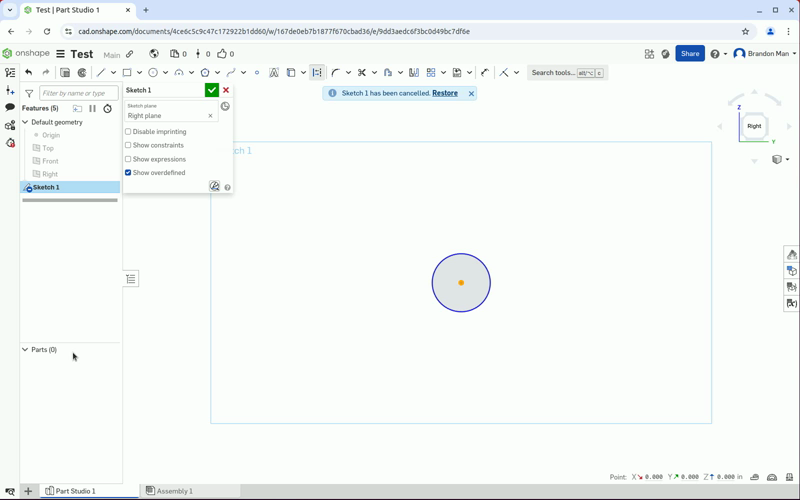
key(shift+e)
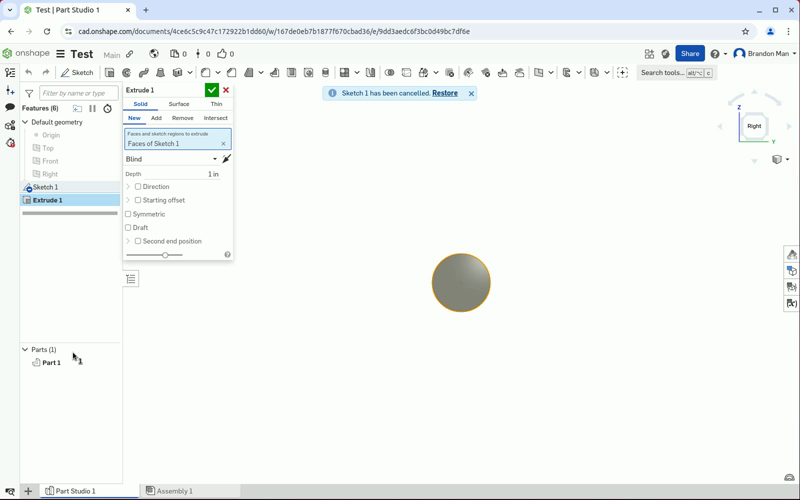
mouse_move(143, 106)
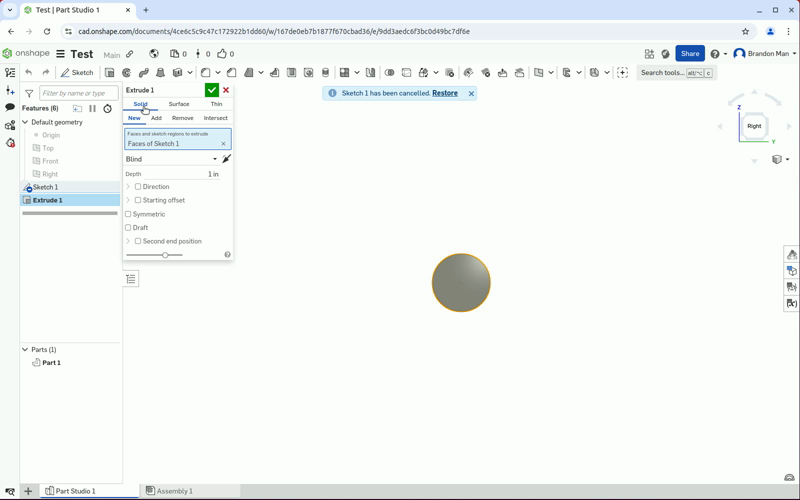
click(143, 106)
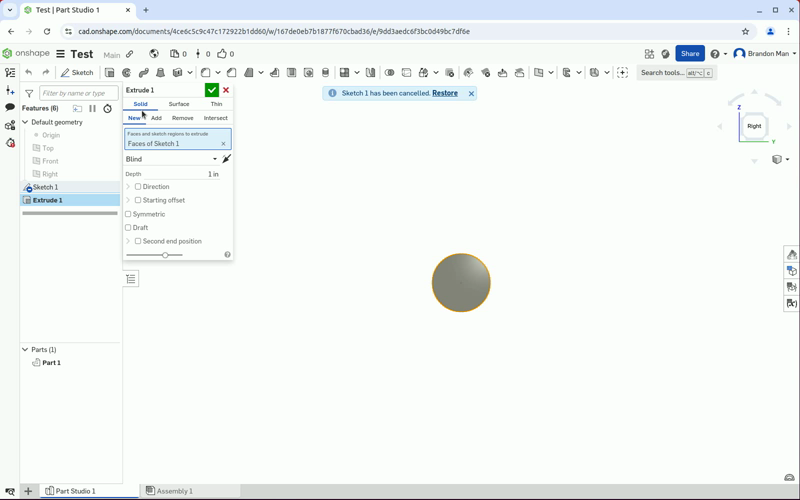
mouse_move(137, 120)
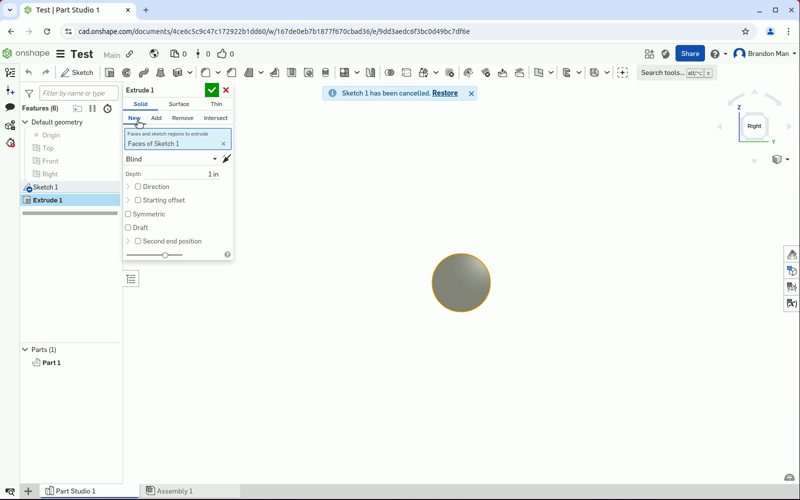
click(137, 120)
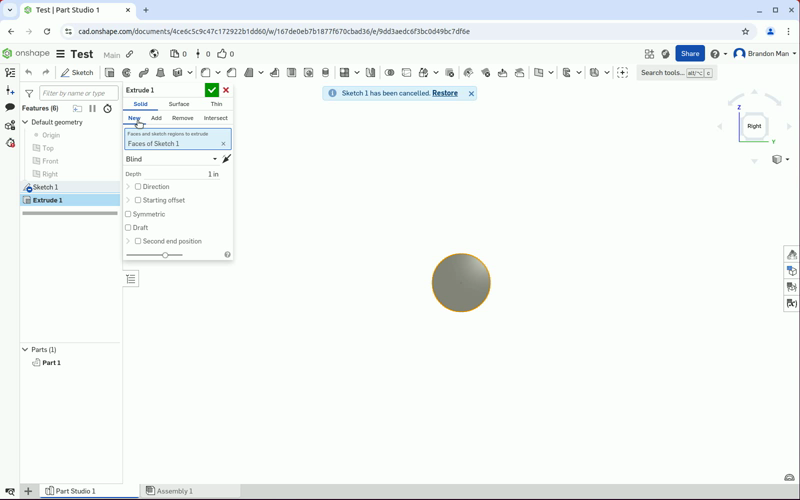
key(tab, 4)
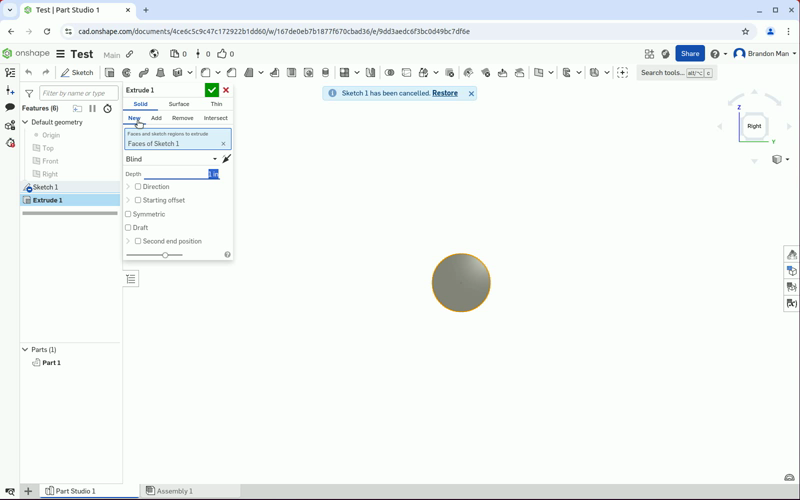
text(17.331)
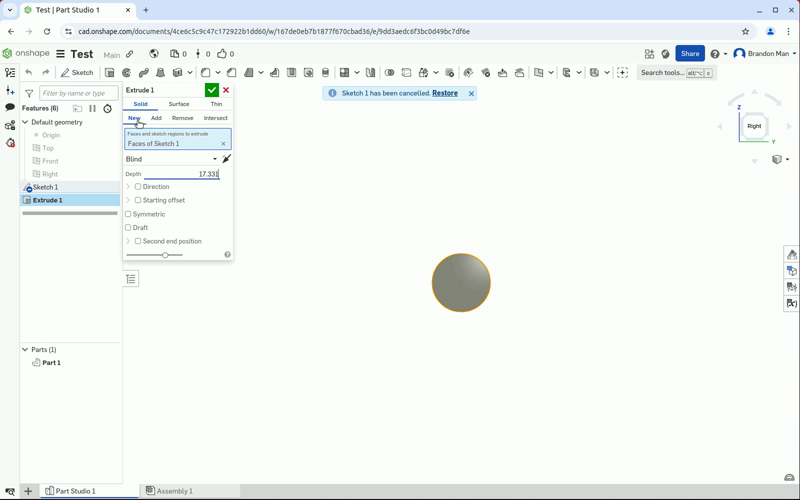
key(enter)
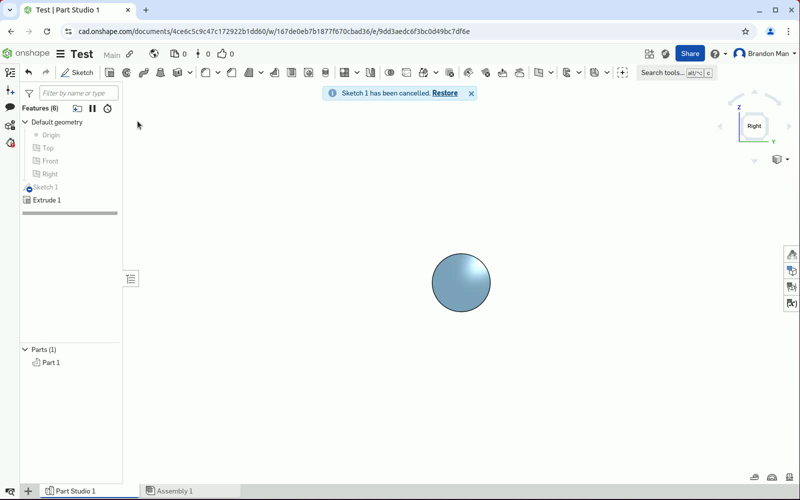
key(shift+h)
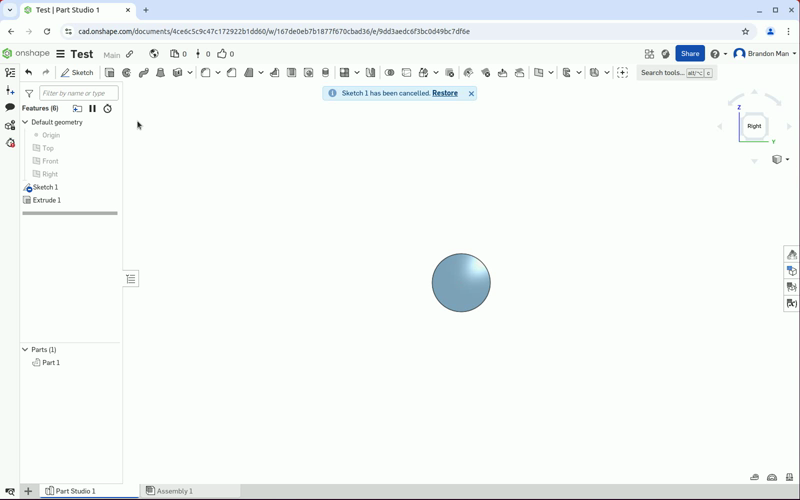
key(shift+h)
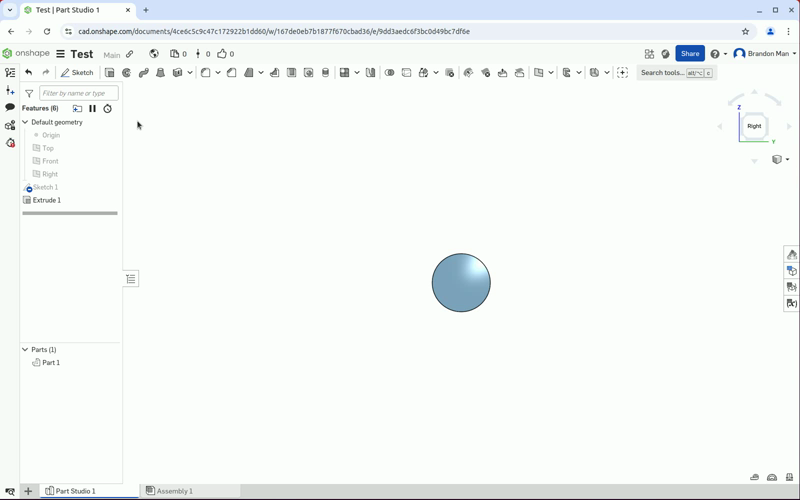
mouse_move(73, 189)
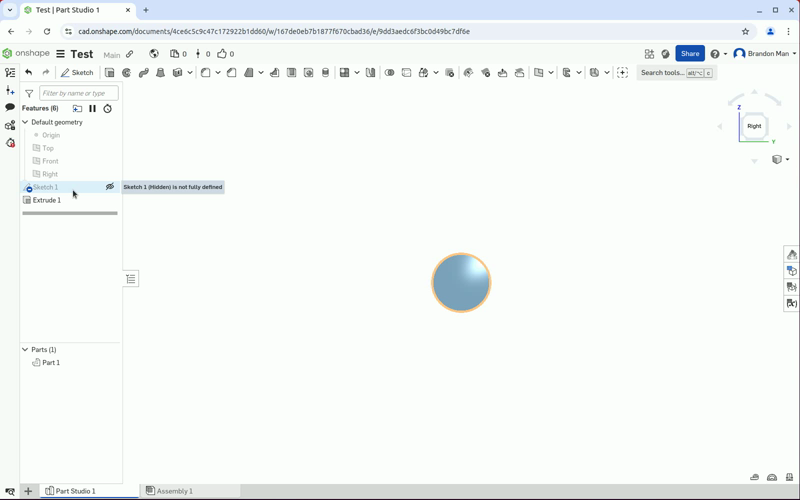
click(73, 189)
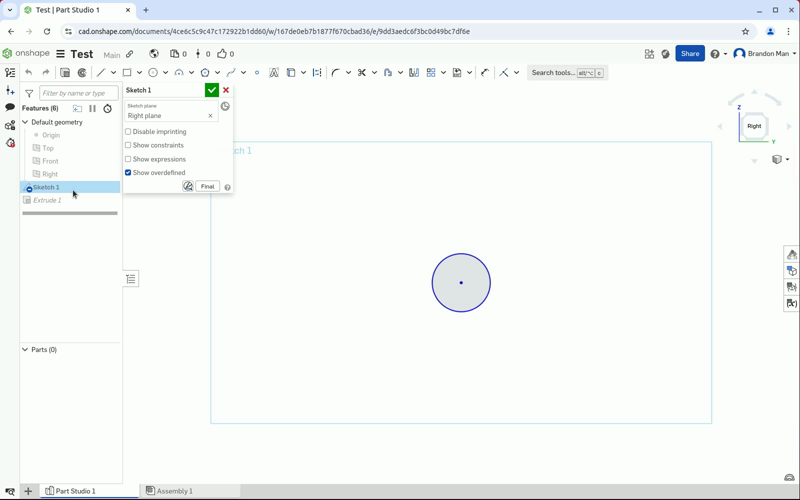
mouse_move(229, 92)
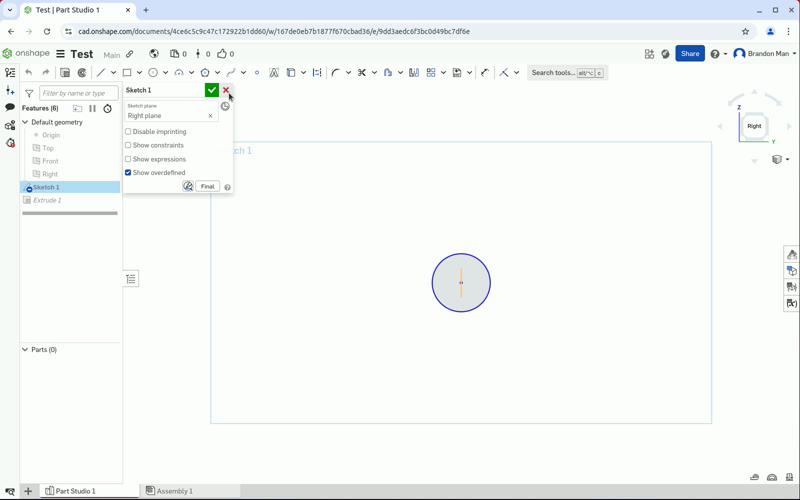
click(229, 92)
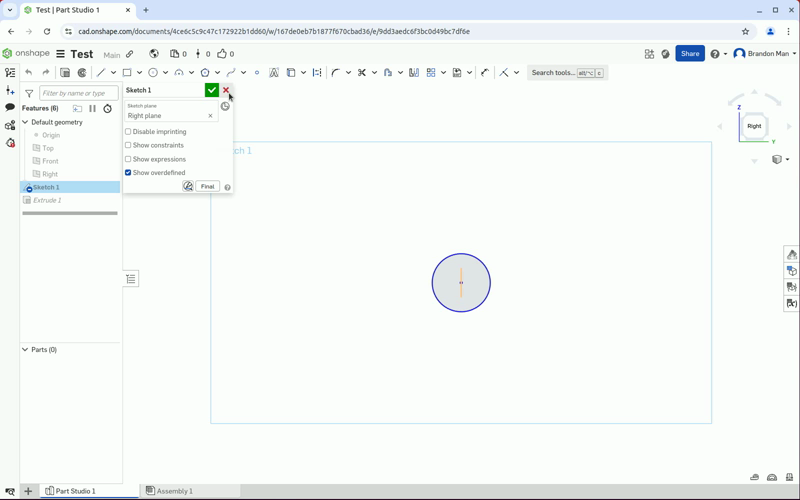
key(shift+s)
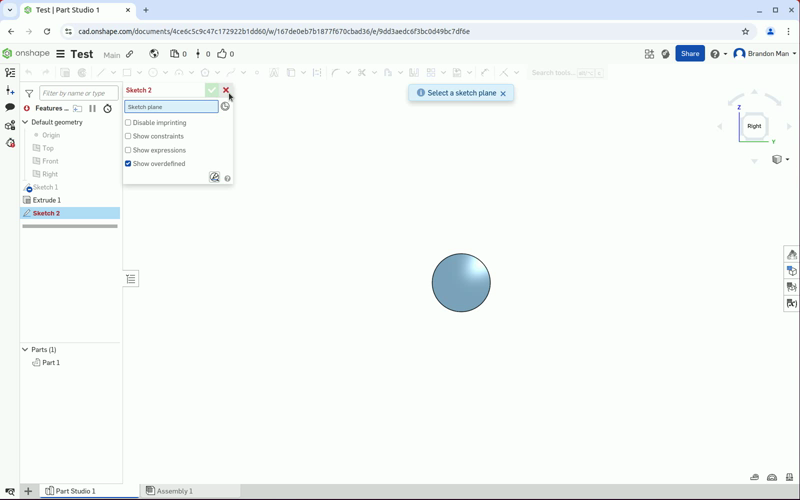
mouse_move(73, 176)
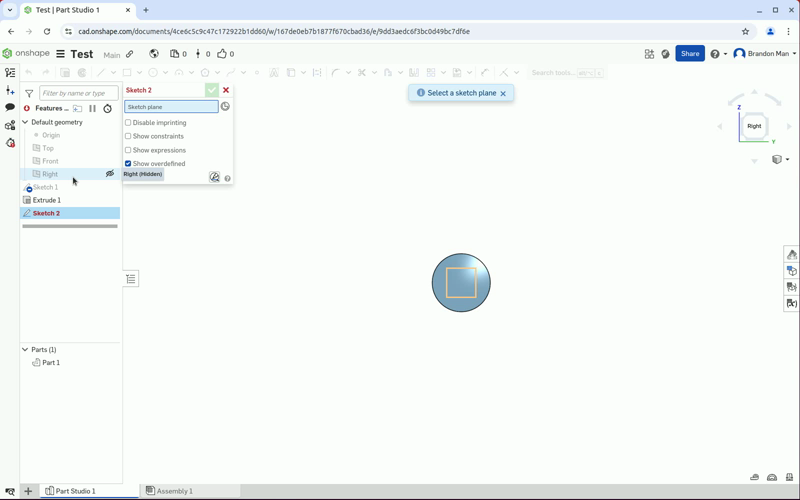
click(73, 176)
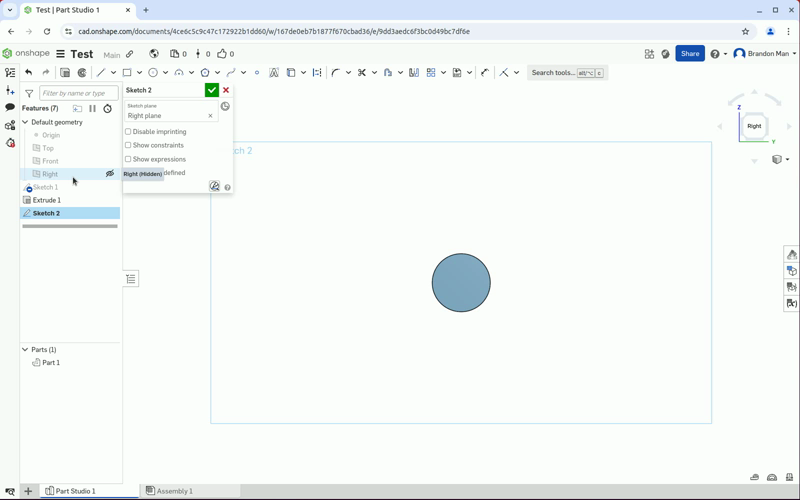
mouse_move(73, 352)
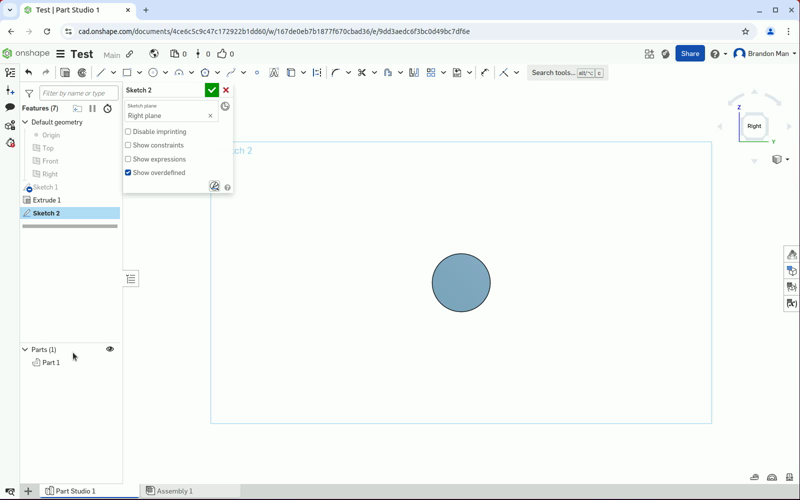
key(y)
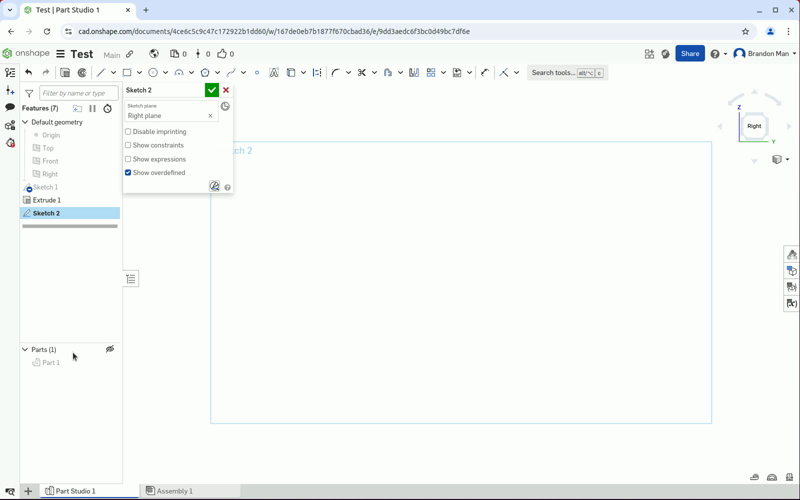
key(c)
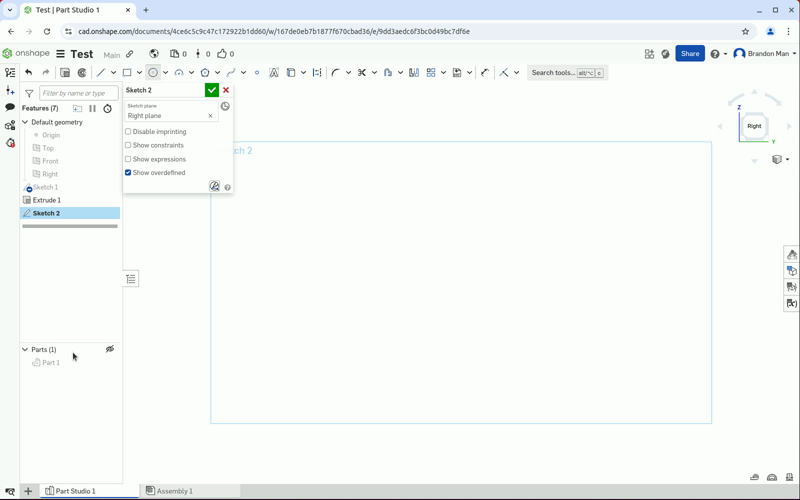
key_down(shift)
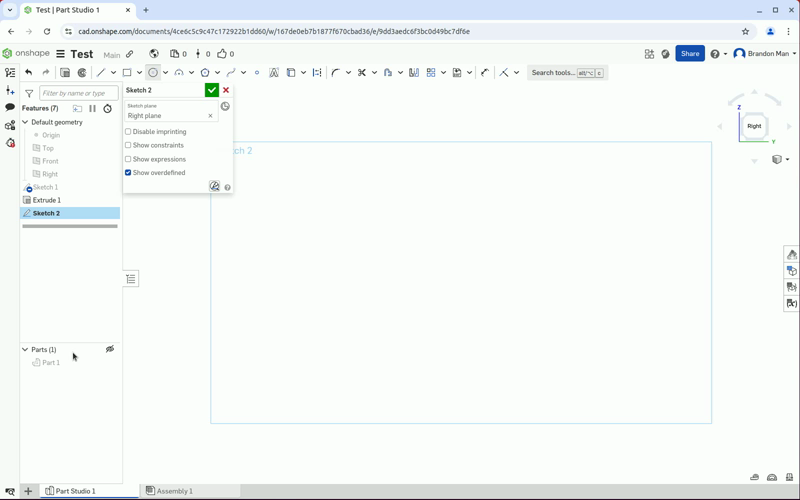
mouse_move(461, 282)
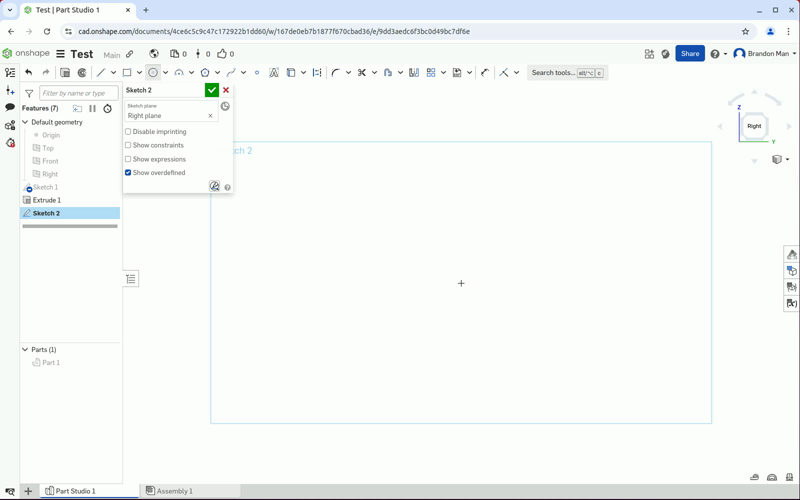
click(461, 282)
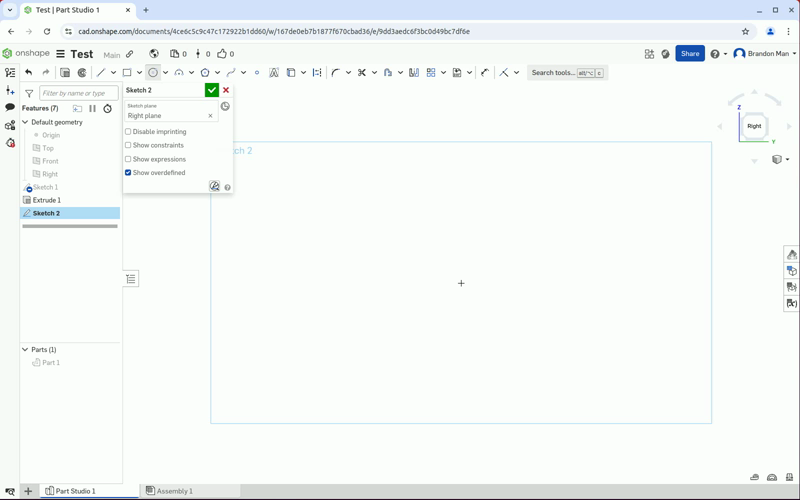
key_up(shift)
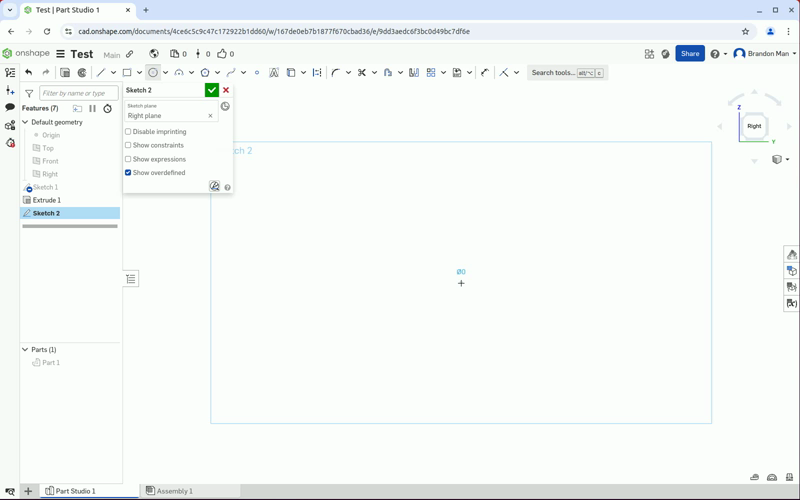
mouse_move(490, 282)
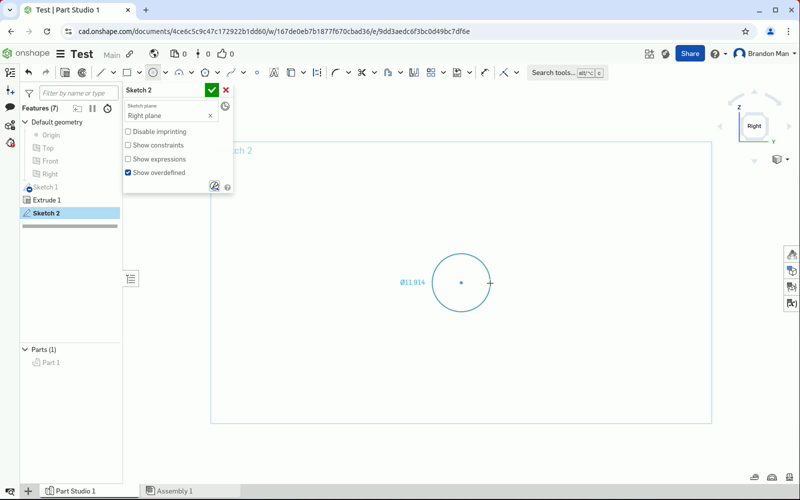
click(490, 282)
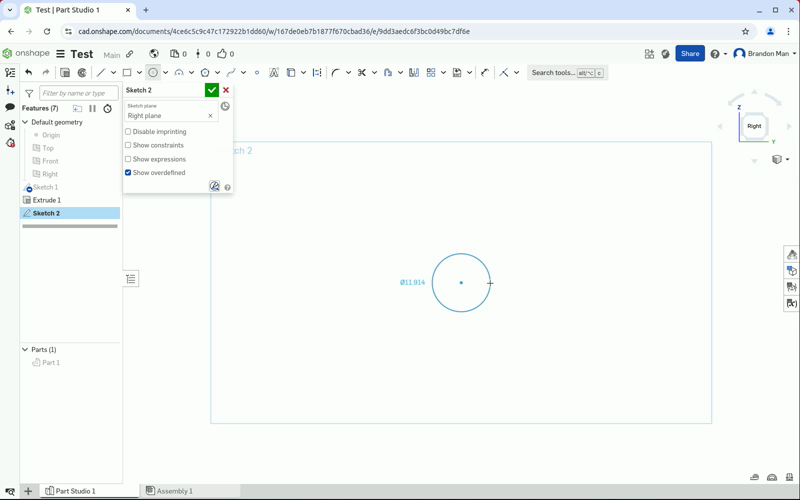
key(esc)
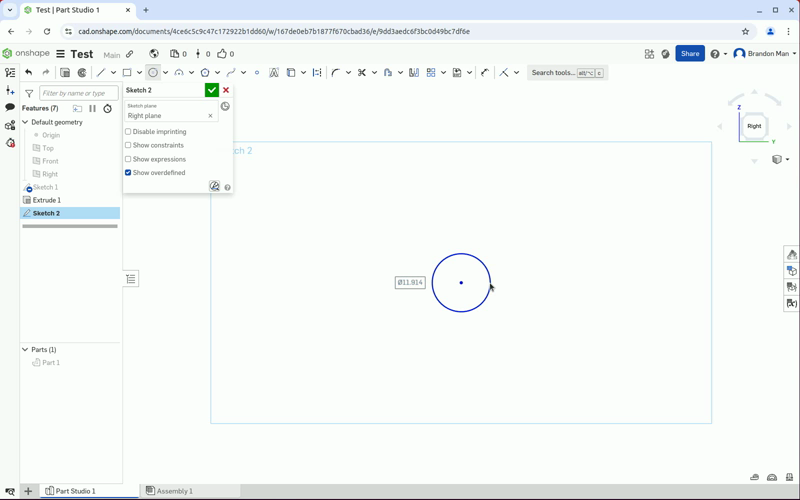
mouse_move(435, 287)
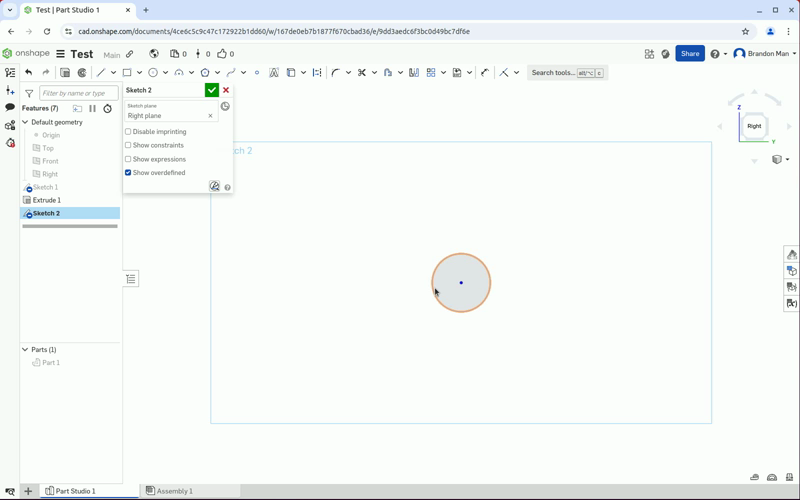
click(435, 287)
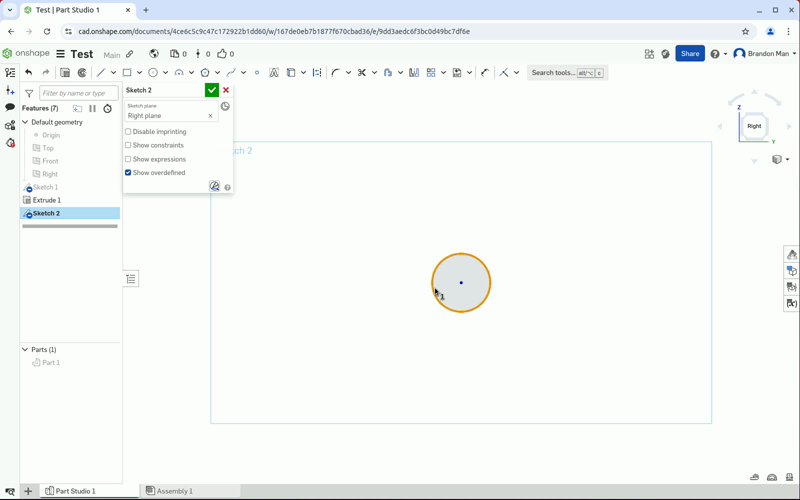
mouse_move(73, 352)
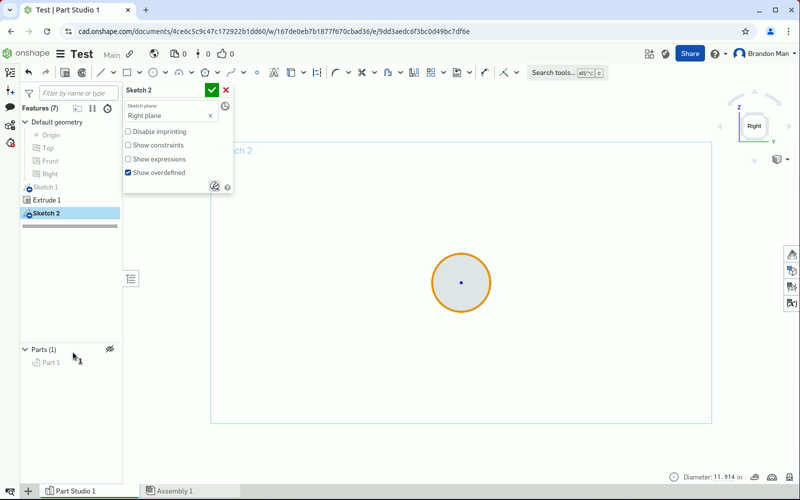
key(shift+y)
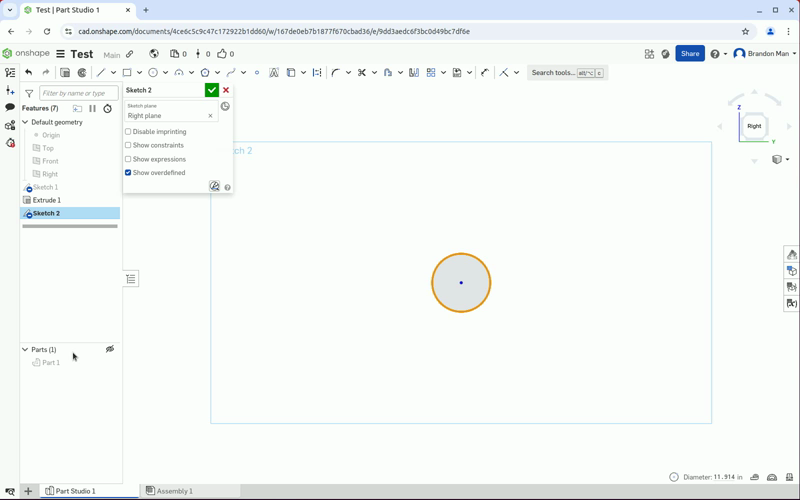
key(shift+e)
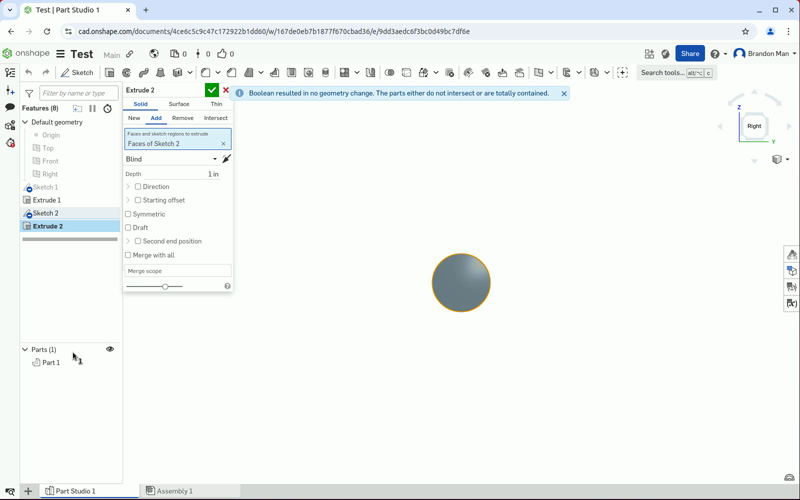
mouse_move(143, 106)
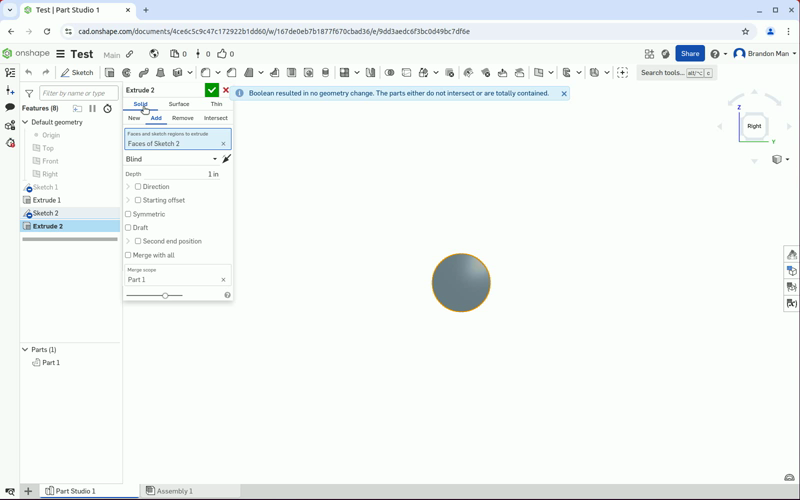
click(143, 106)
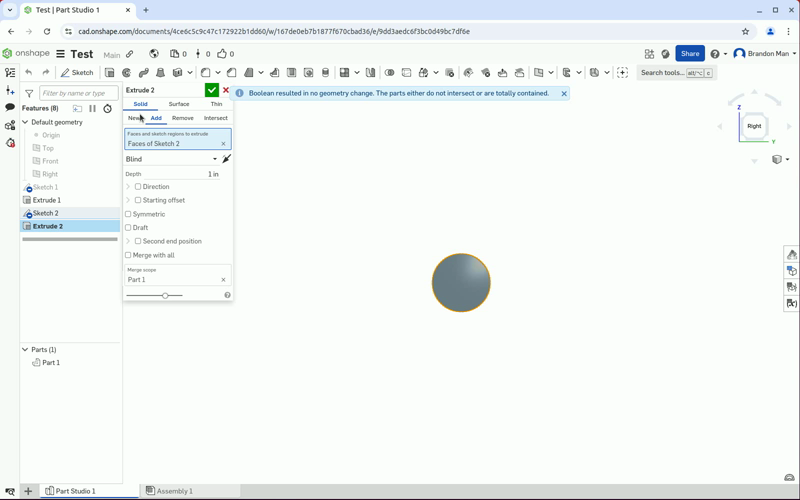
mouse_move(137, 120)
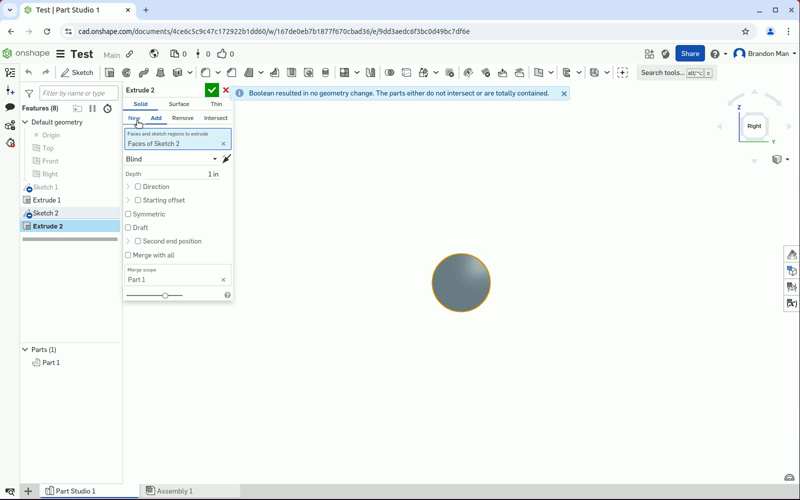
click(137, 120)
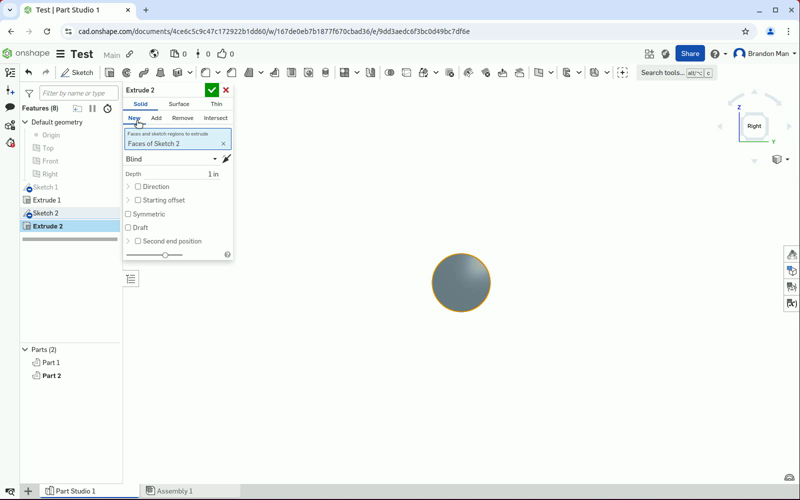
key(tab, 4)
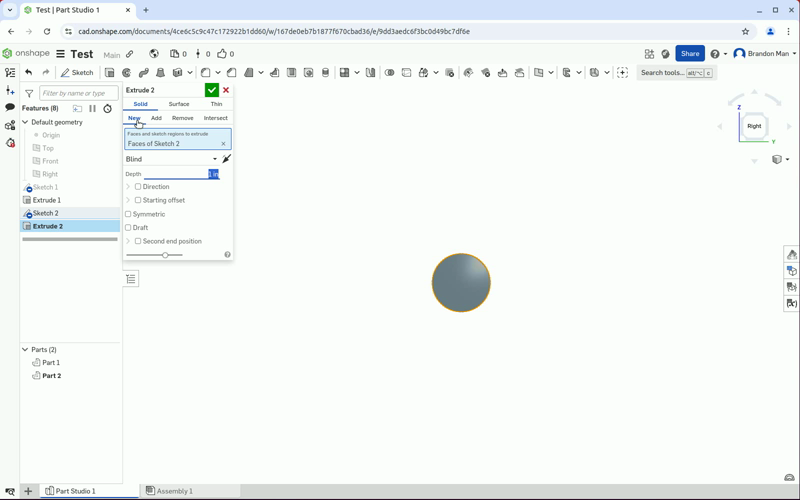
text(2.889)
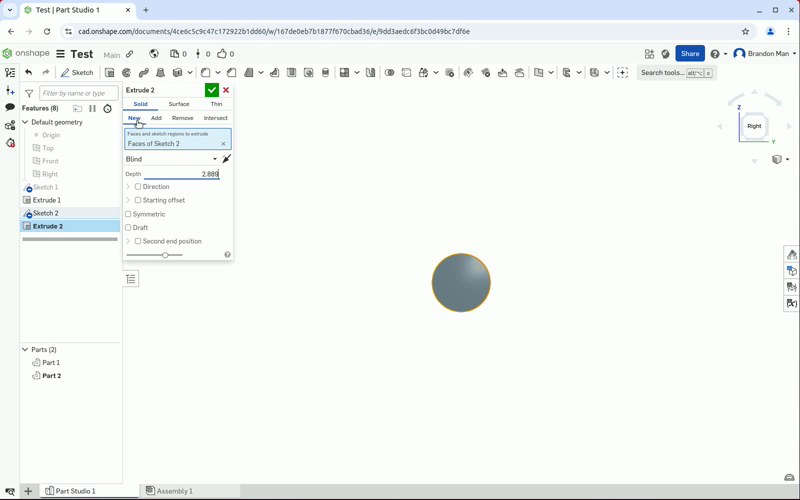
key(enter)
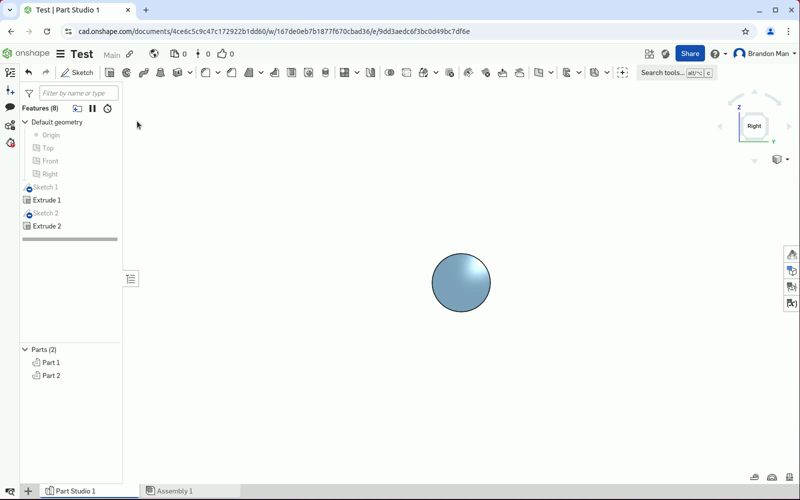
key(shift+h)
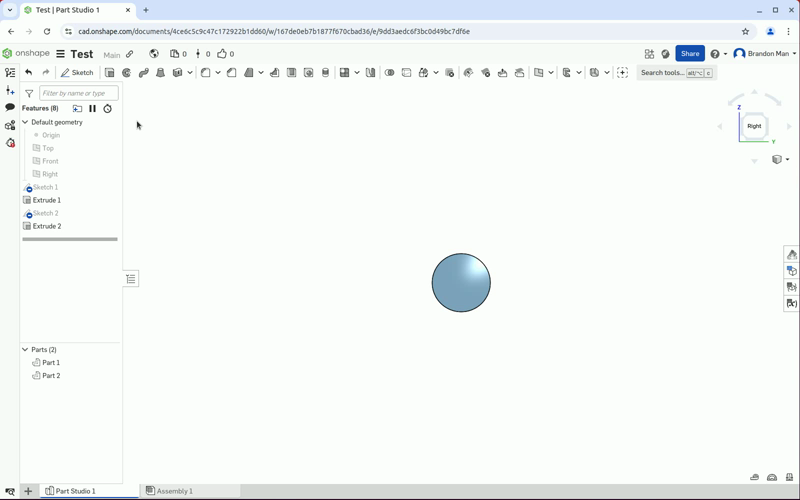
key(shift+h)
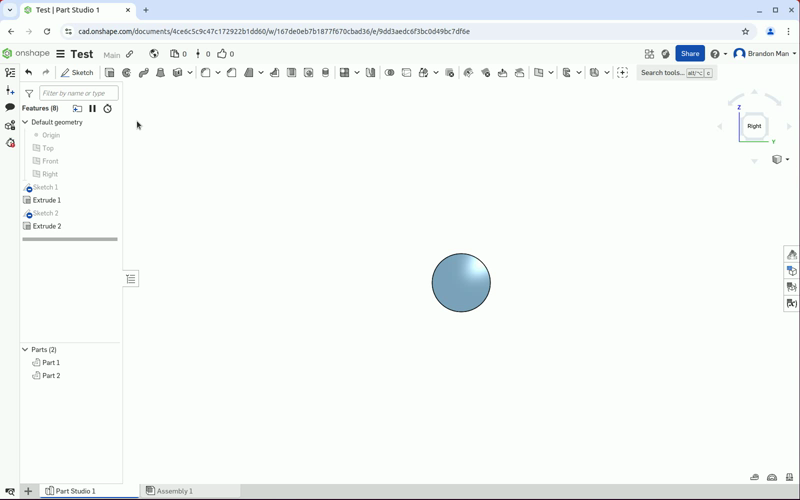
mouse_move(73, 189)
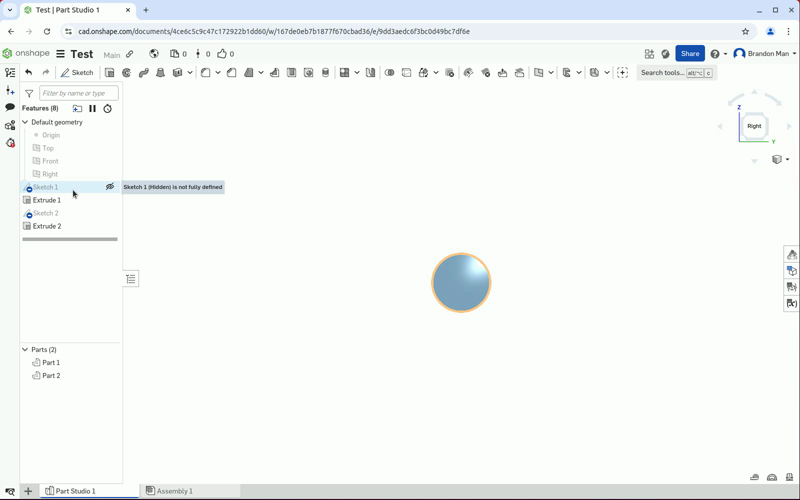
click(73, 189)
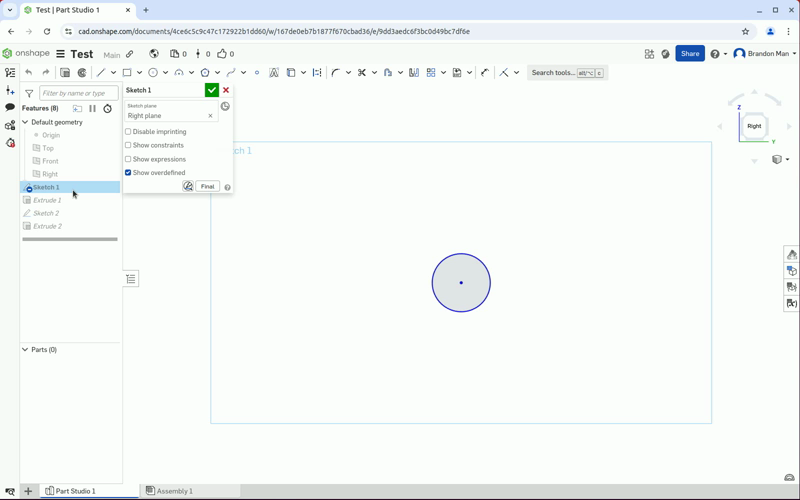
mouse_move(229, 92)
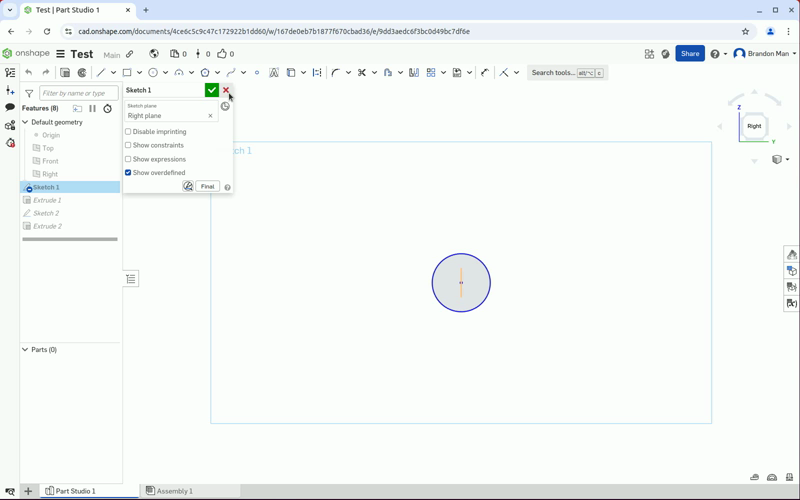
click(229, 92)
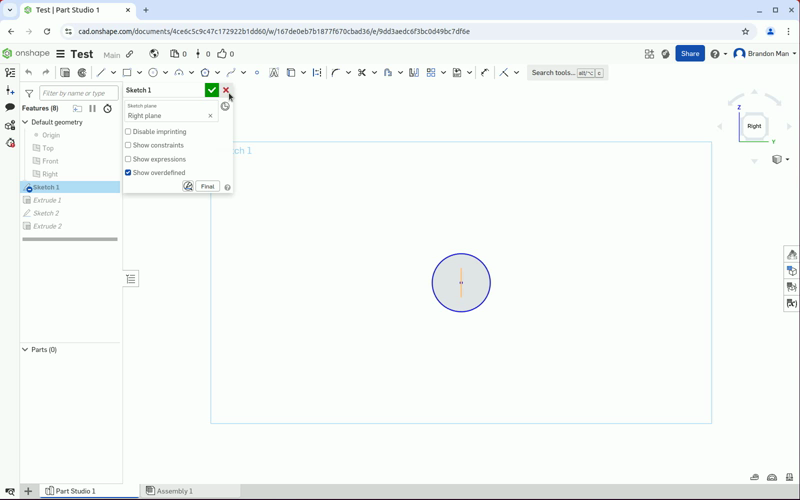
key(shift+s)
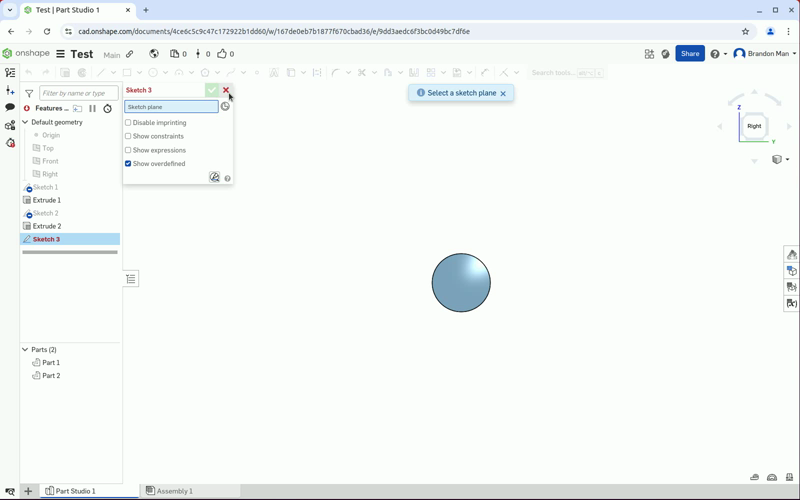
mouse_move(73, 176)
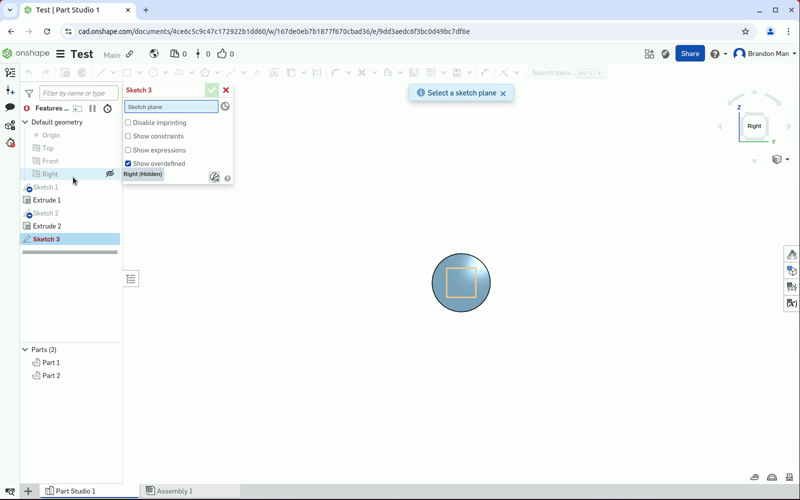
click(73, 176)
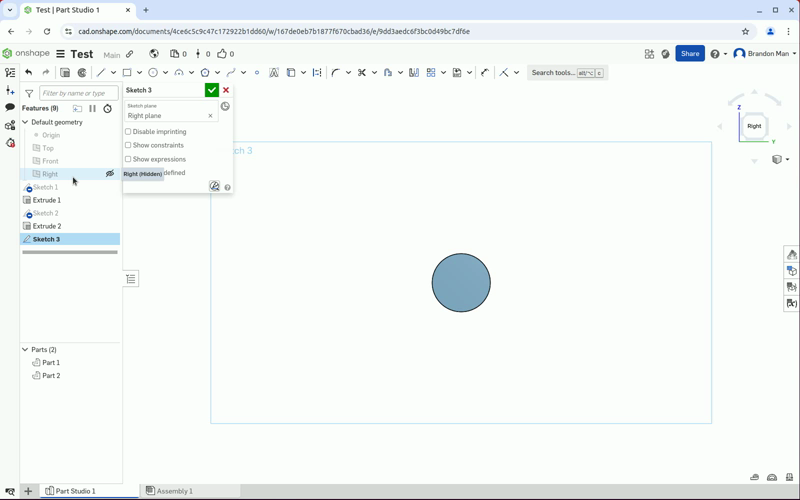
mouse_move(73, 352)
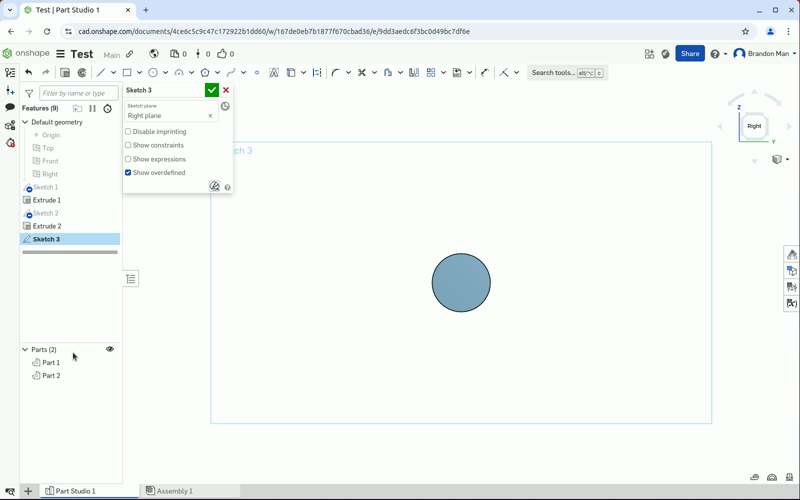
key(y)
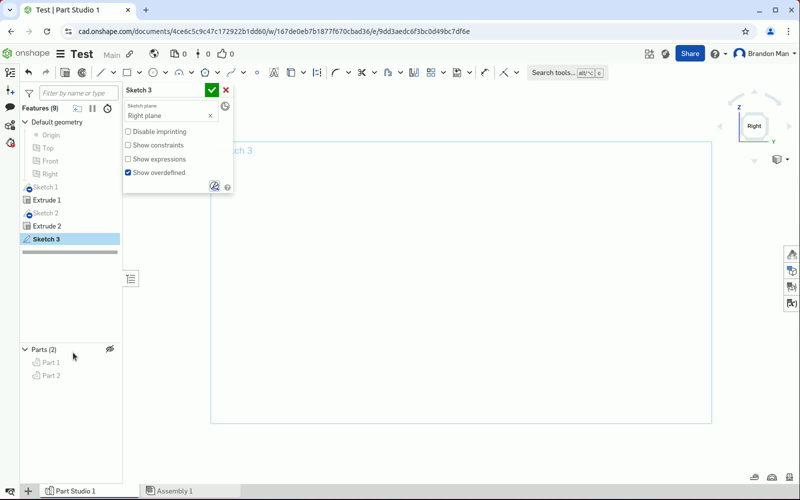
key(a)
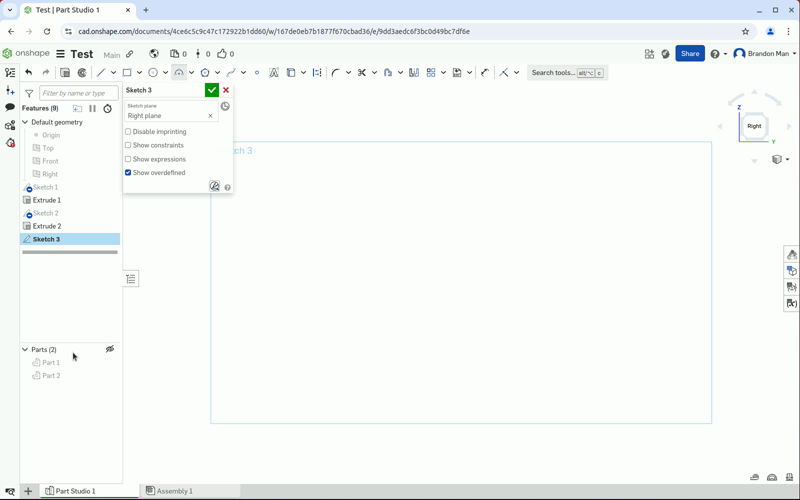
key_down(shift)
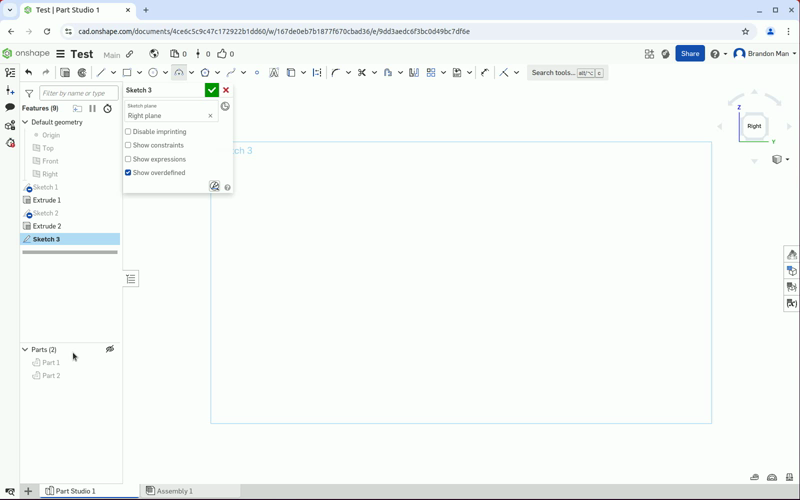
mouse_move(432, 282)
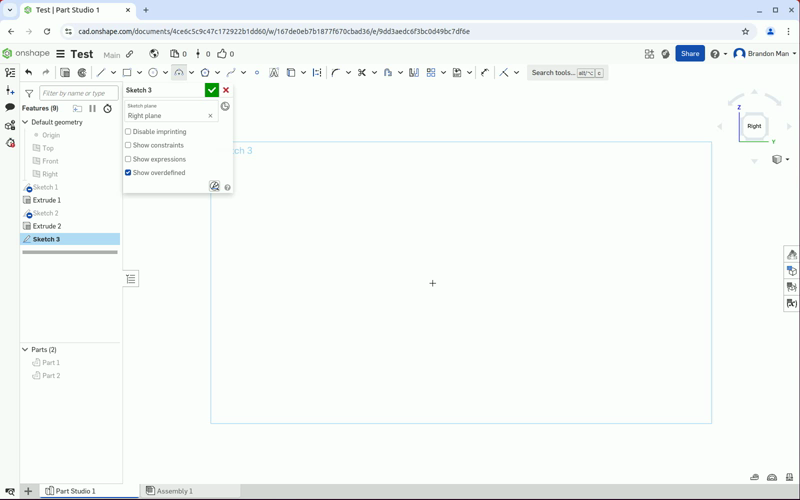
click(432, 282)
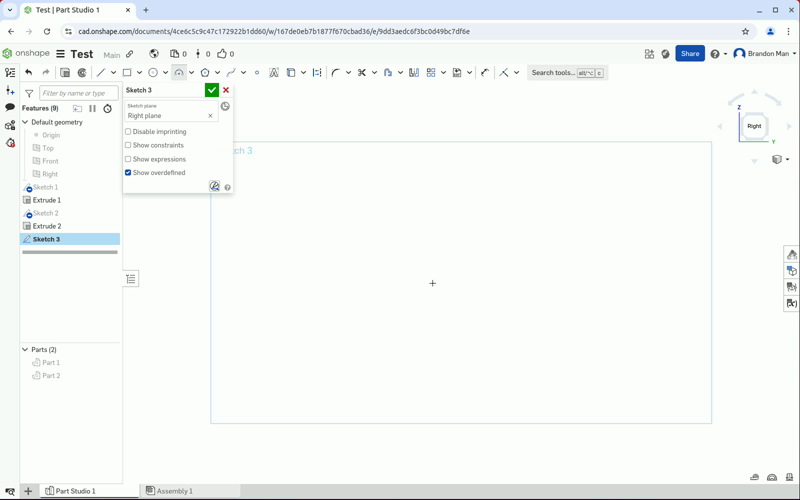
key_up(shift)
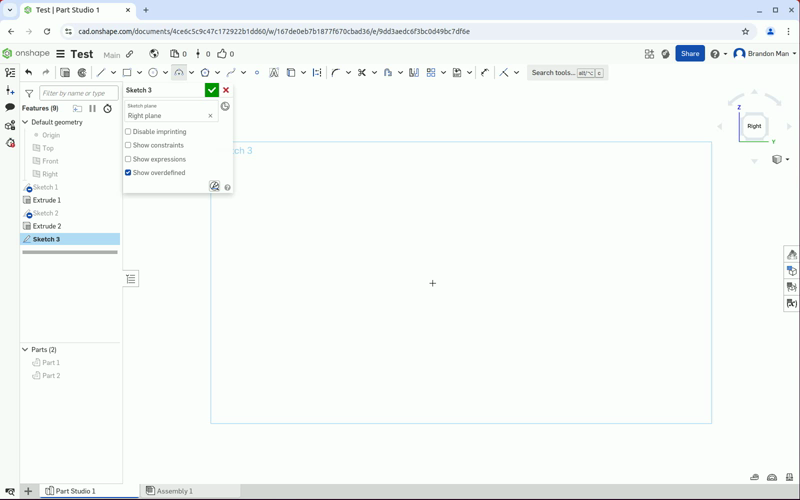
key_down(shift)
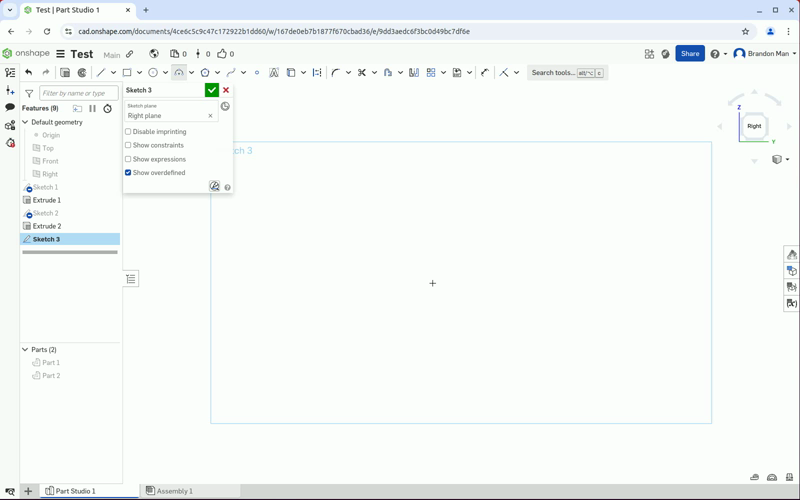
mouse_move(489, 282)
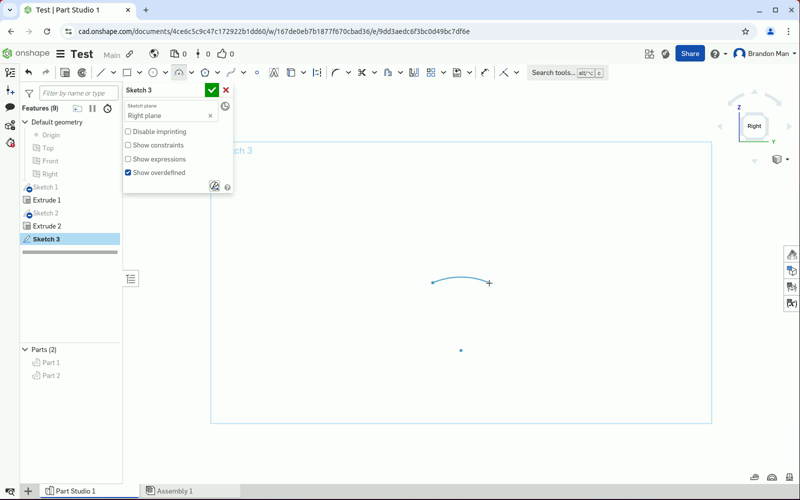
click(489, 282)
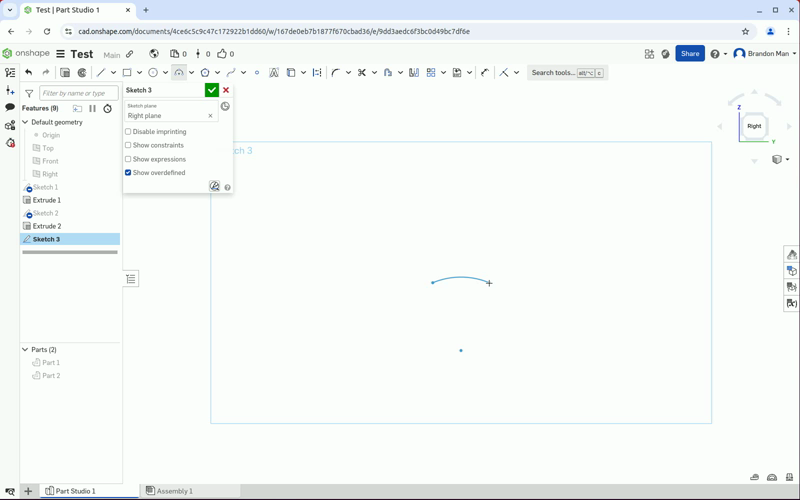
mouse_move(461, 254)
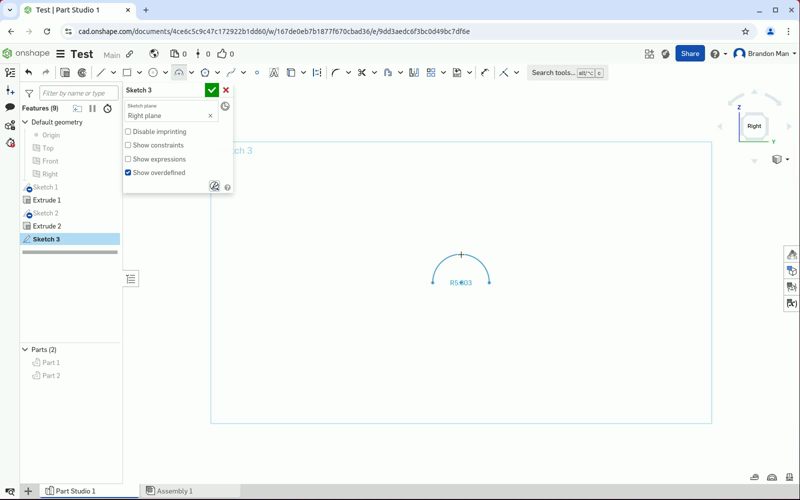
click(461, 254)
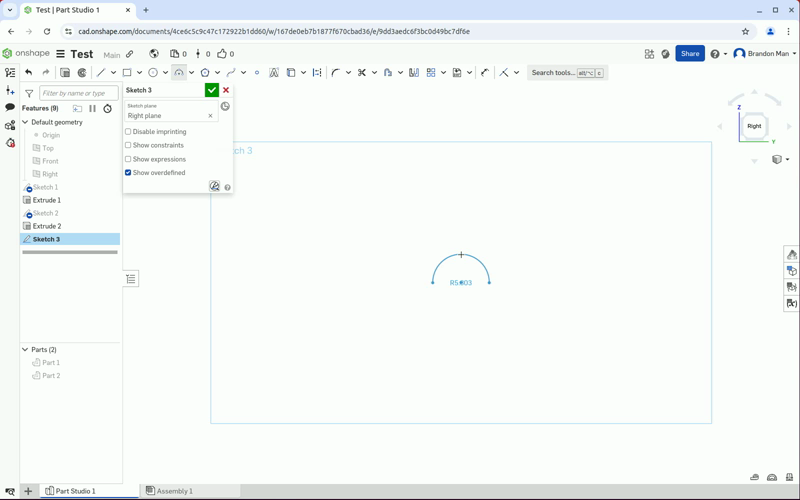
key_up(shift)
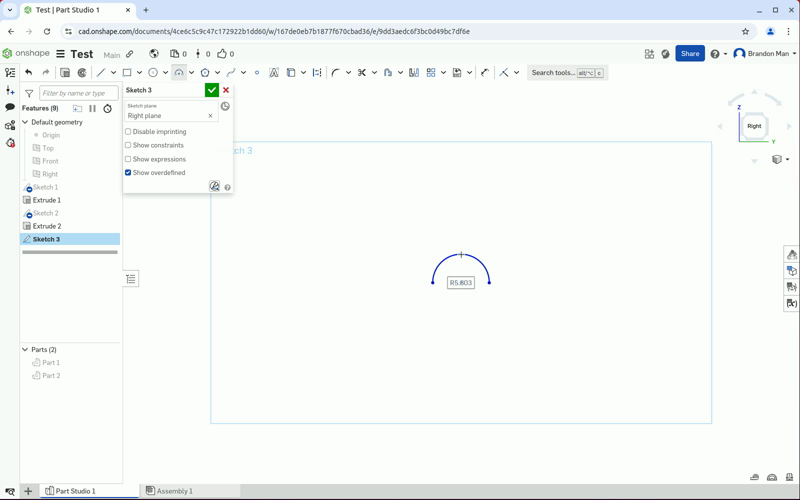
key(esc)
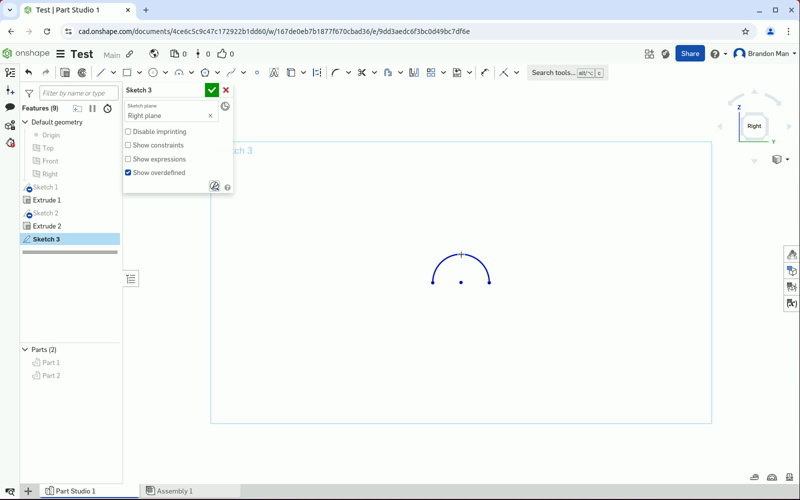
key(l)
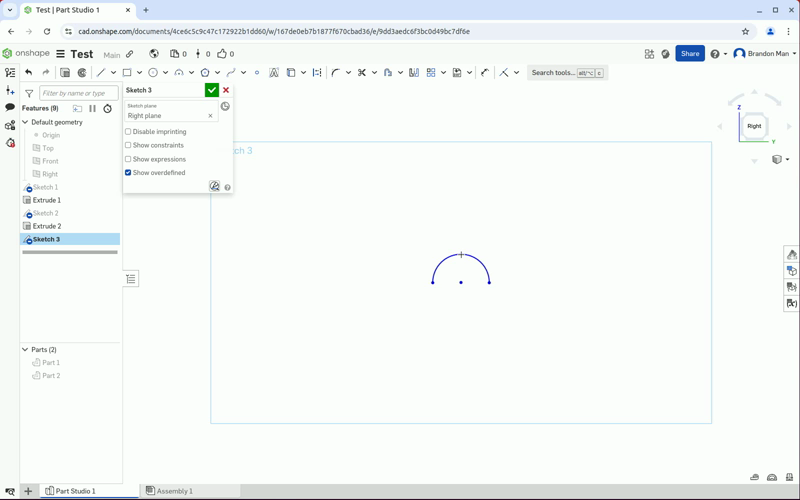
mouse_move(489, 282)
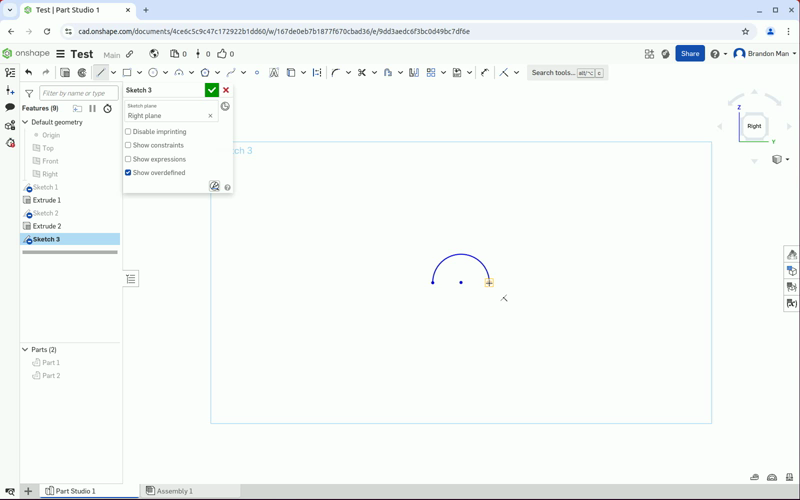
click(489, 282)
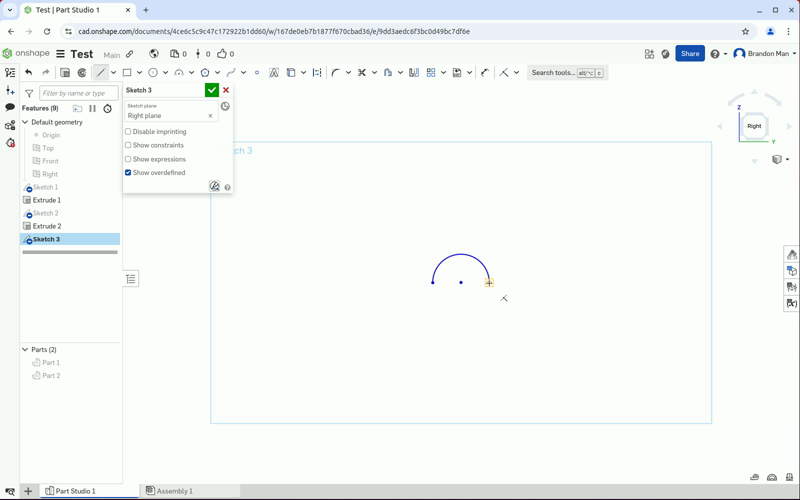
key_down(shift)
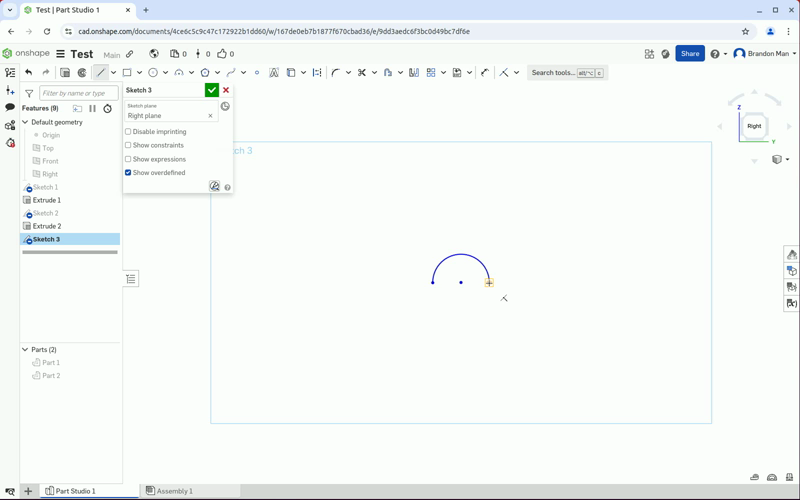
mouse_move(489, 170)
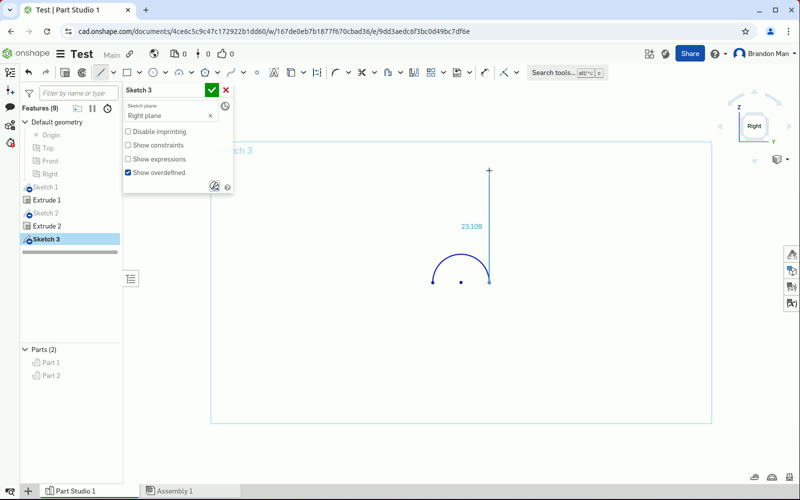
click(489, 170)
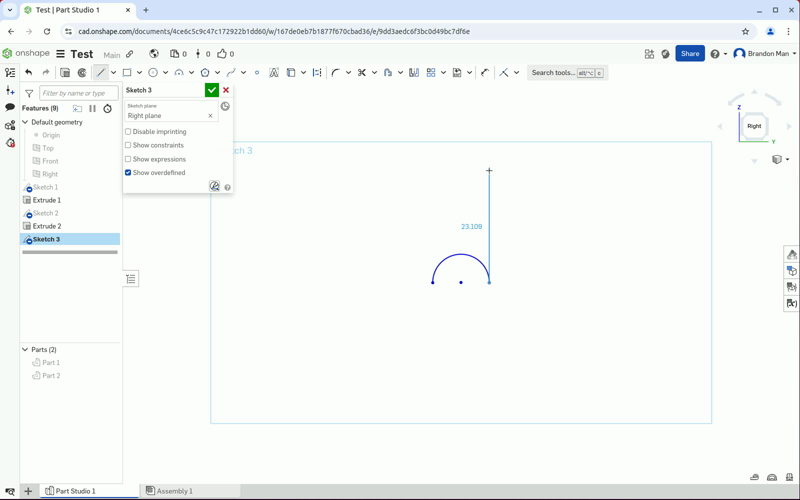
key_up(shift)
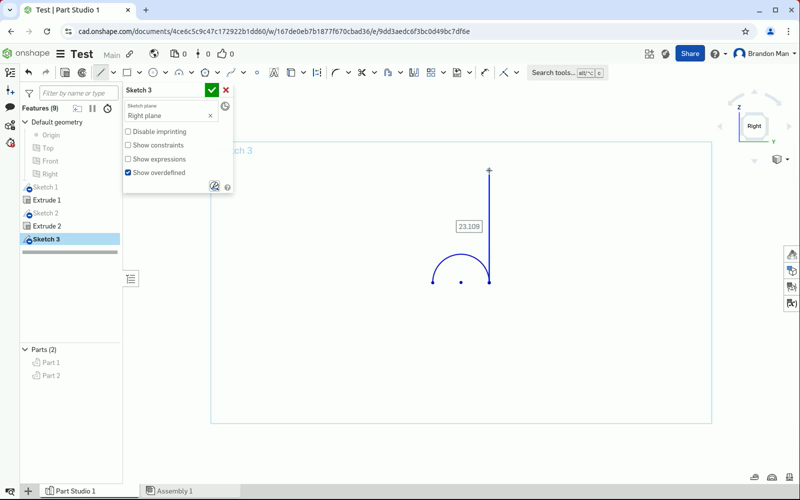
key_down(shift)
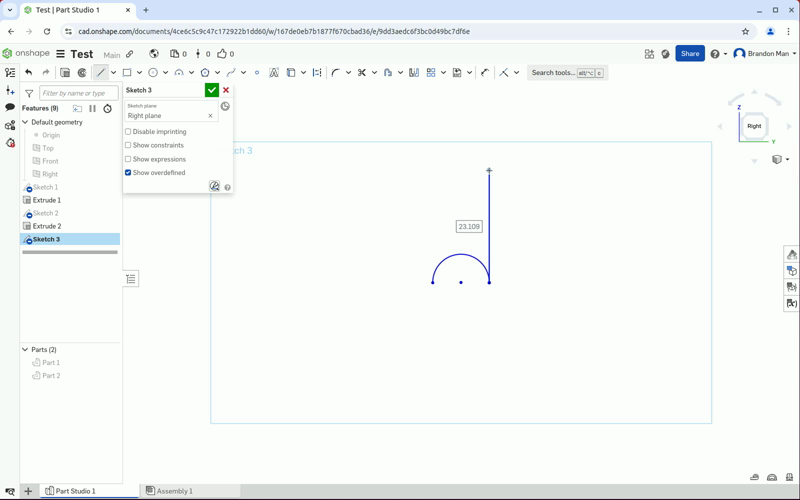
mouse_move(519, 170)
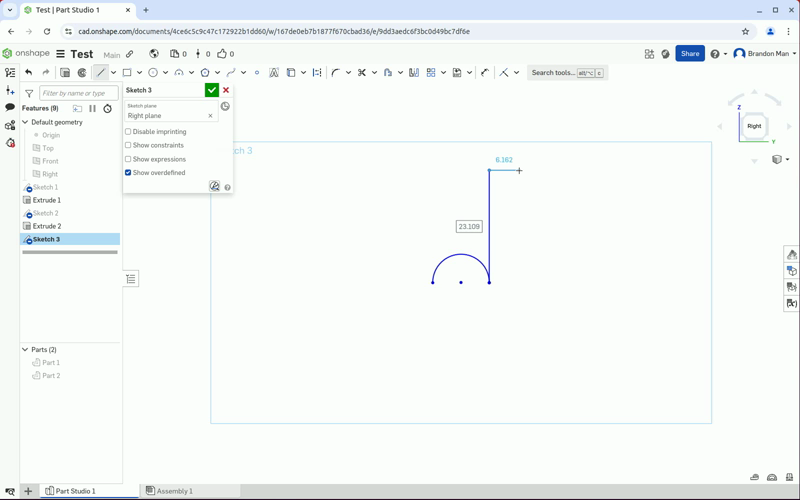
mouse_move(432, 170)
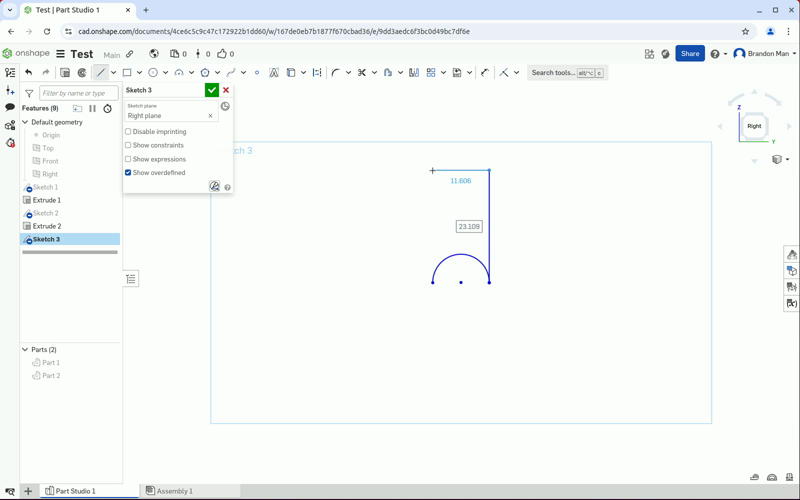
click(432, 170)
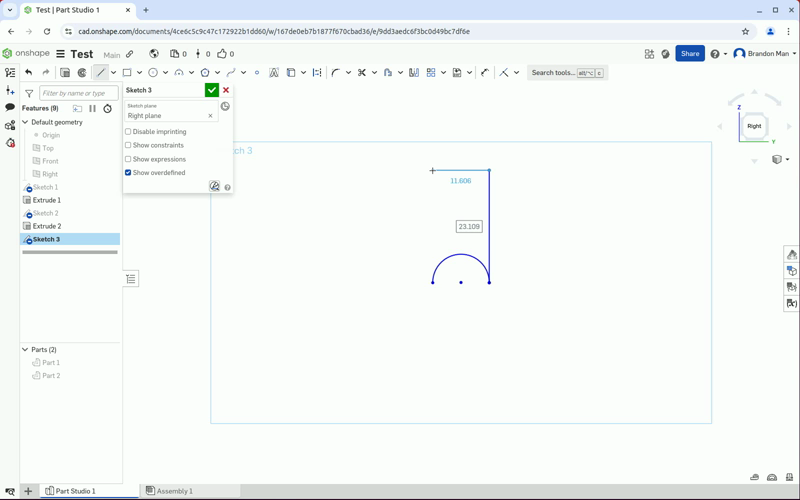
key_up(shift)
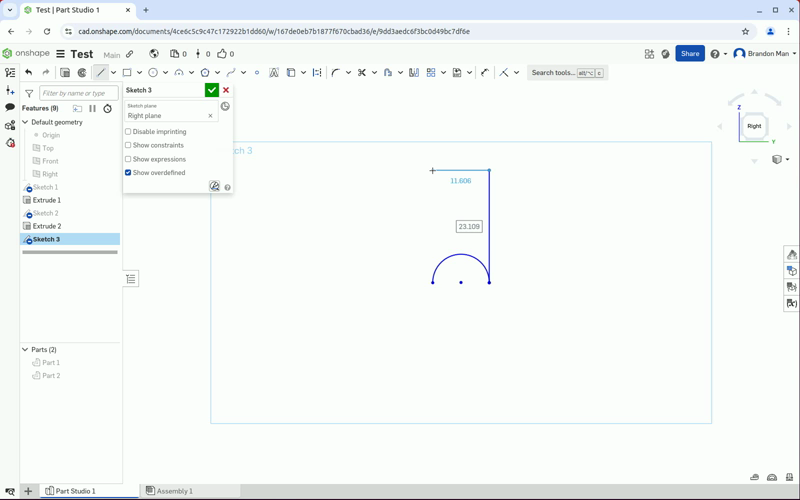
key_down(shift)
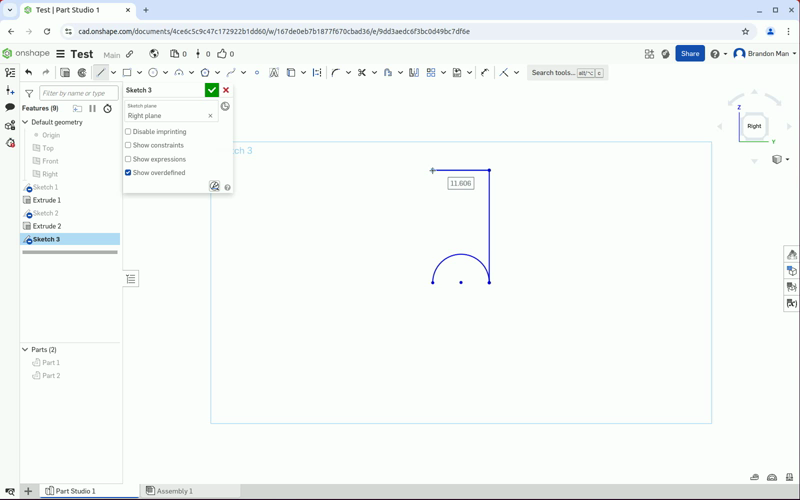
mouse_move(432, 282)
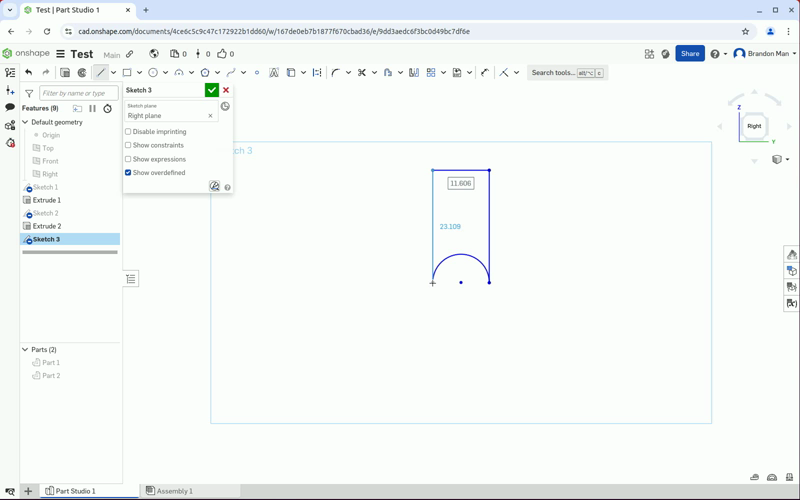
key_up(shift)
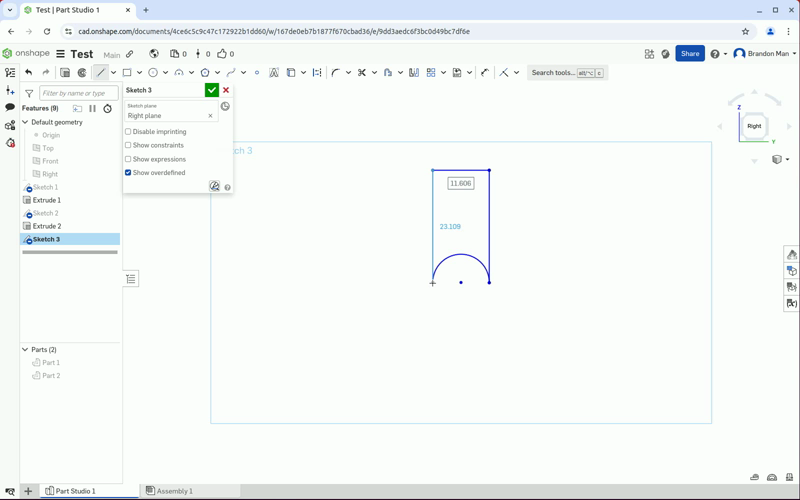
click(432, 282)
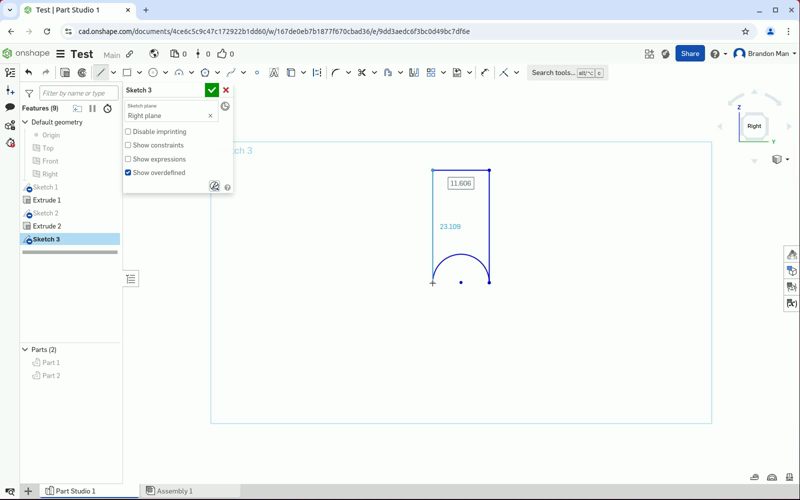
key(esc)
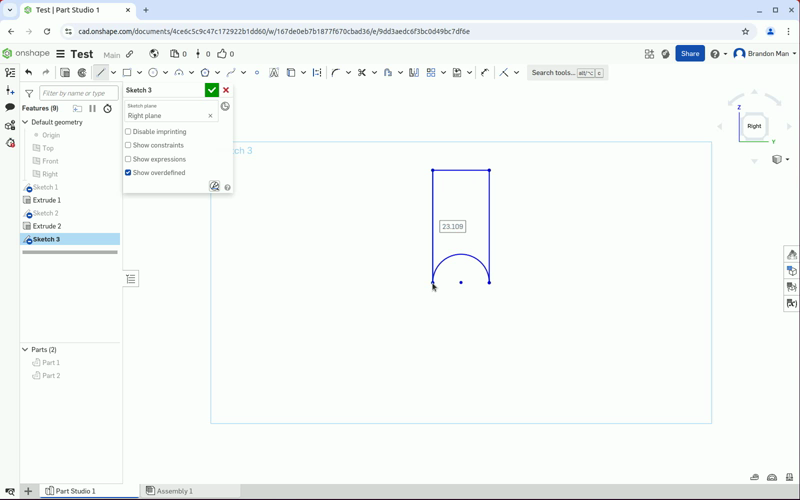
mouse_move(484, 231)
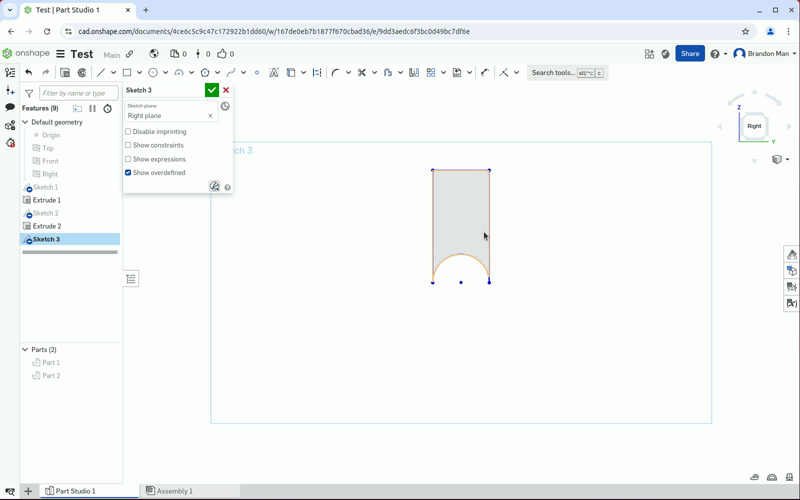
scroll(6)
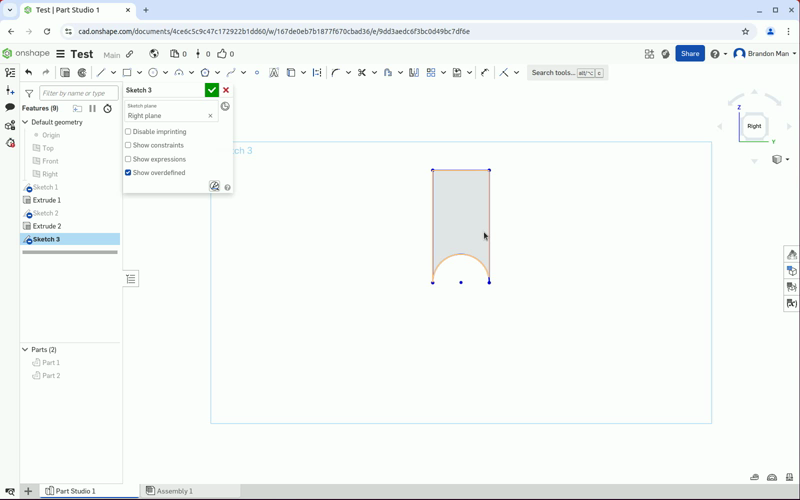
scroll(6)
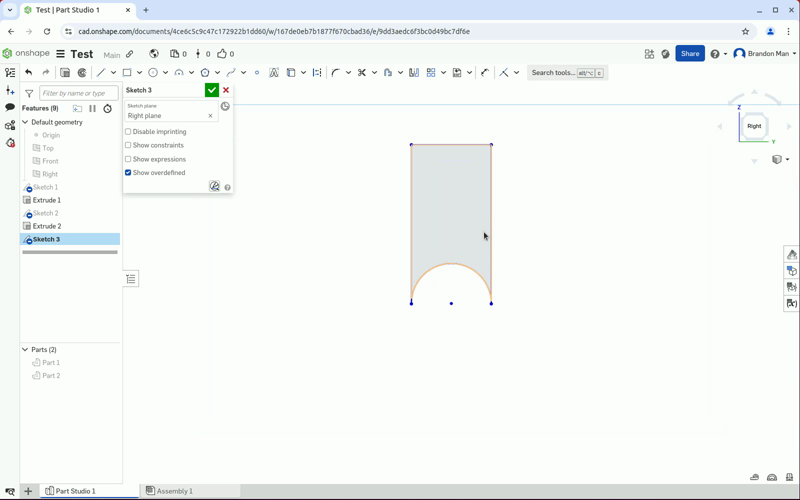
scroll(6)
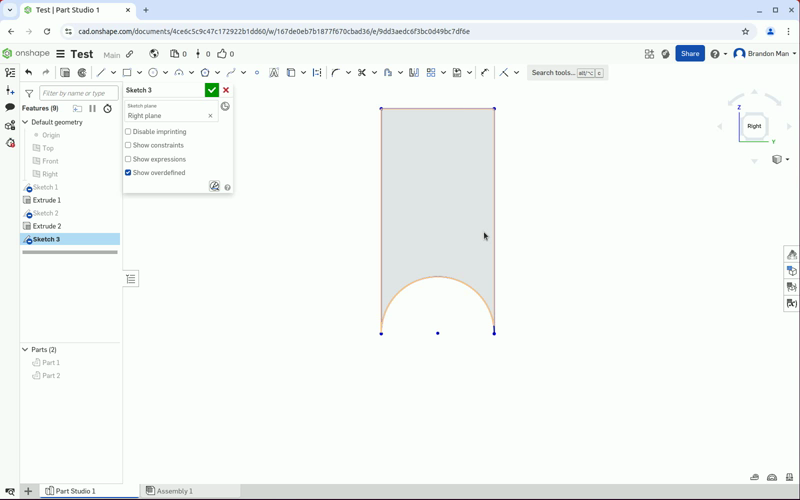
scroll(6)
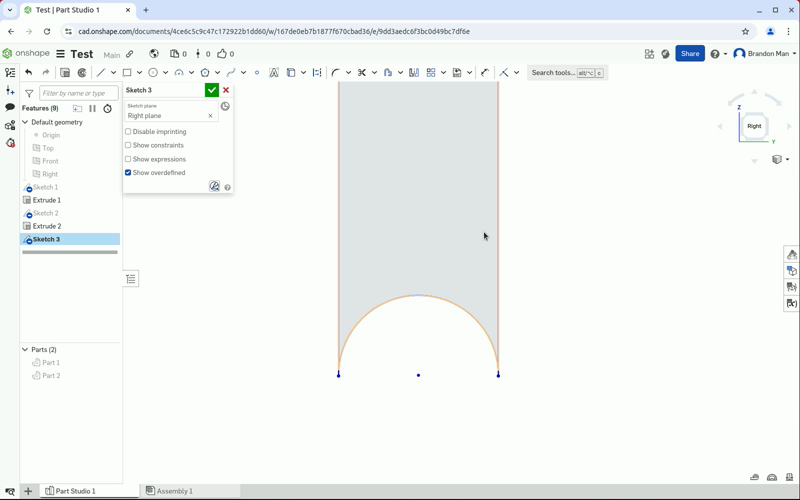
scroll(6)
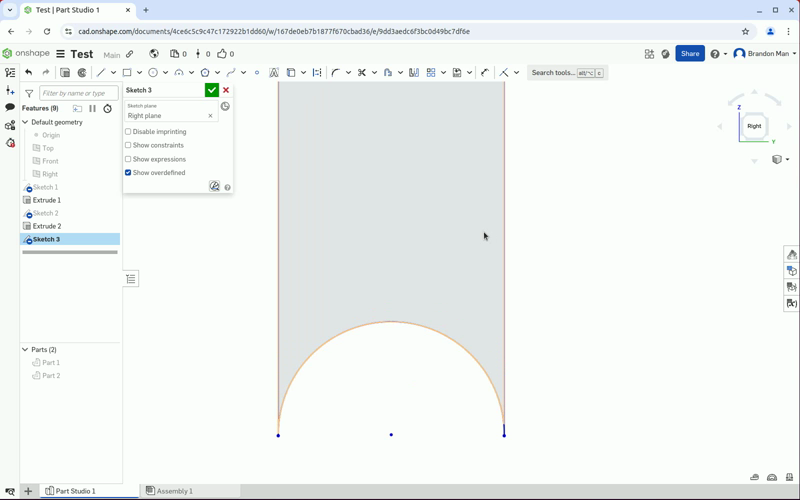
scroll(6)
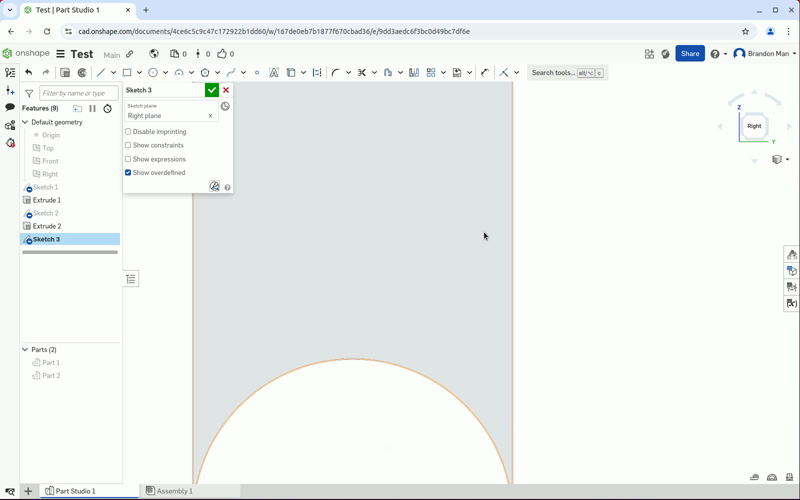
scroll(6)
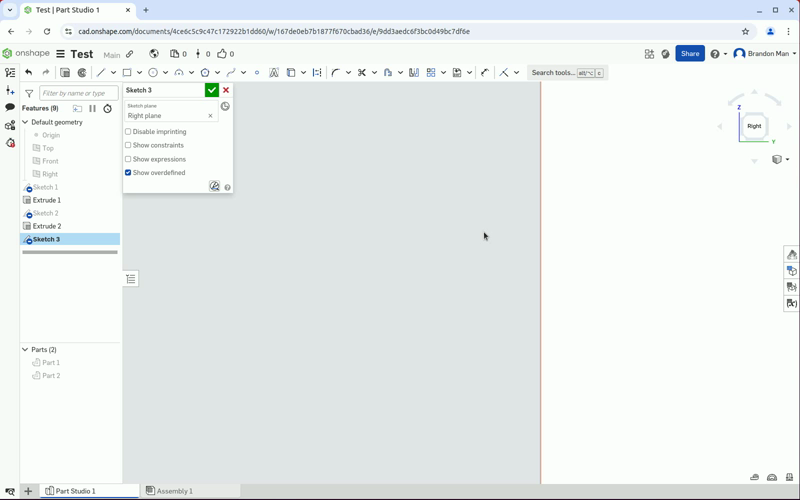
click(484, 231)
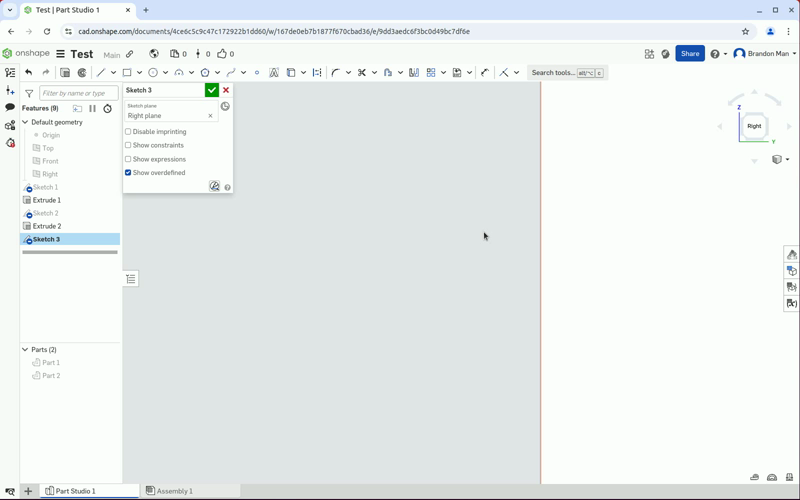
scroll(-6)
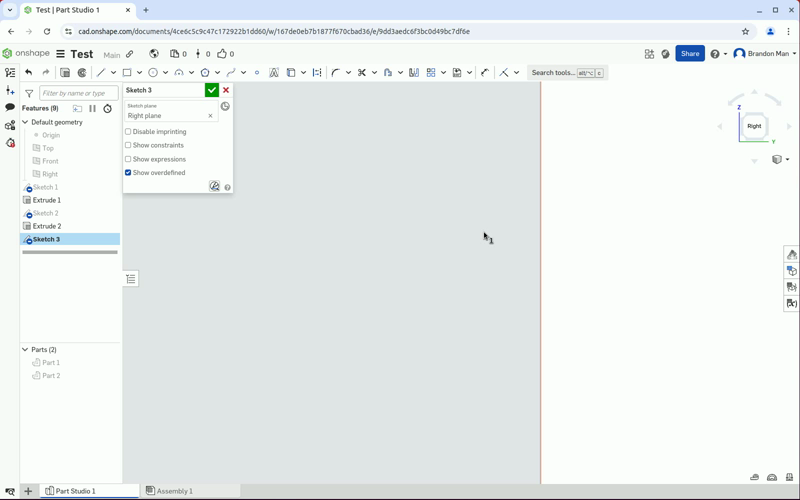
scroll(-6)
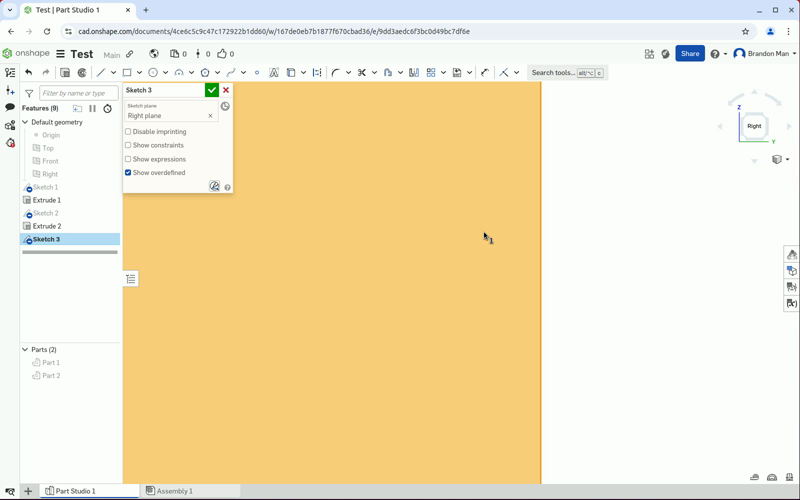
scroll(-6)
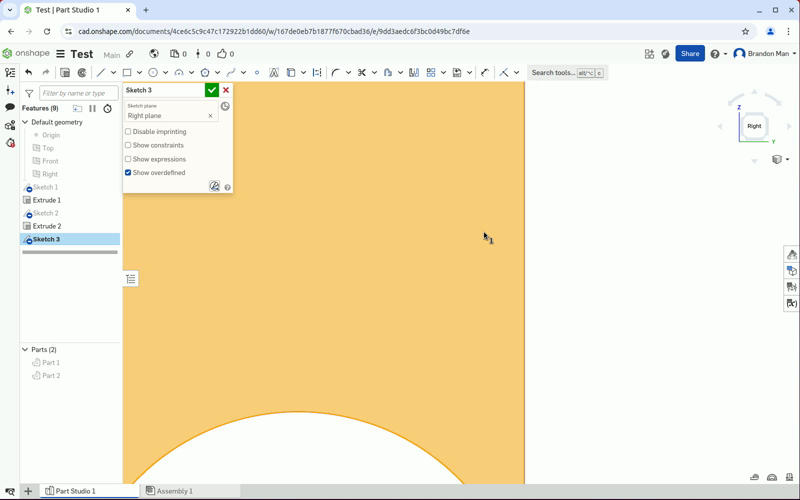
scroll(-6)
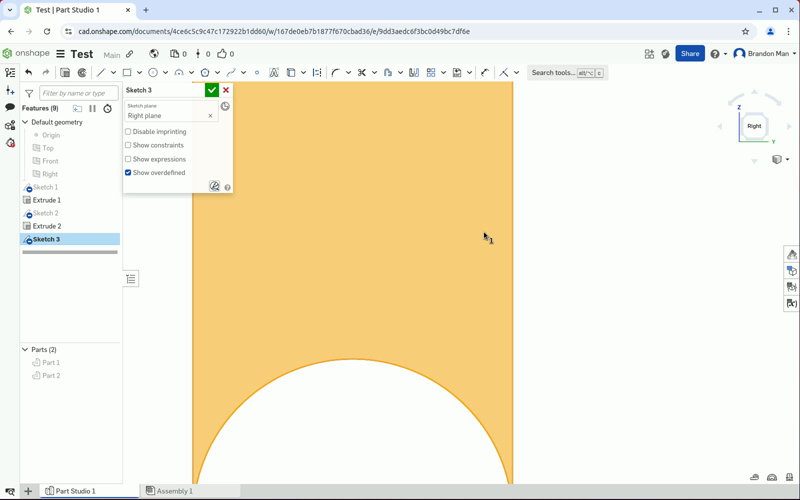
scroll(-6)
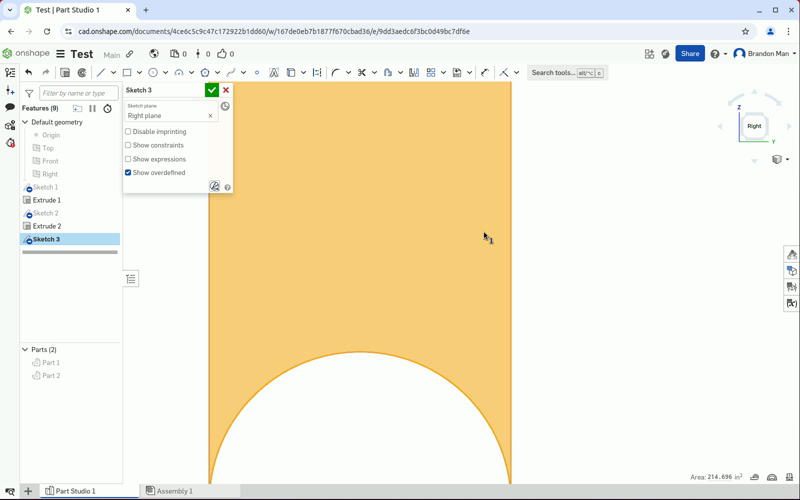
scroll(-6)
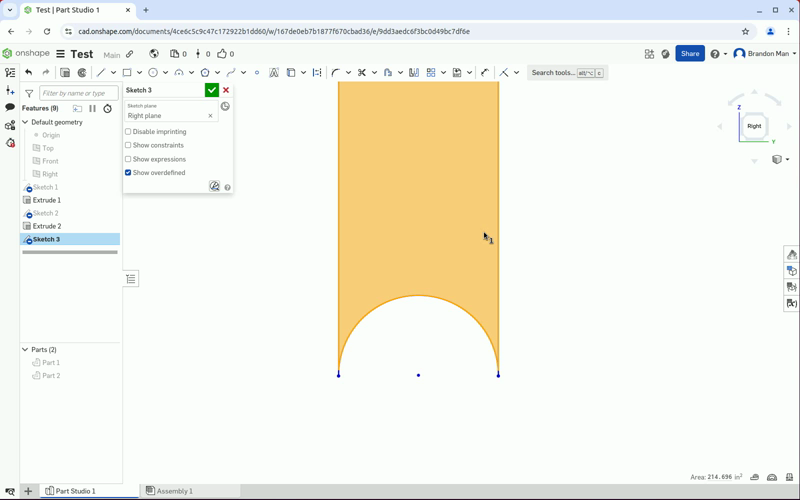
scroll(-6)
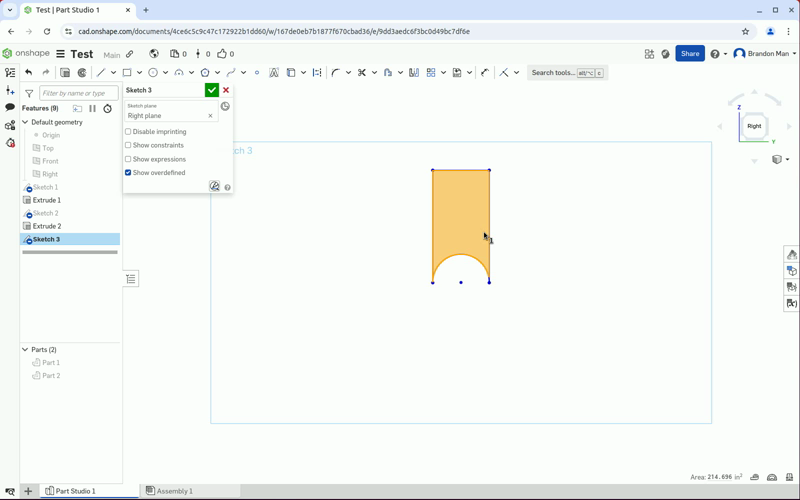
mouse_move(73, 352)
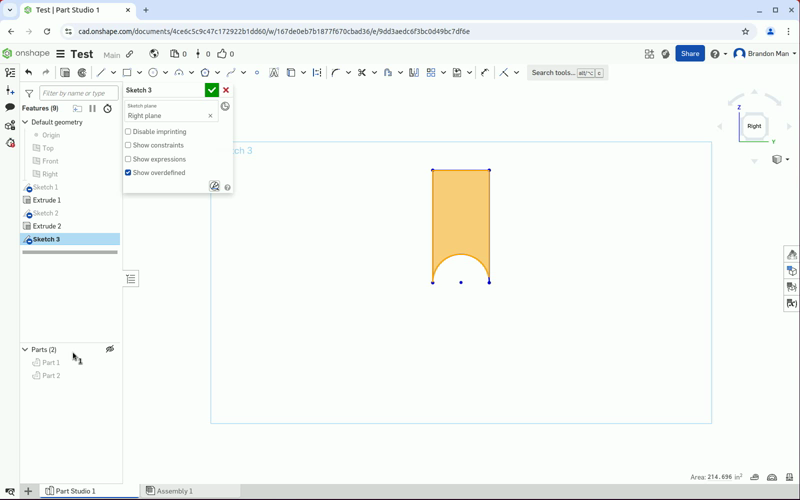
key(shift+y)
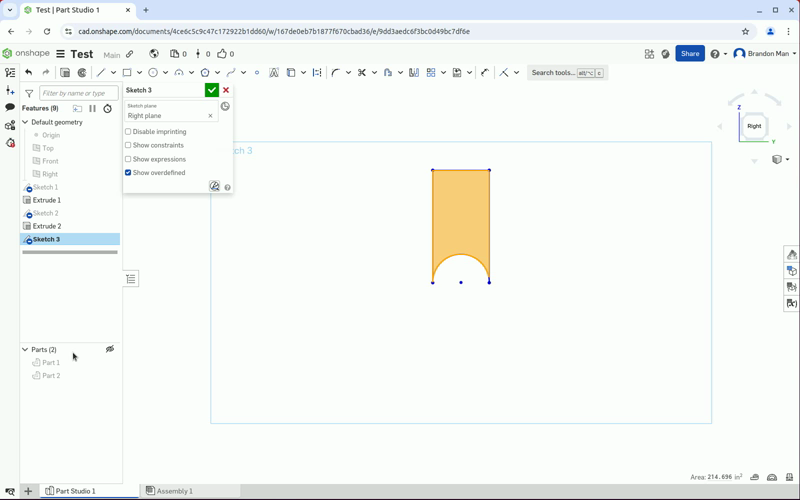
key(shift+e)
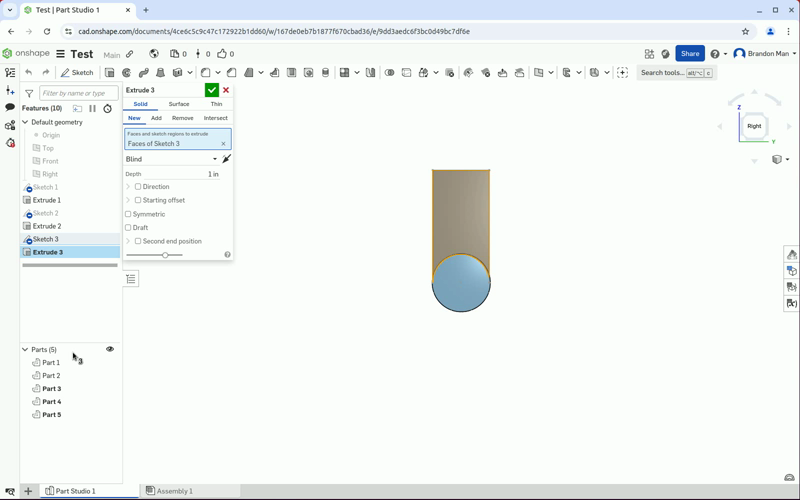
mouse_move(143, 106)
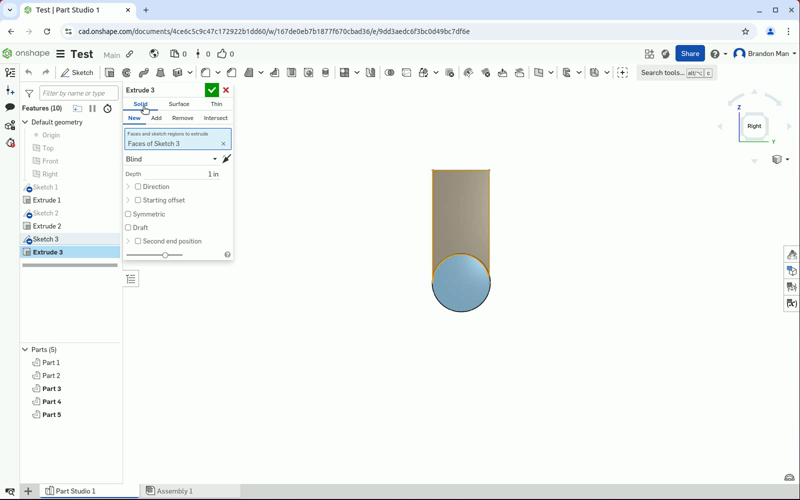
click(143, 106)
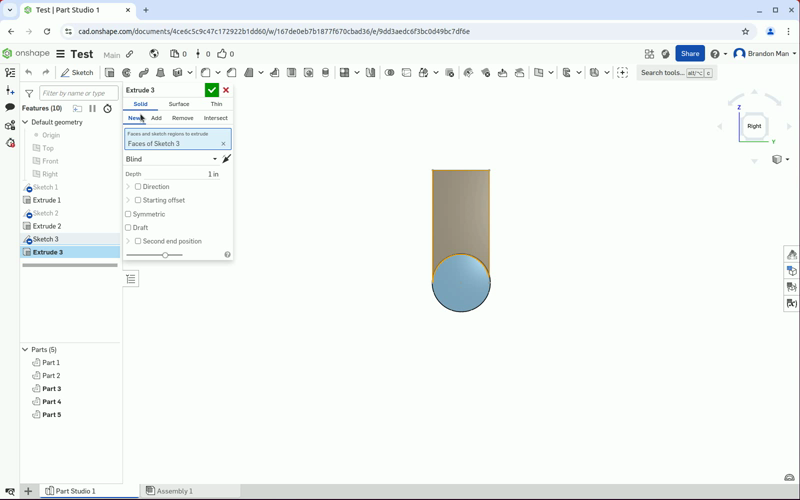
mouse_move(137, 120)
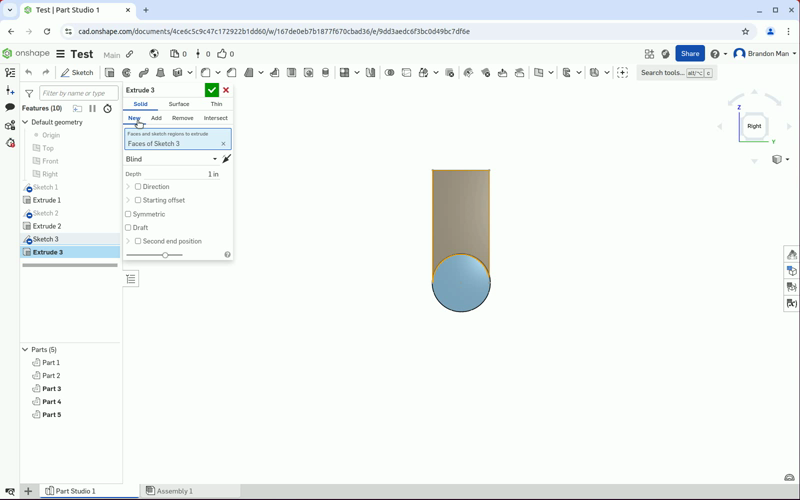
click(137, 120)
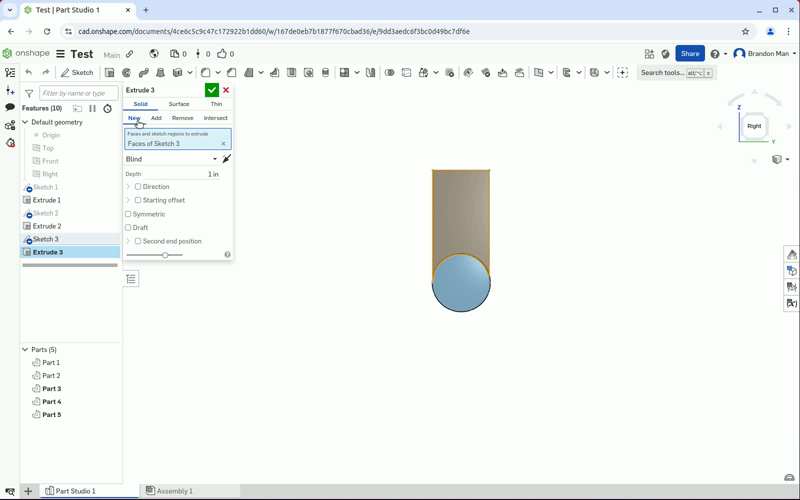
key(tab, 4)
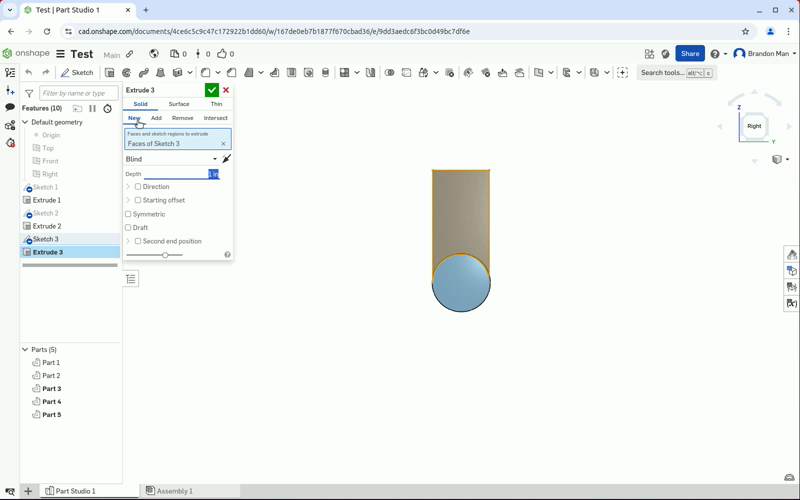
text(2.889)
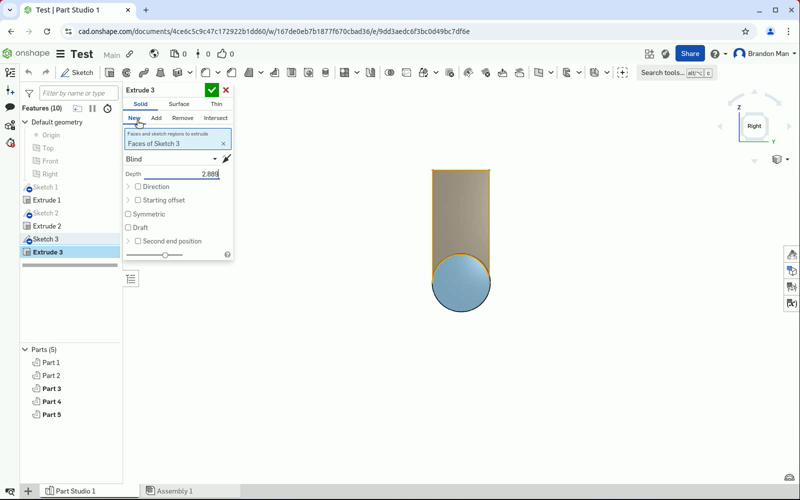
key(enter)
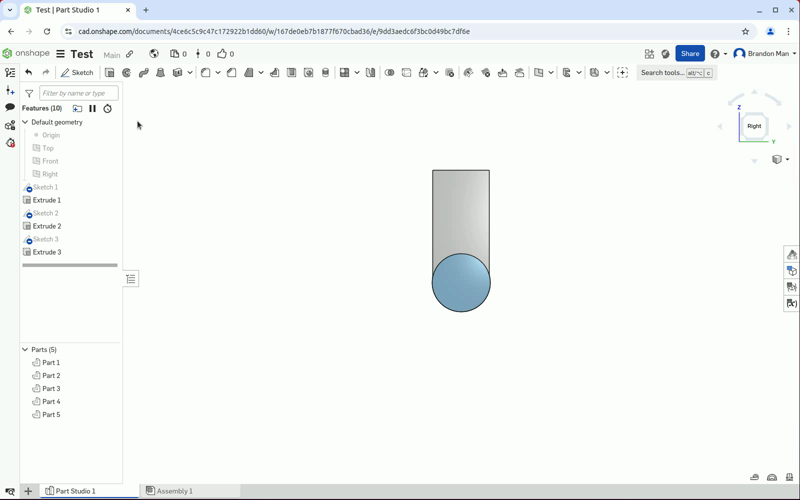
key(shift+h)
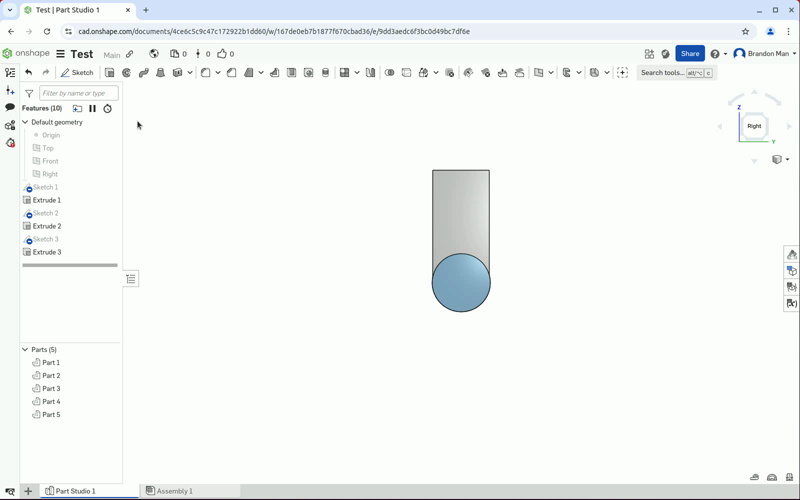
key(shift+h)
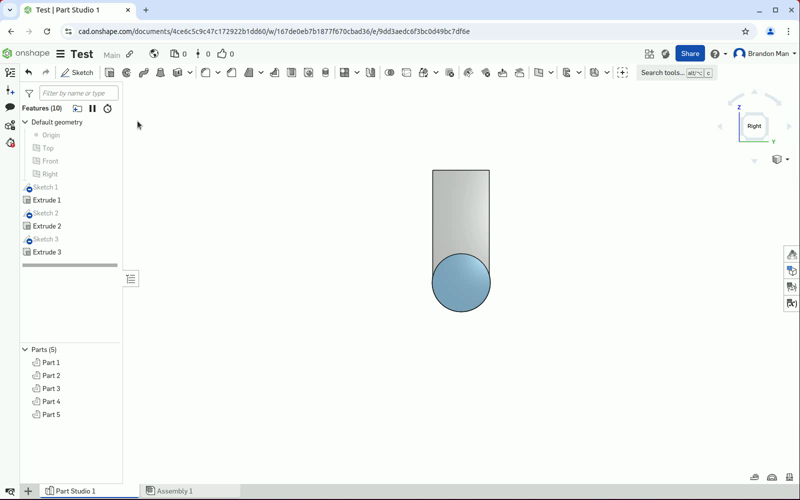
mouse_move(73, 189)
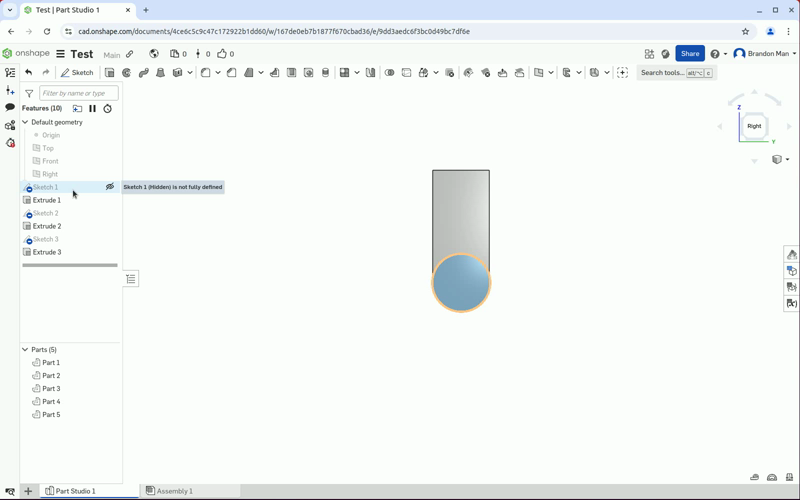
click(73, 189)
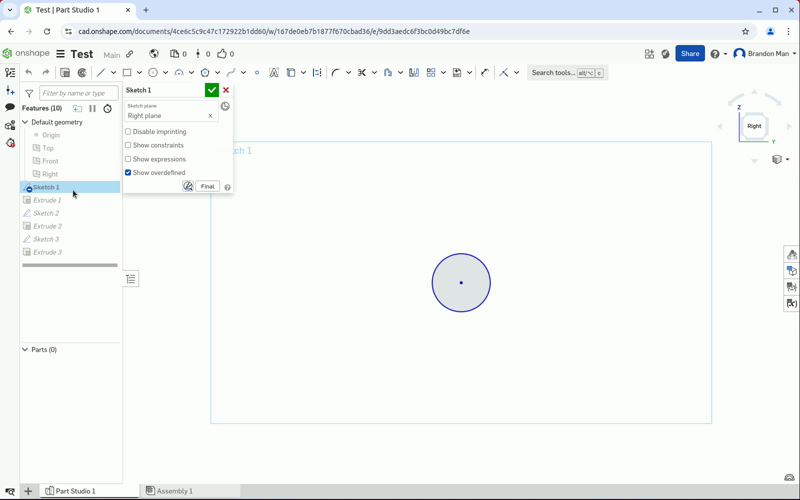
mouse_move(229, 92)
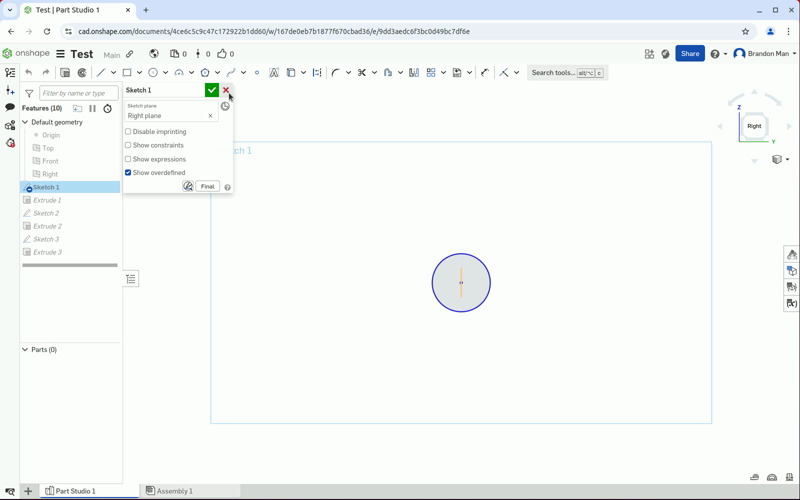
click(229, 92)
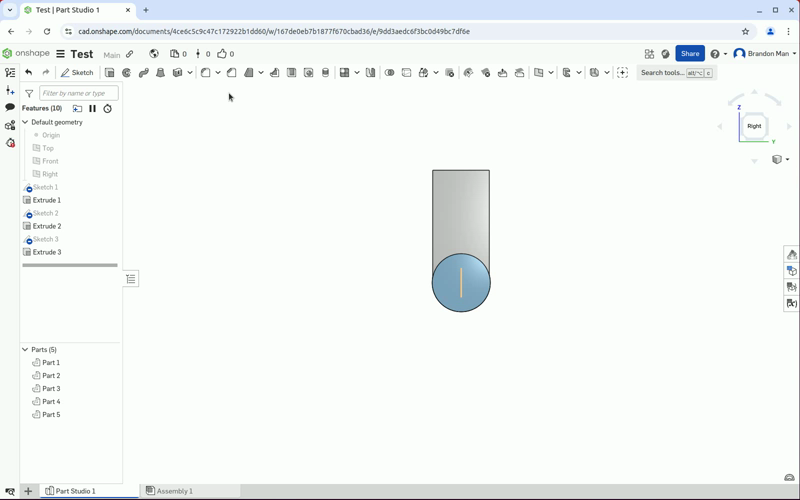
mouse_move(541, 75)
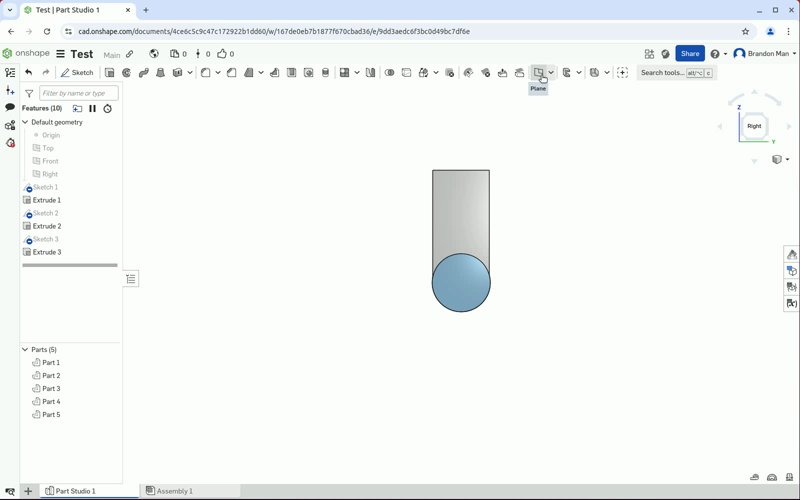
click(541, 75)
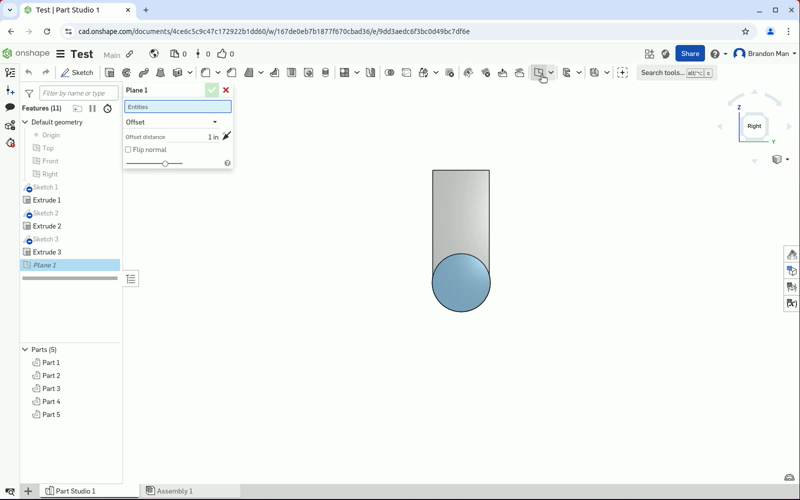
mouse_move(73, 176)
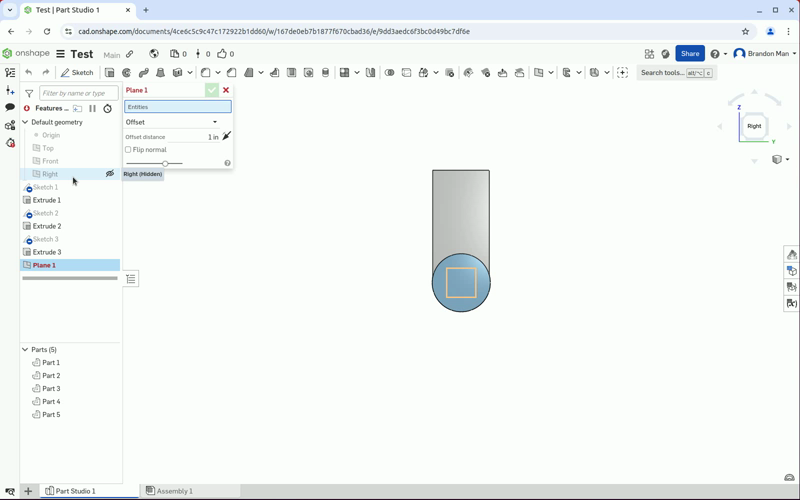
click(73, 176)
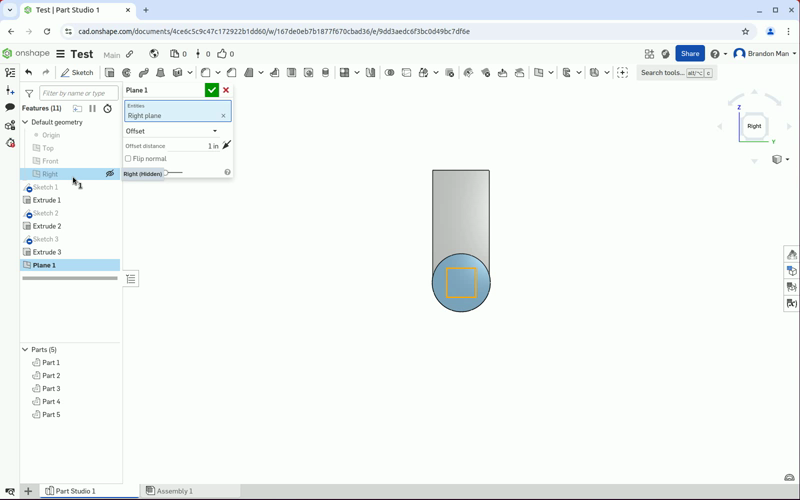
key(tab, 2)
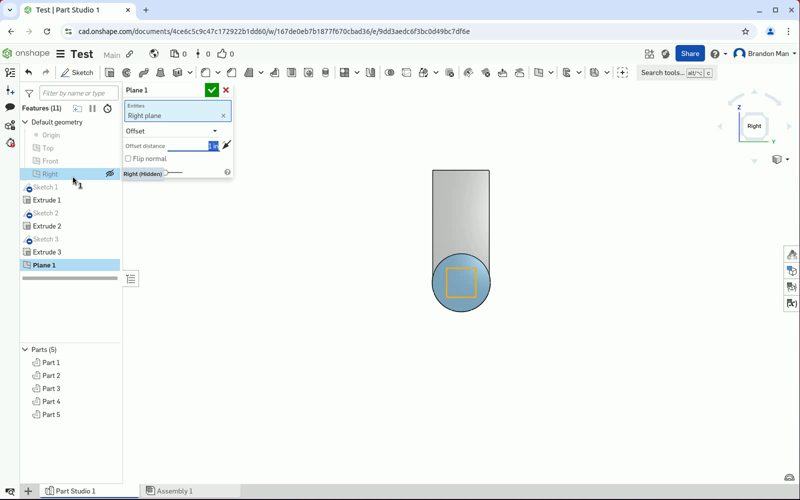
text(17.316)
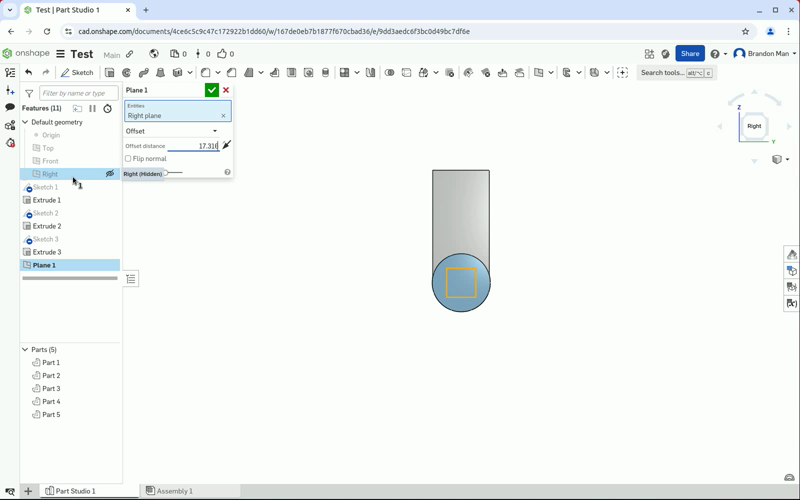
key(enter, 2)
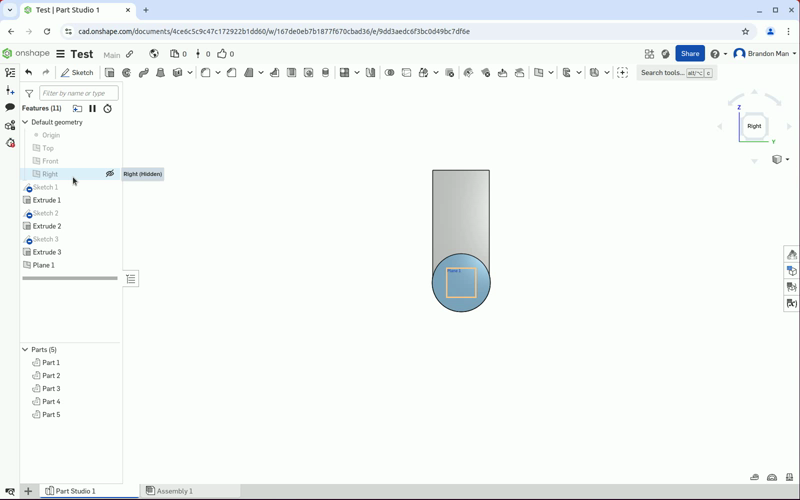
key(shift+s)
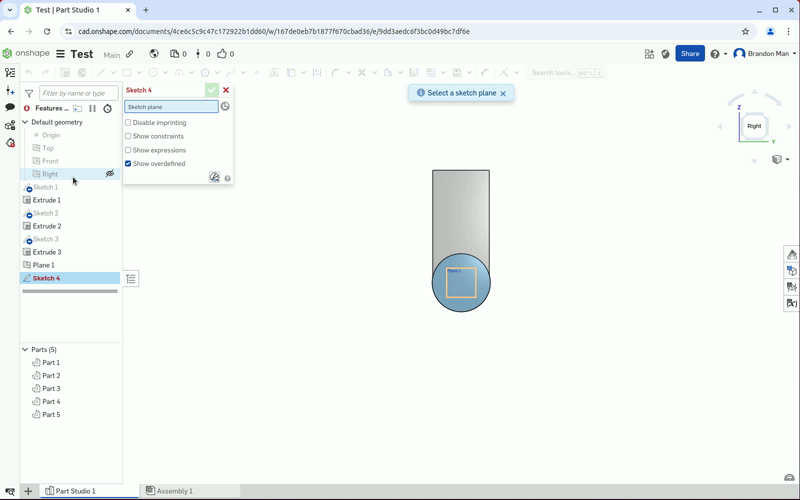
mouse_move(73, 267)
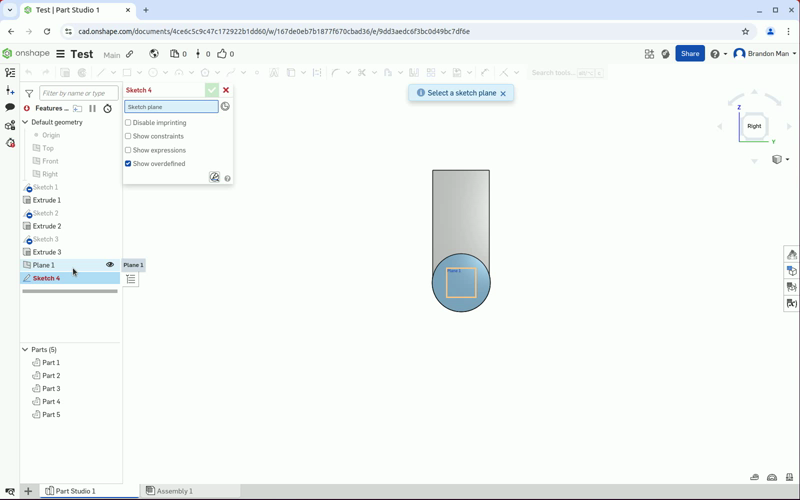
click(73, 267)
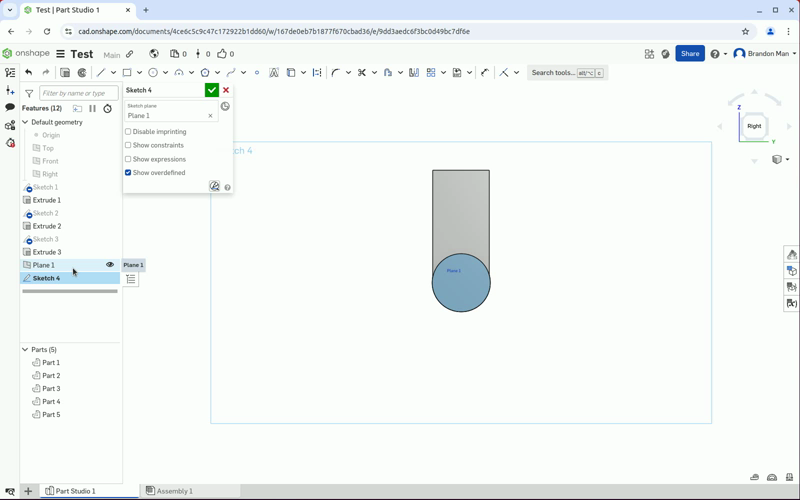
mouse_move(73, 352)
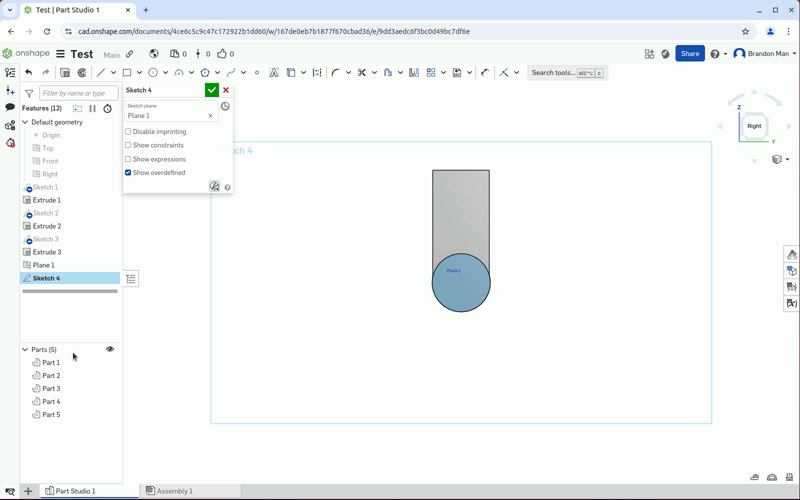
key(y)
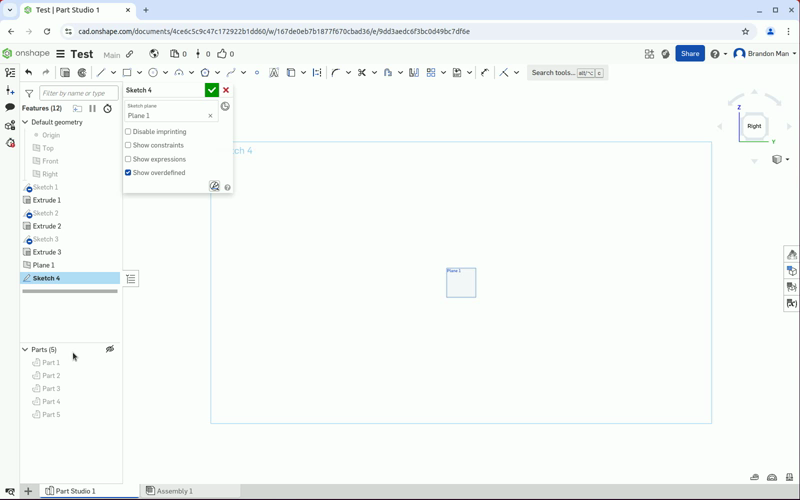
key(a)
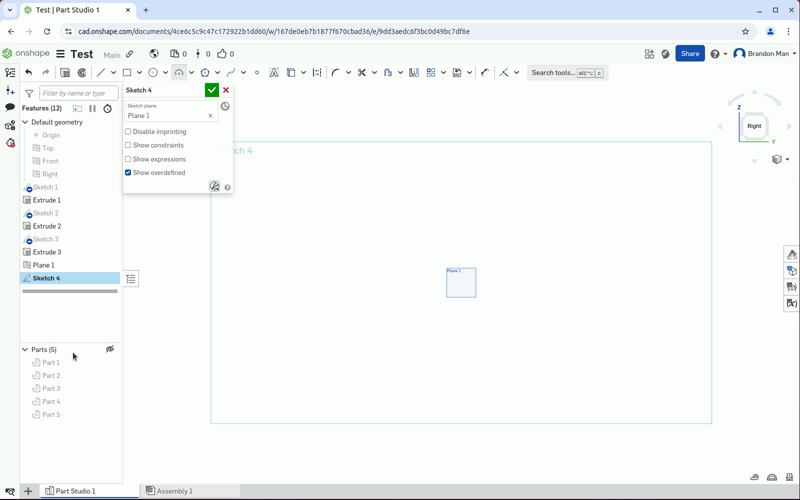
key_down(shift)
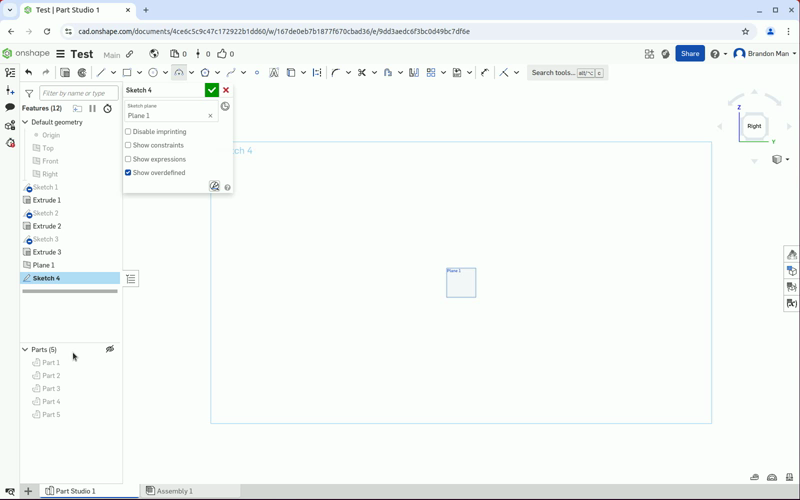
mouse_move(432, 282)
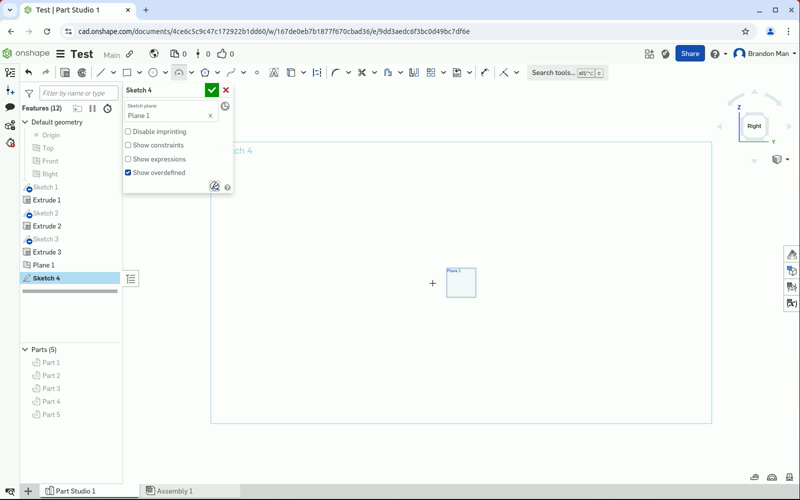
click(432, 282)
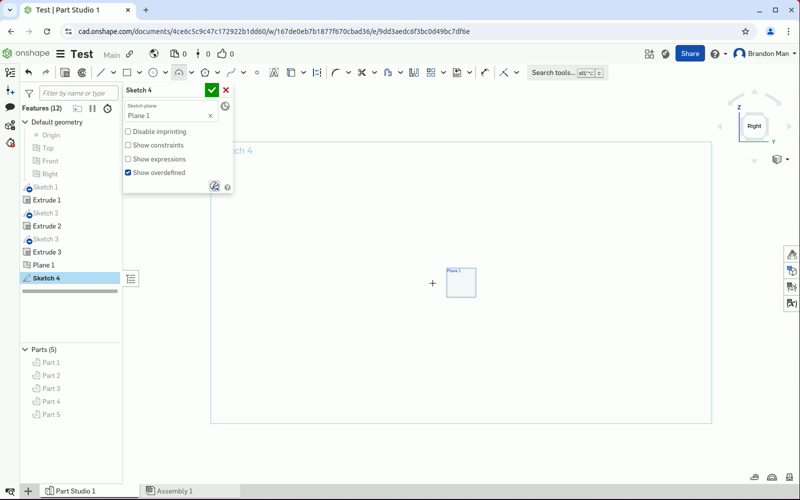
key_up(shift)
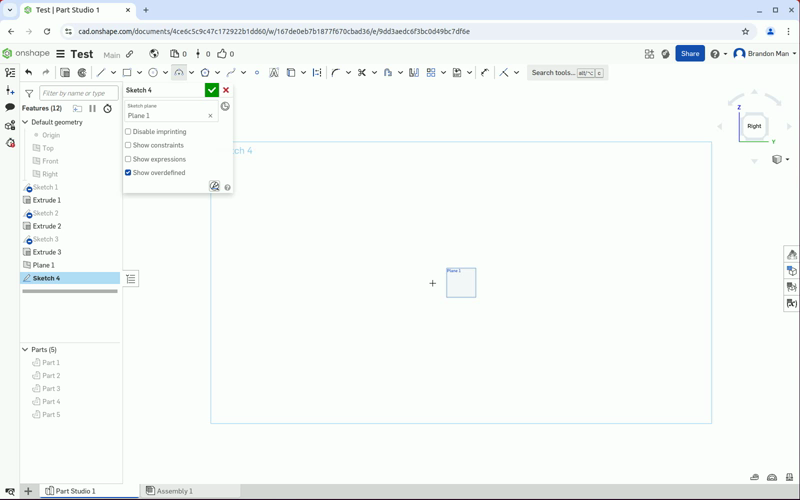
key_down(shift)
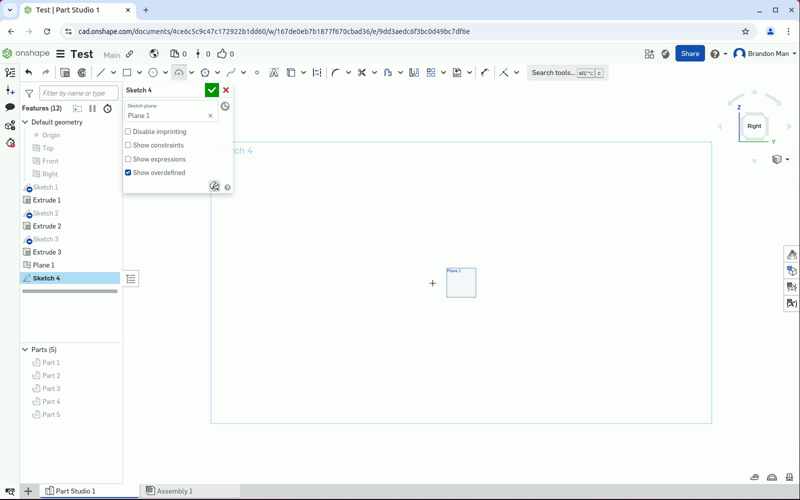
mouse_move(489, 282)
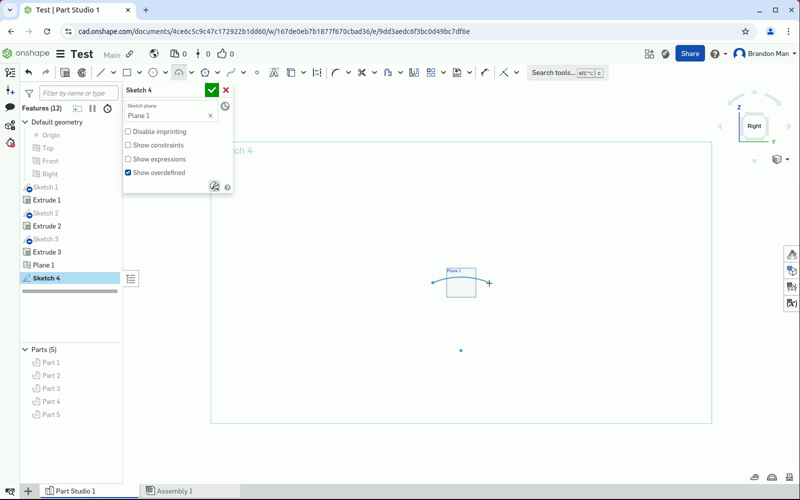
click(489, 282)
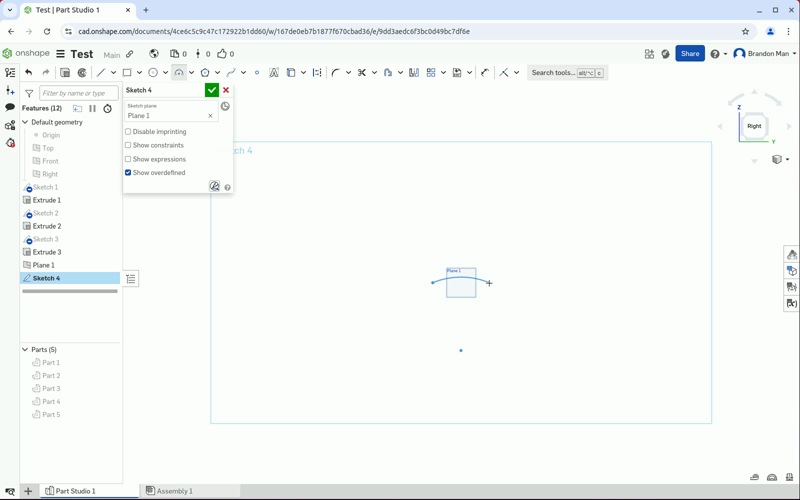
mouse_move(461, 254)
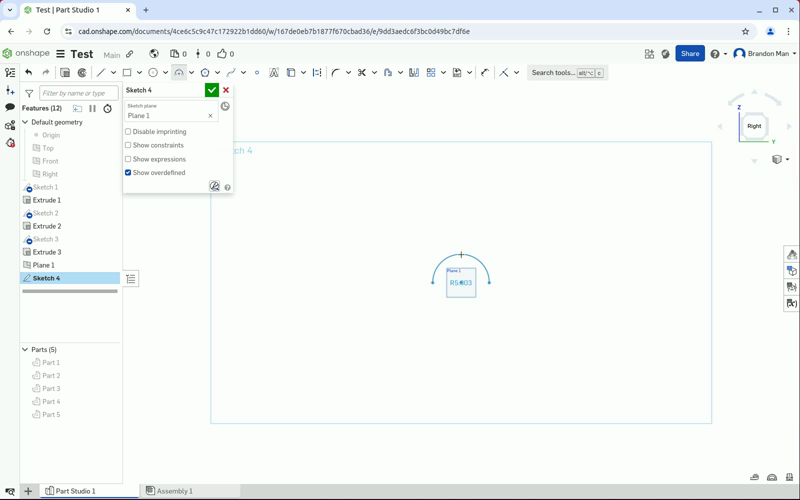
click(461, 254)
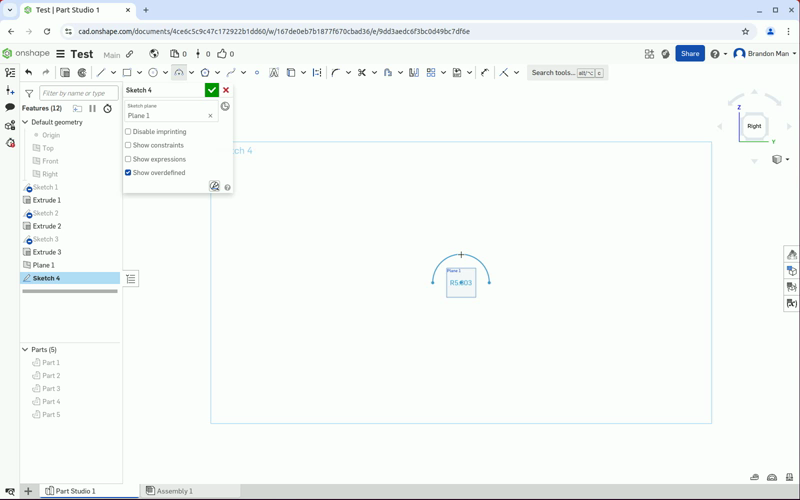
key_up(shift)
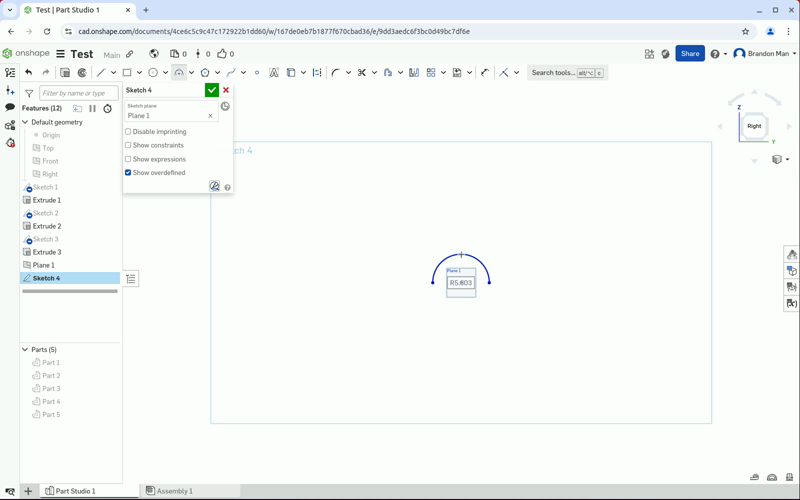
key(esc)
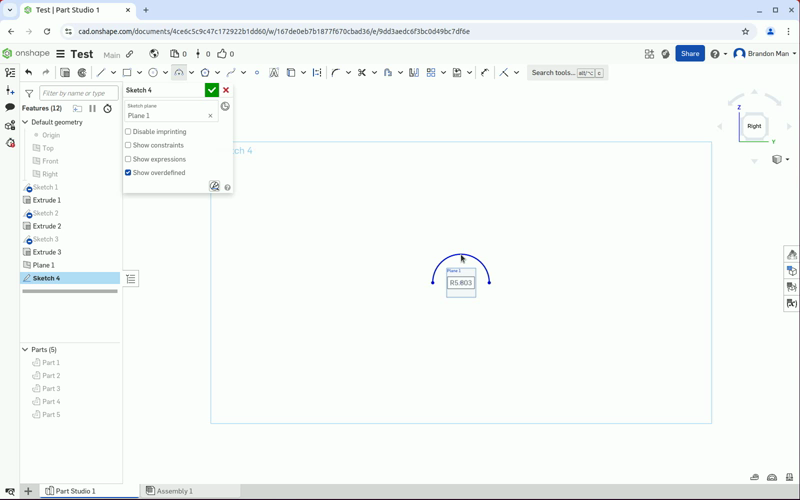
key(l)
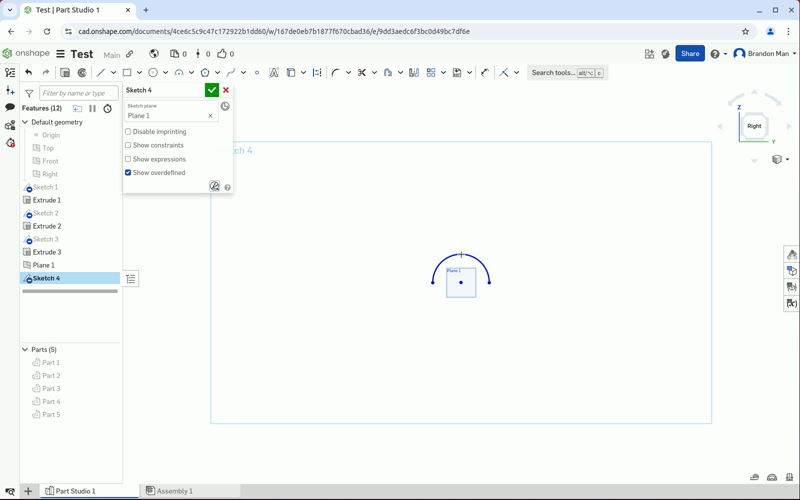
mouse_move(489, 282)
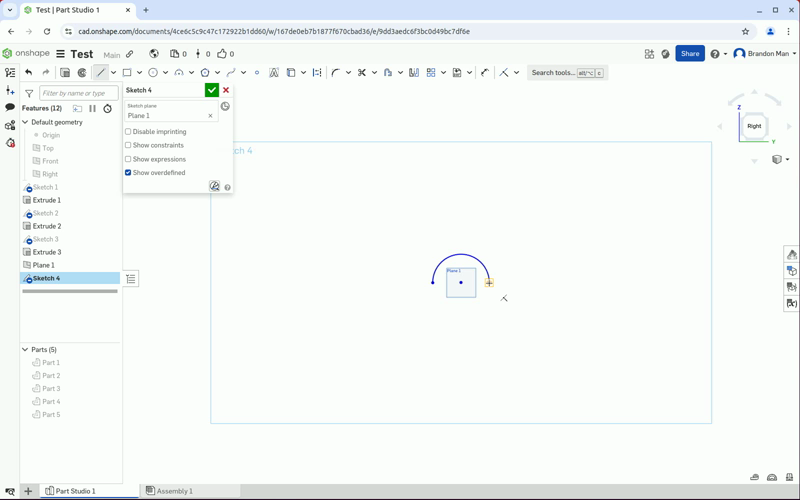
click(489, 282)
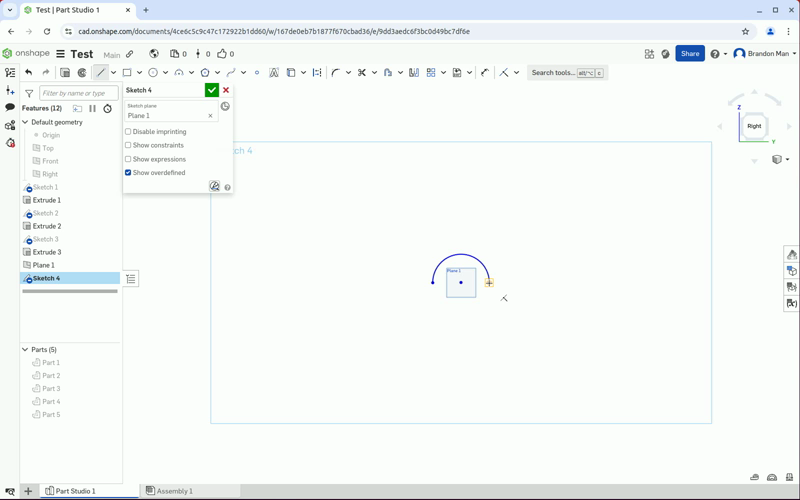
key_down(shift)
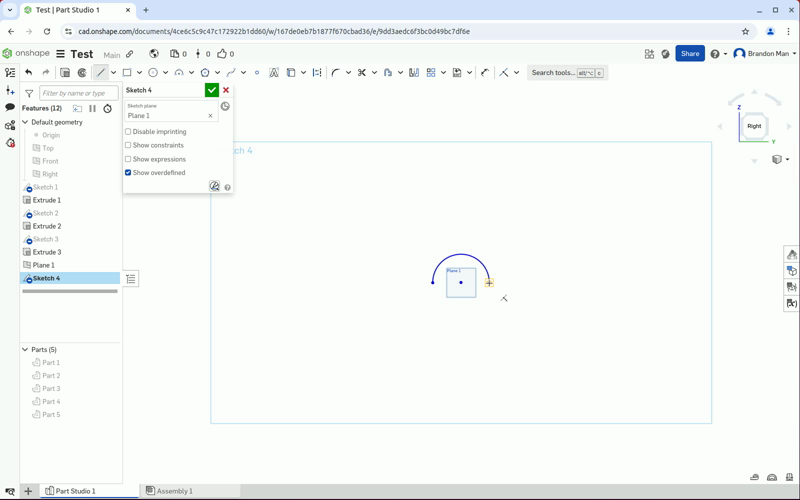
mouse_move(489, 170)
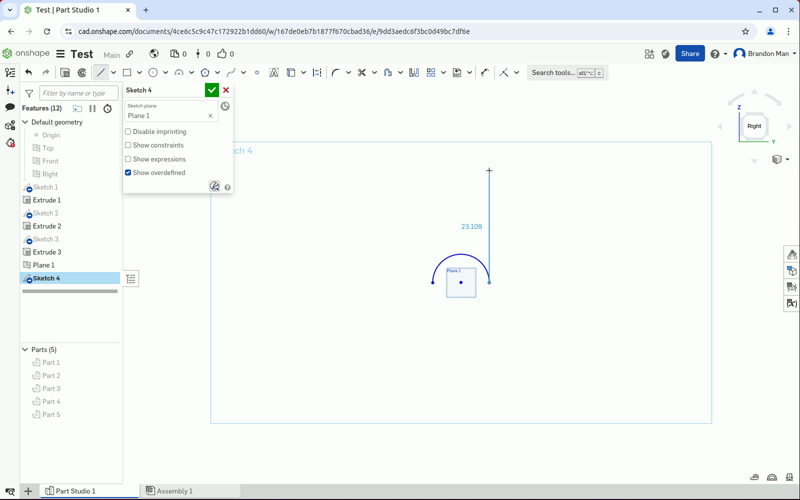
click(489, 170)
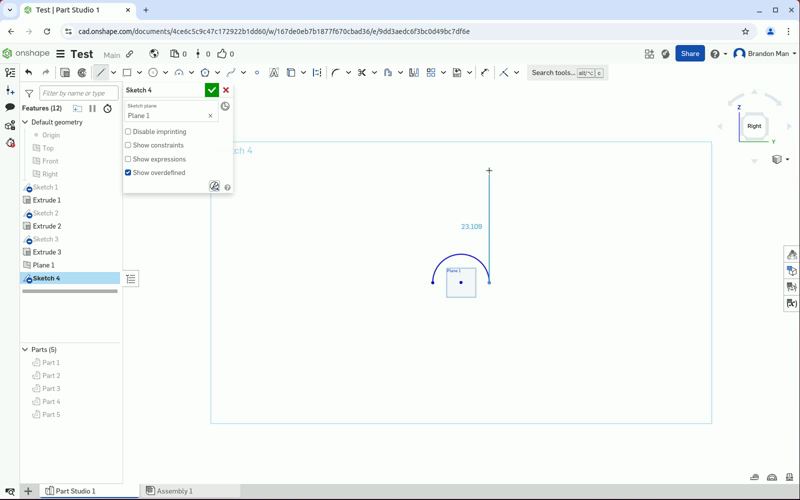
key_up(shift)
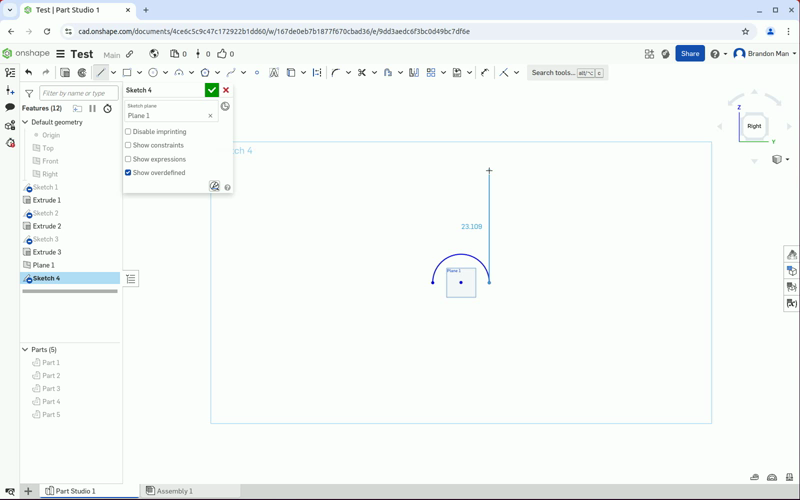
key_down(shift)
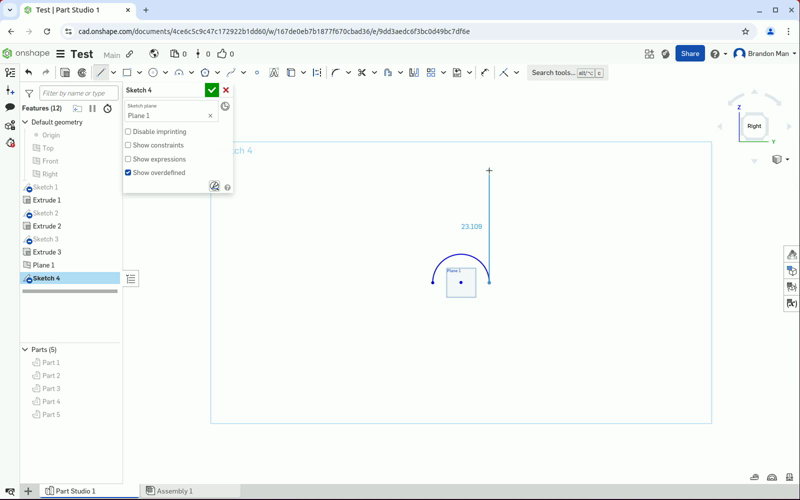
mouse_move(519, 170)
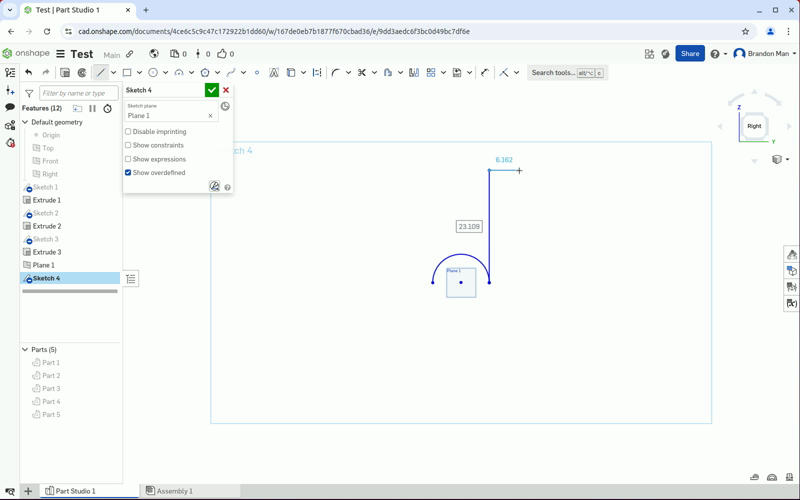
mouse_move(432, 170)
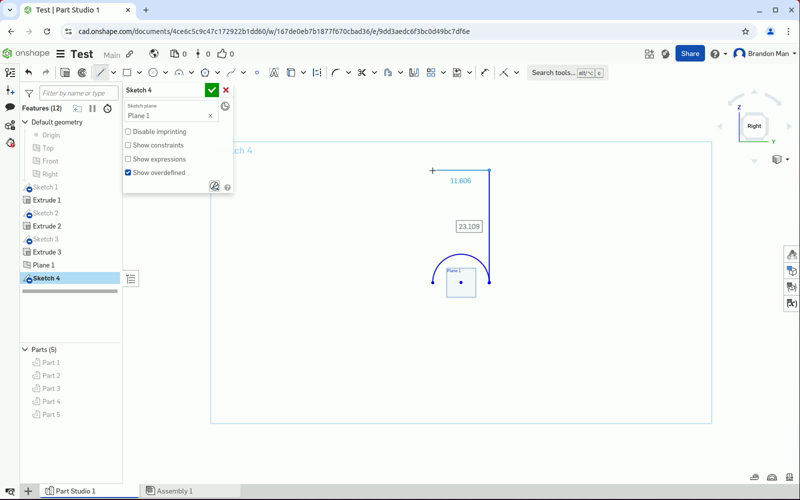
click(432, 170)
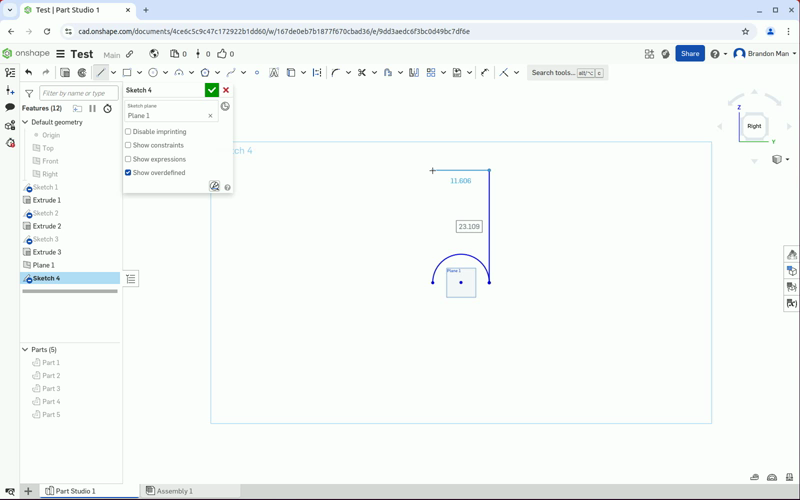
key_up(shift)
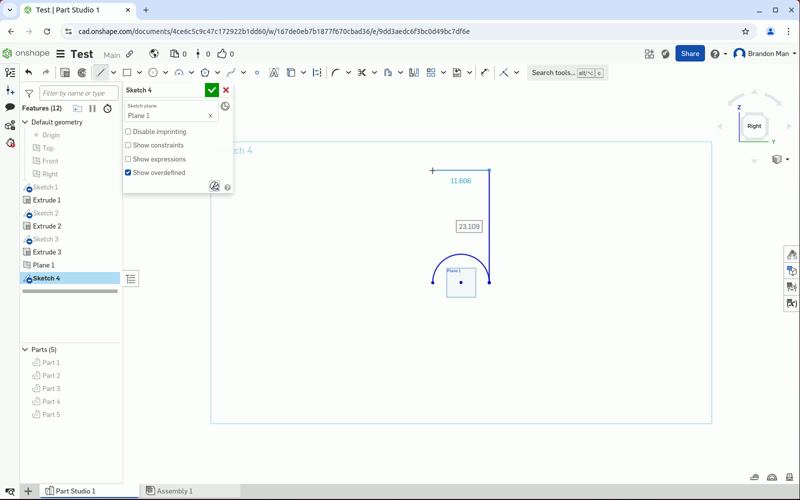
key_down(shift)
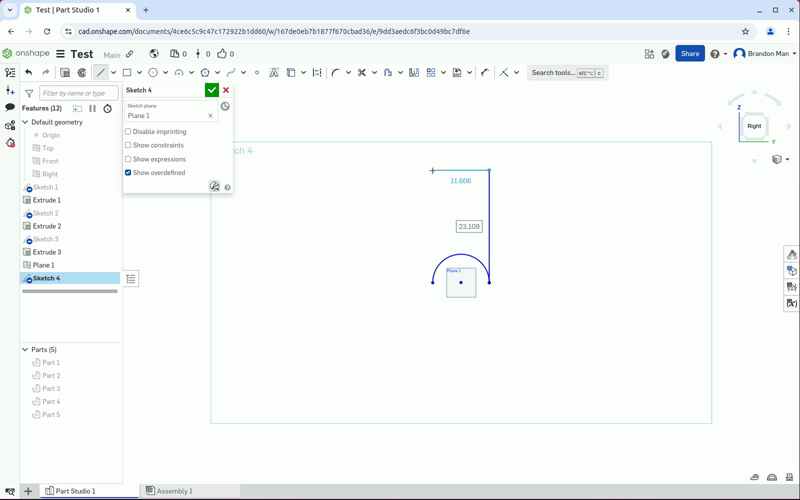
mouse_move(432, 282)
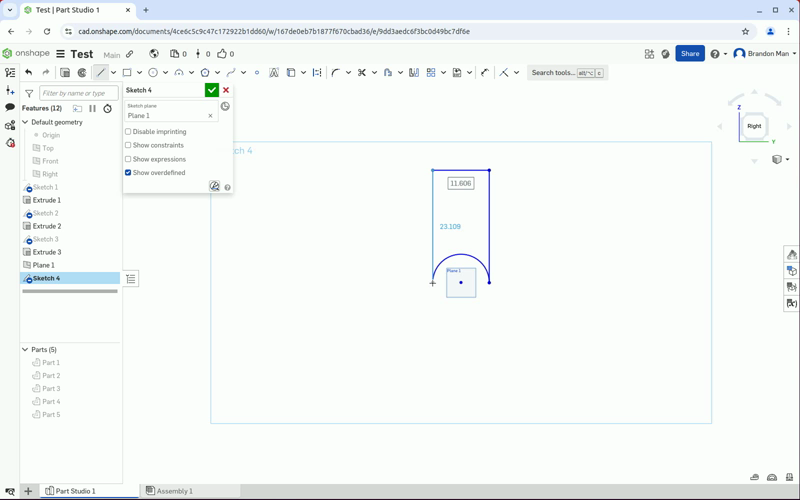
key_up(shift)
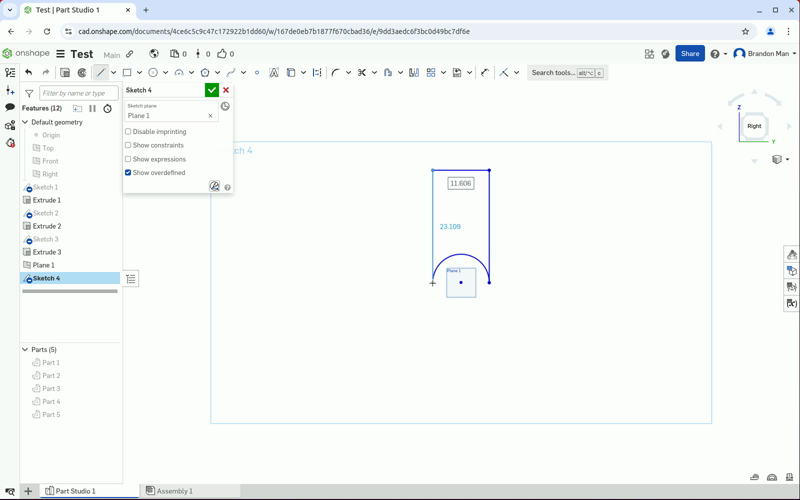
click(432, 282)
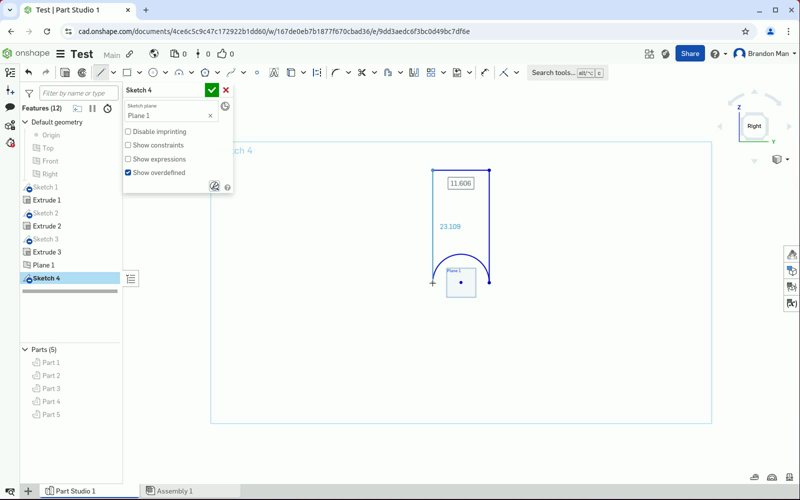
key(esc)
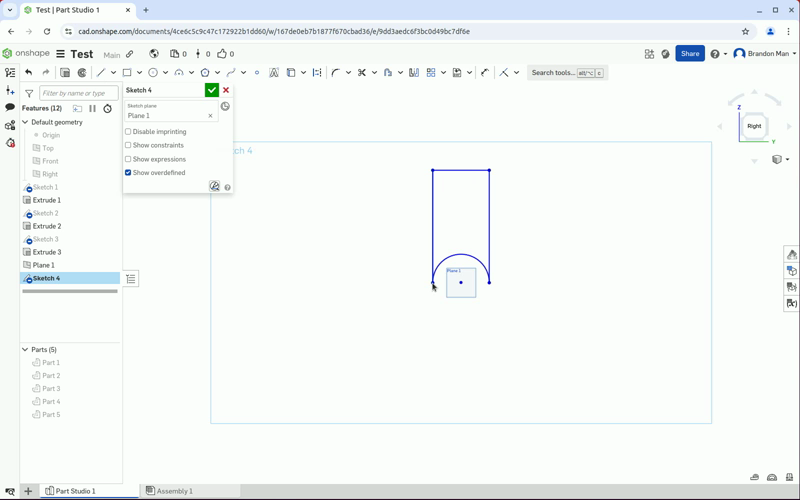
mouse_move(478, 253)
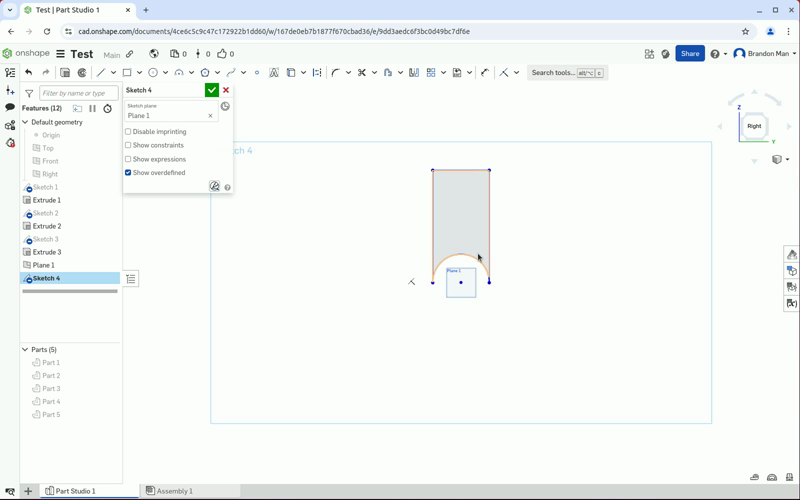
scroll(6)
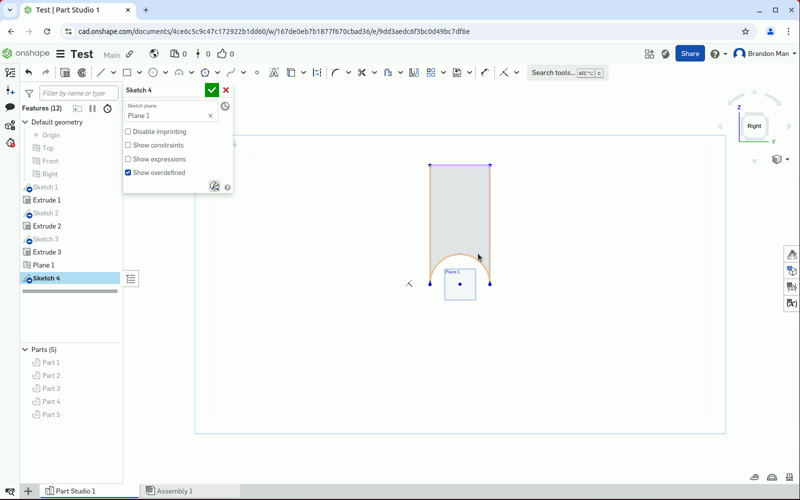
scroll(6)
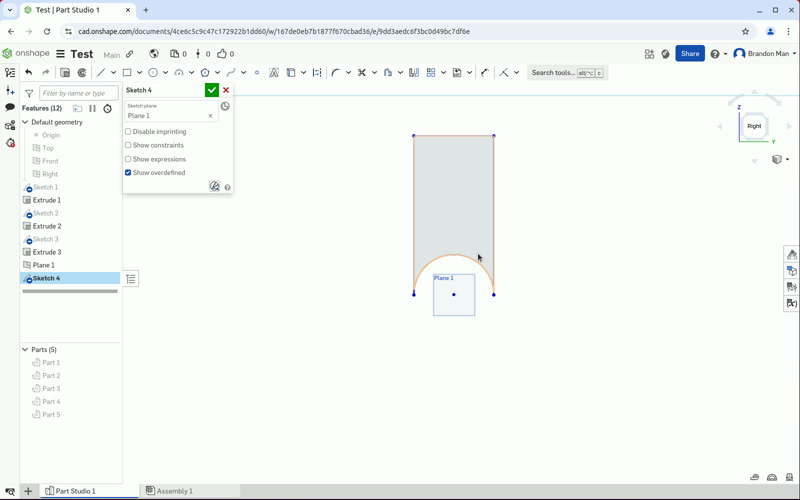
scroll(6)
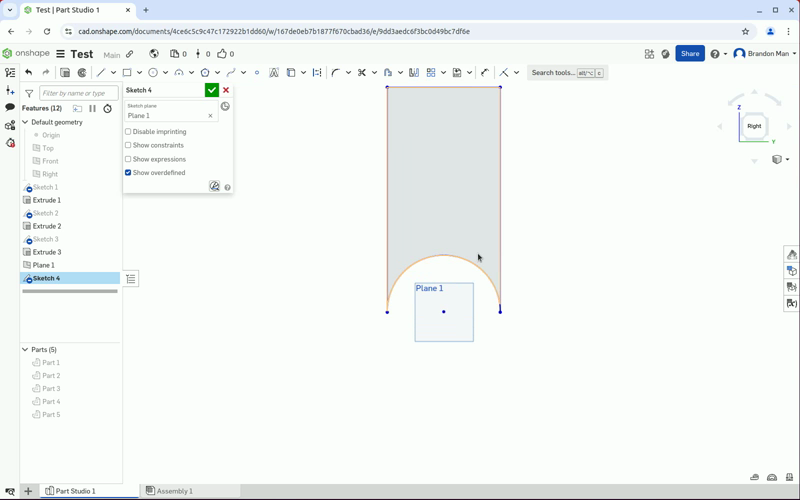
scroll(6)
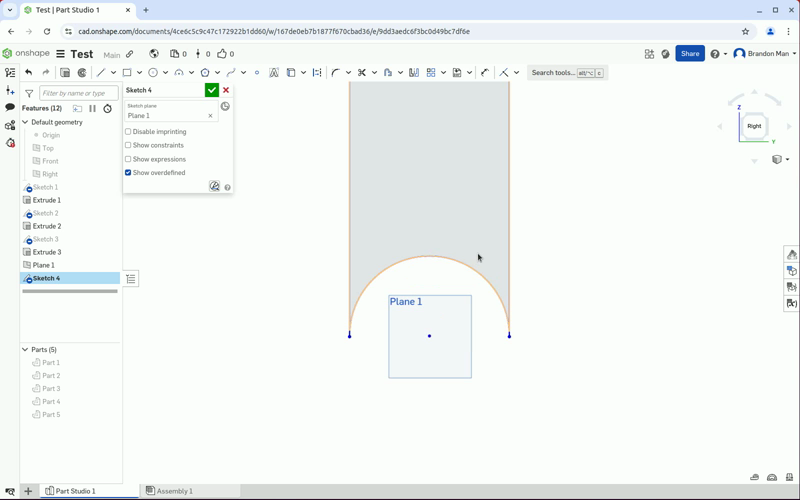
scroll(6)
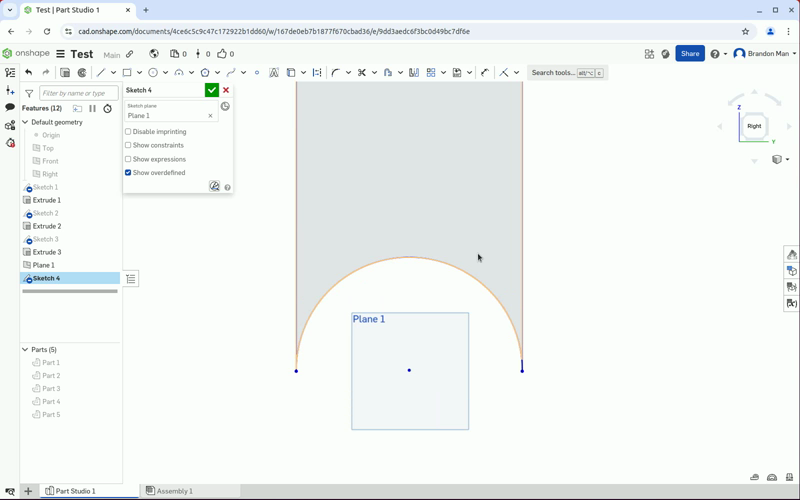
scroll(6)
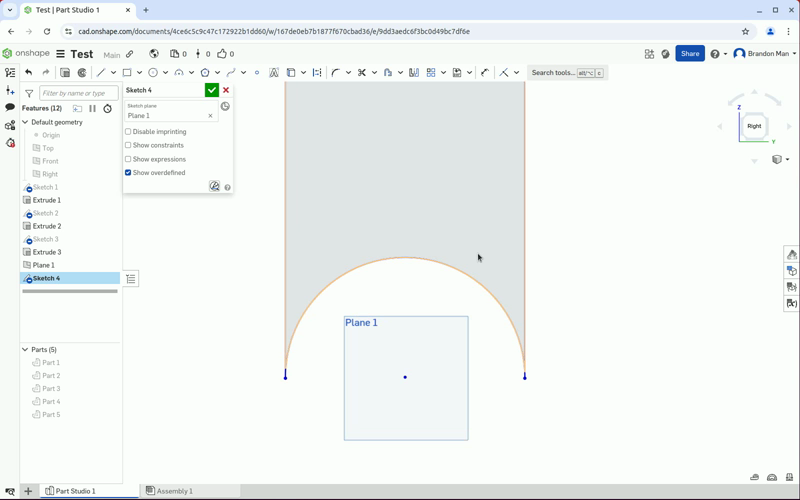
scroll(6)
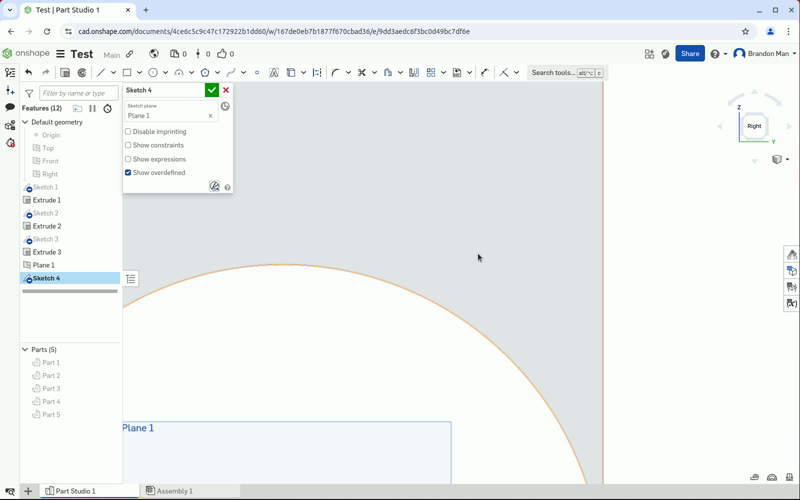
click(478, 253)
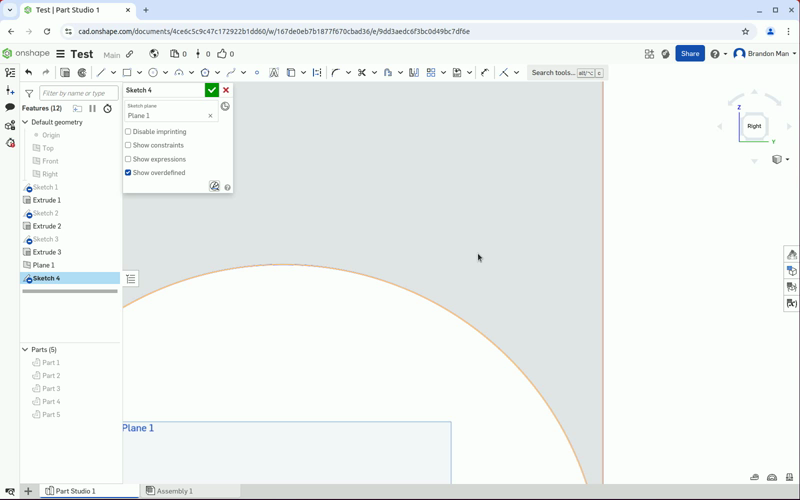
scroll(-6)
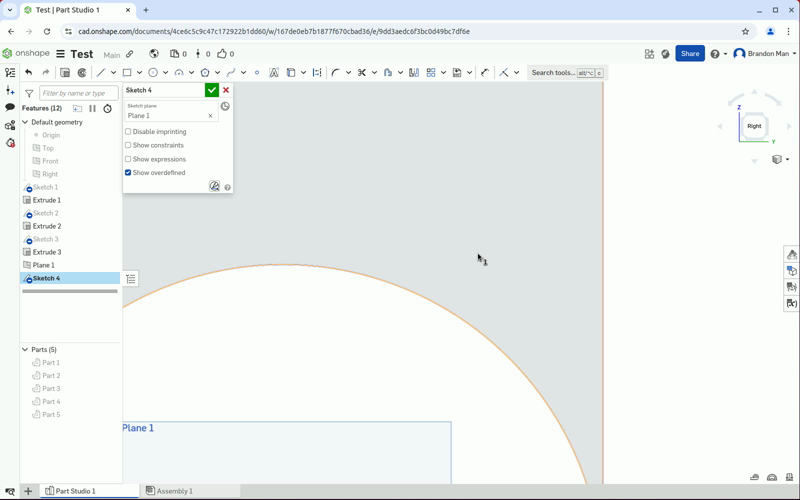
scroll(-6)
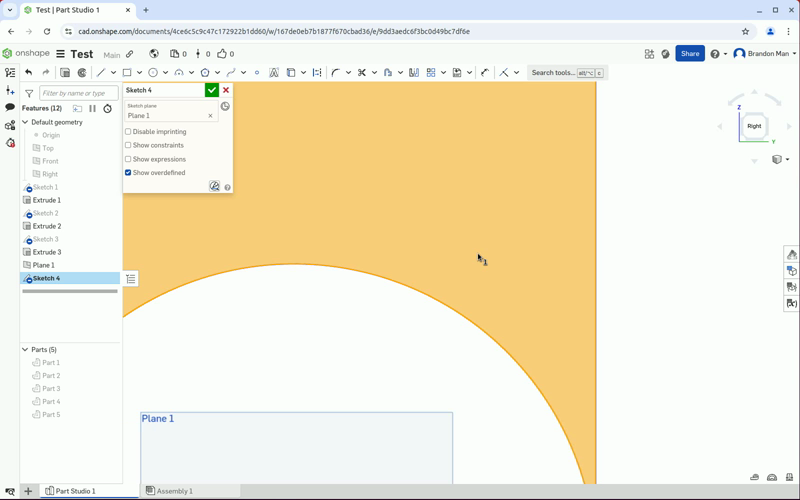
scroll(-6)
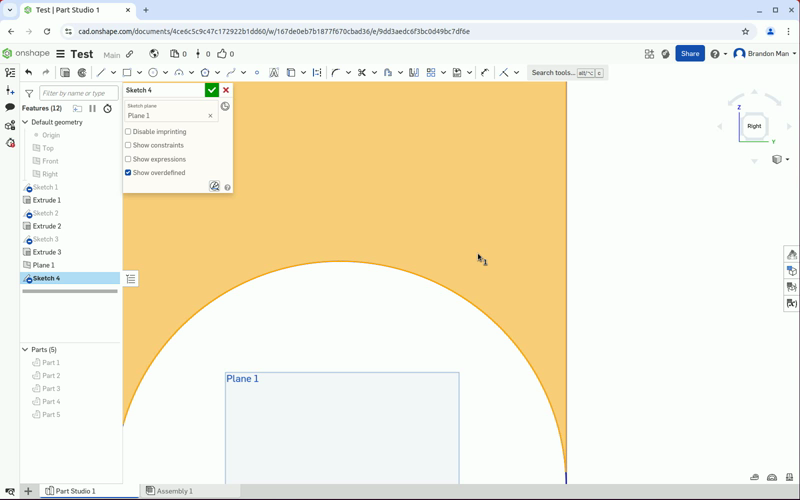
scroll(-6)
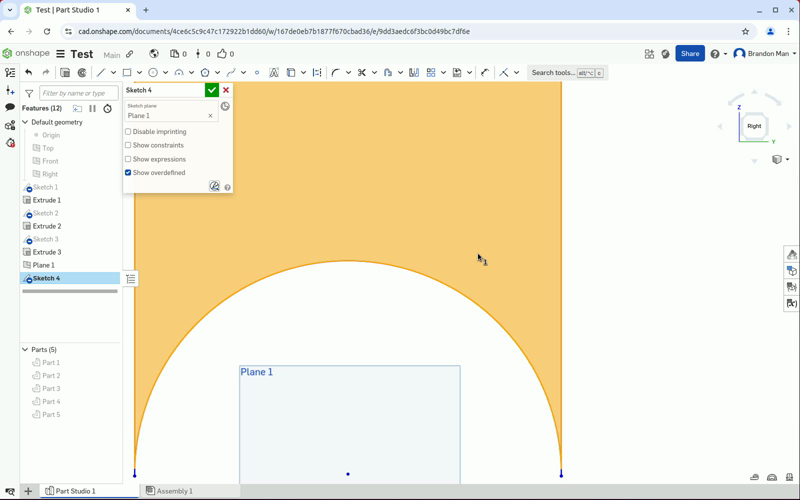
scroll(-6)
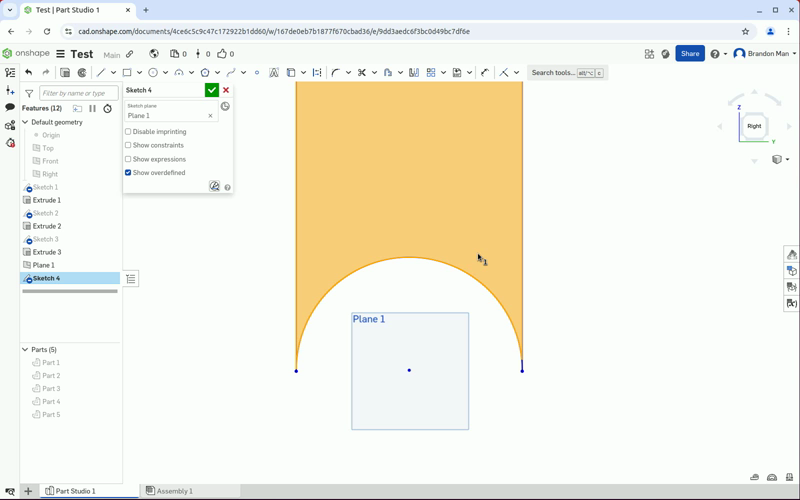
scroll(-6)
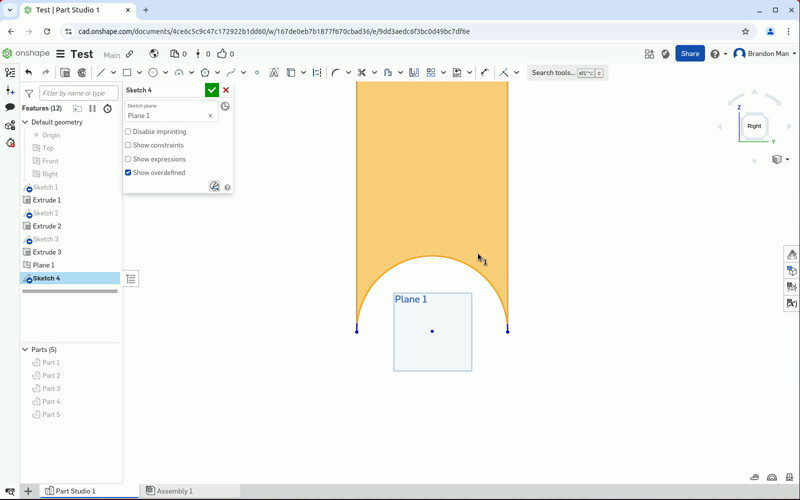
scroll(-6)
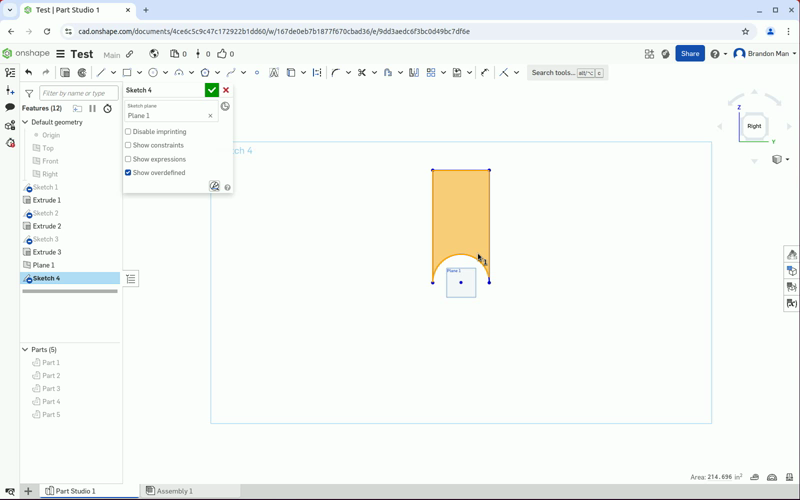
mouse_move(73, 352)
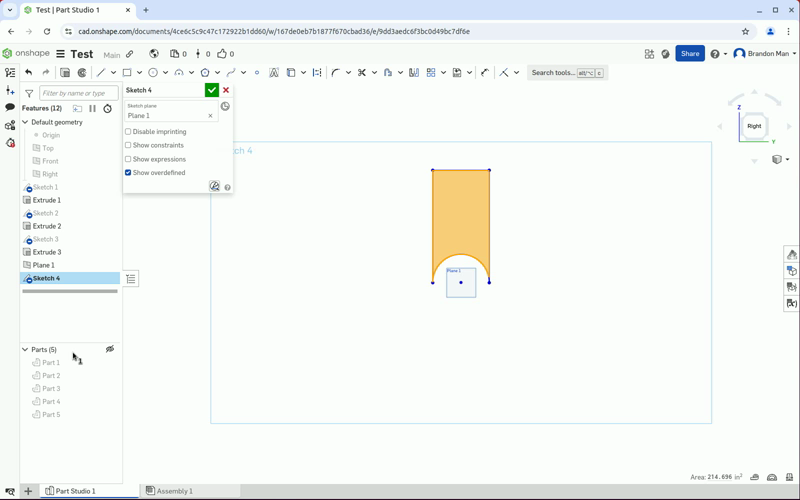
key(shift+y)
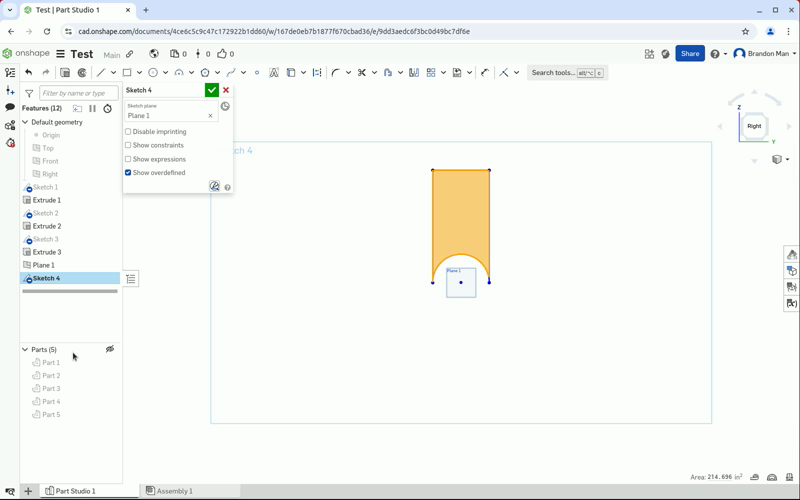
key(shift+e)
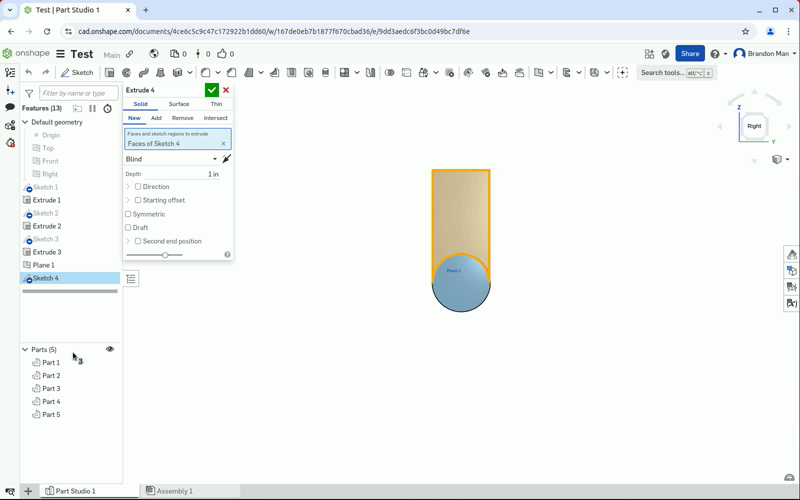
mouse_move(143, 106)
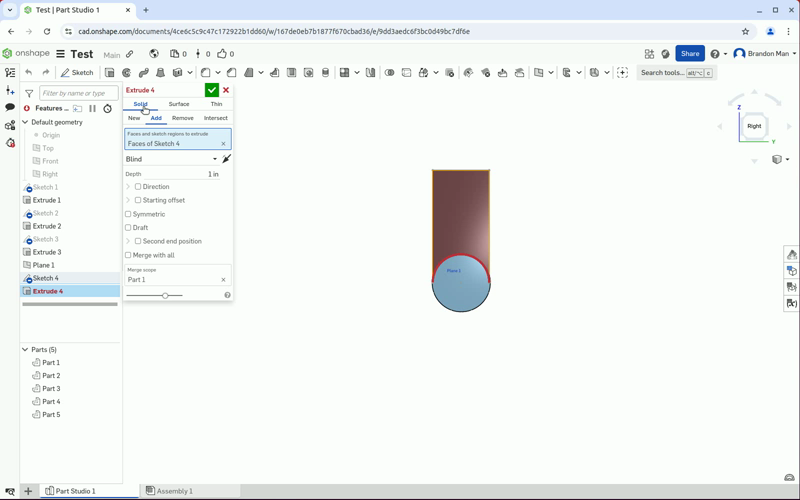
click(143, 106)
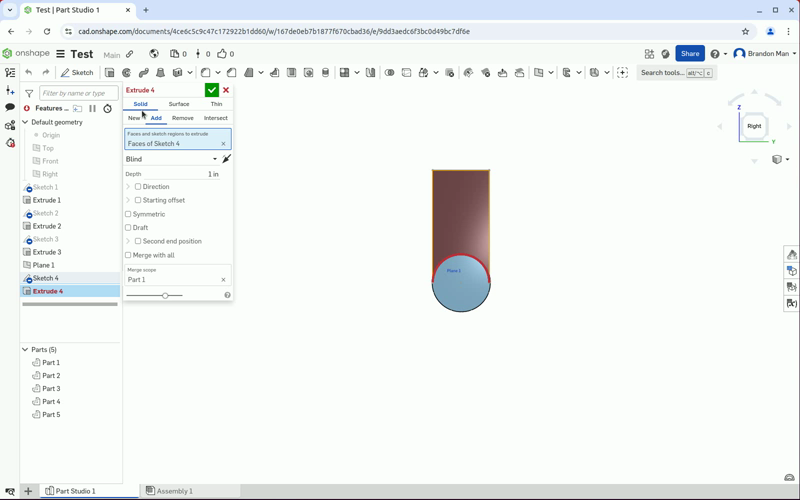
mouse_move(137, 120)
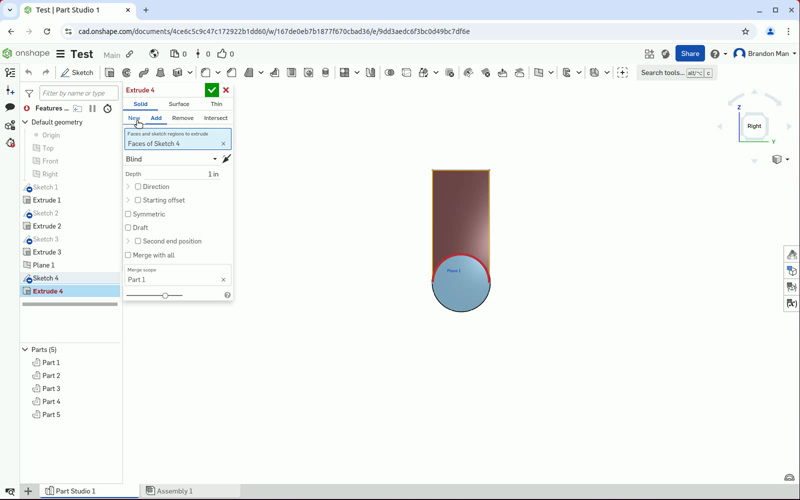
click(137, 120)
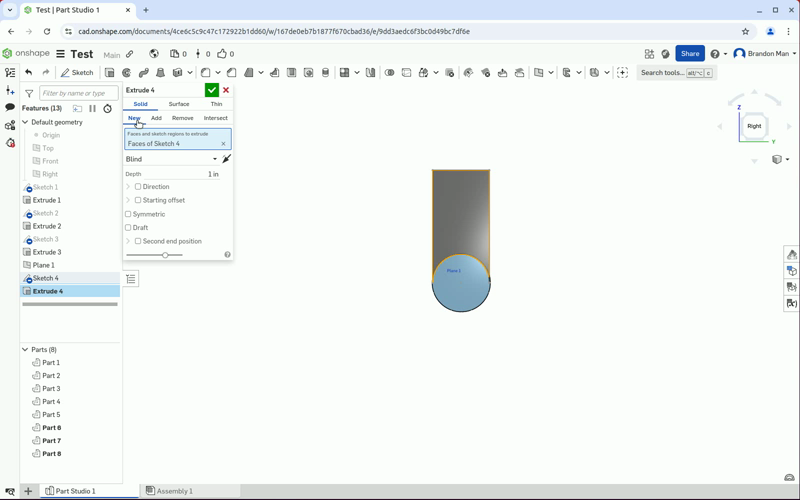
key(tab, 4)
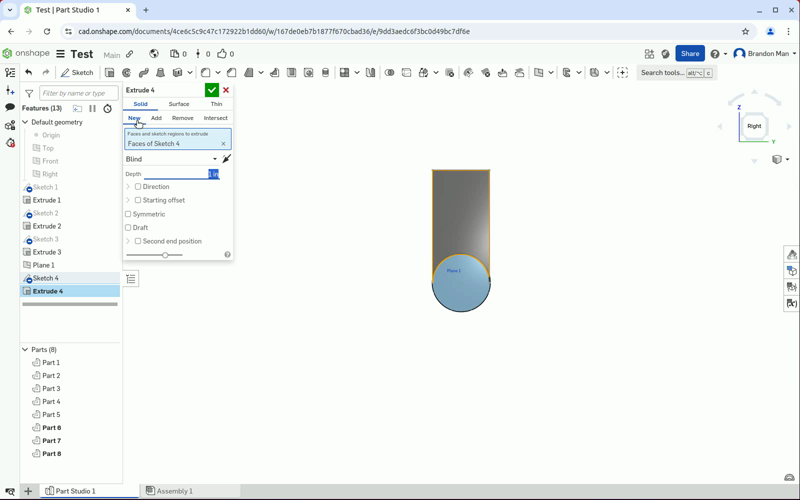
text(-2.889)
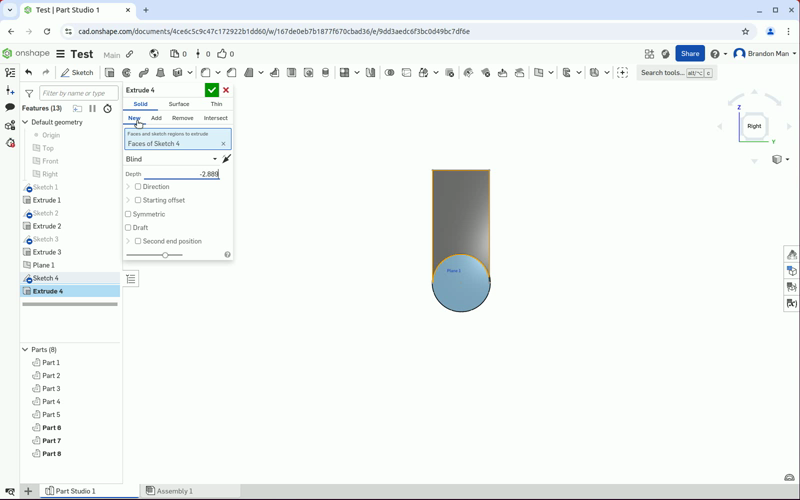
key(enter)
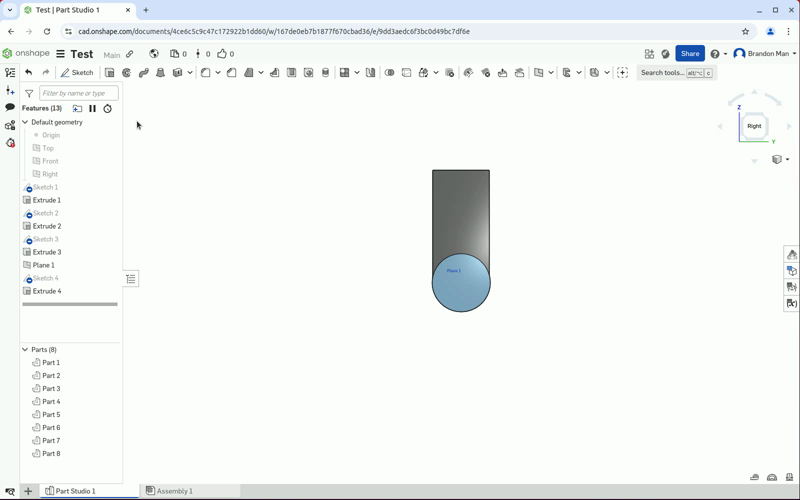
key(shift+h)
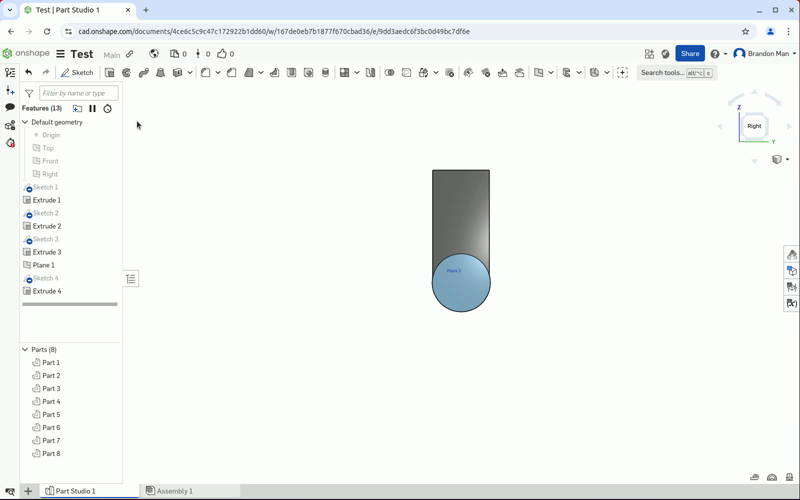
key(shift+h)
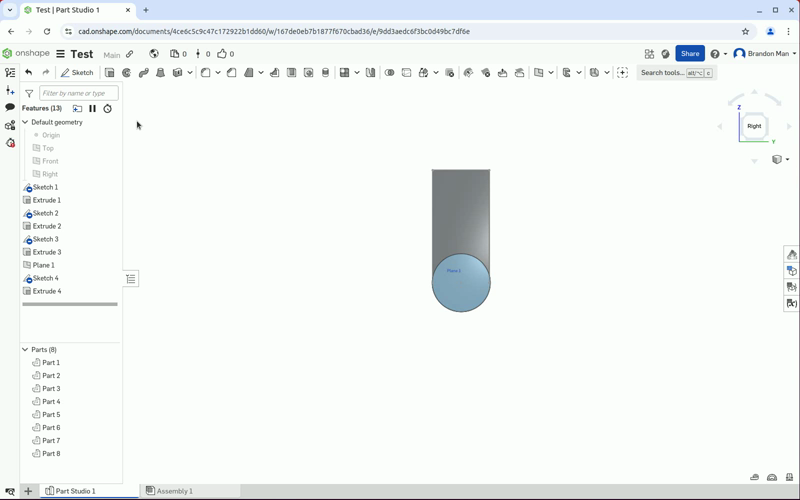
key(shift+7)
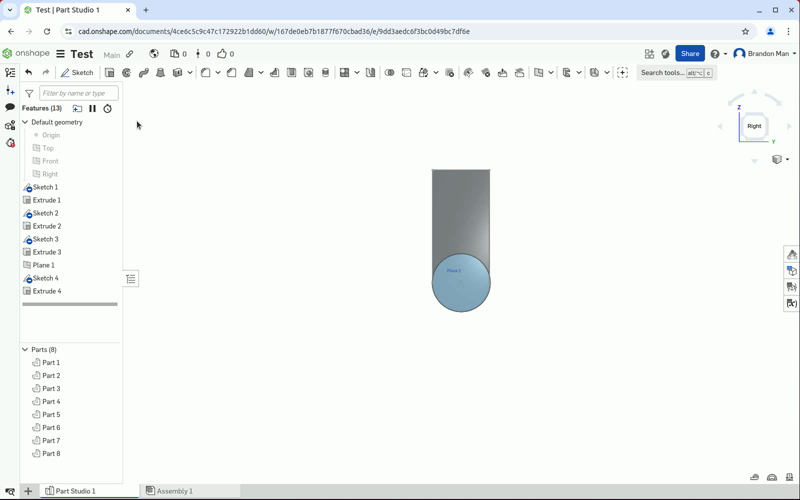
key(right, 2)
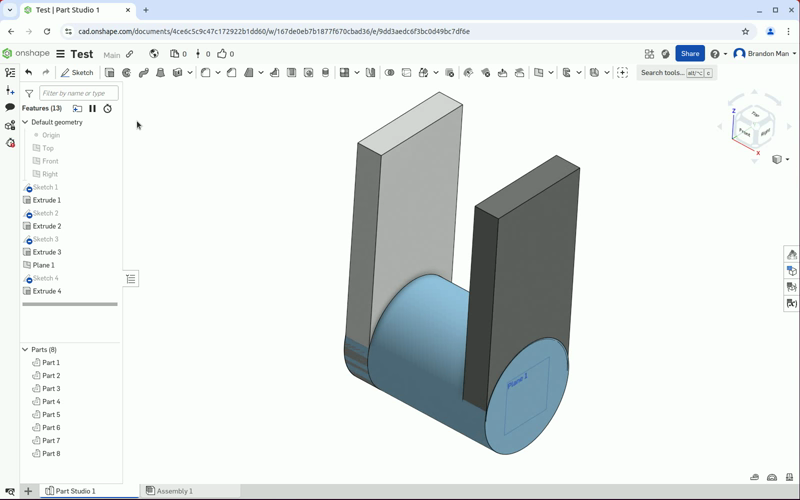
key(down, 2)
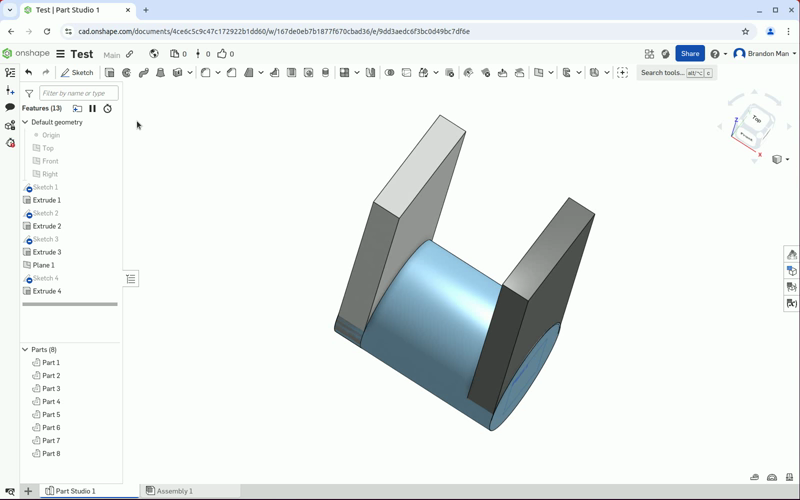
key(up, 2)
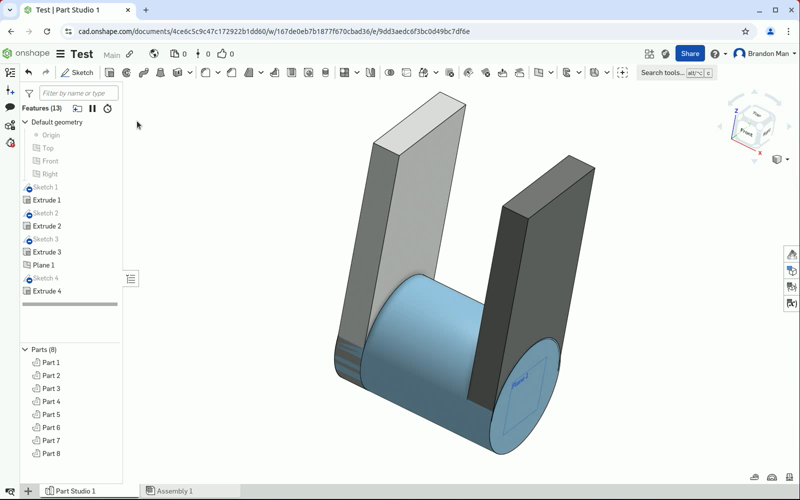
key(left, 2)
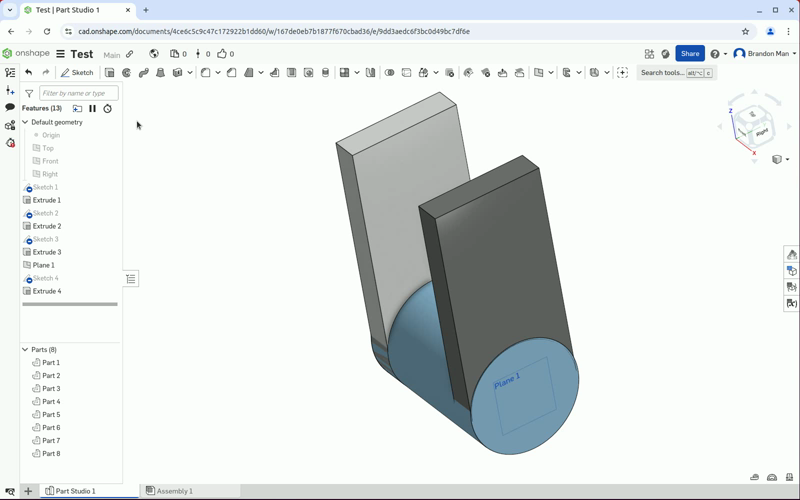
mouse_move(73, 189)
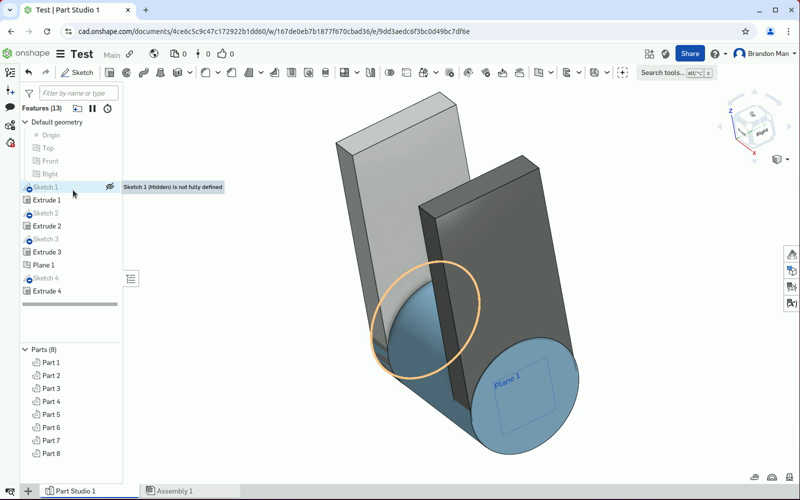
click(73, 189)